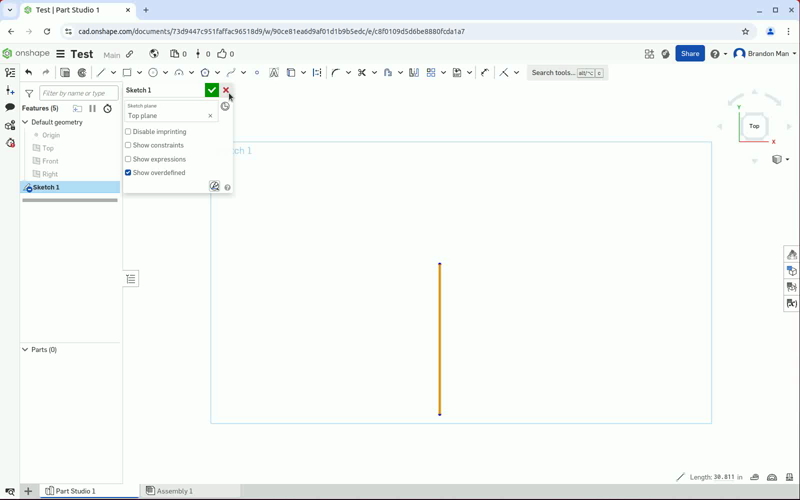
key(shift+h)
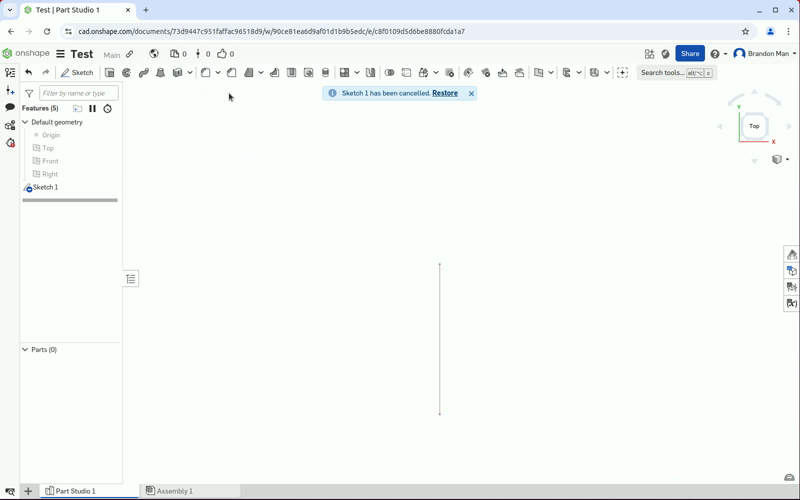
key(shift+s)
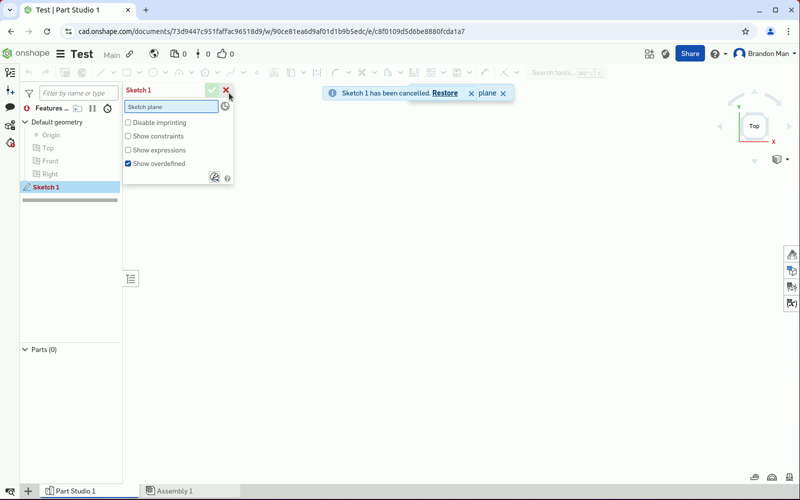
mouse_move(73, 150)
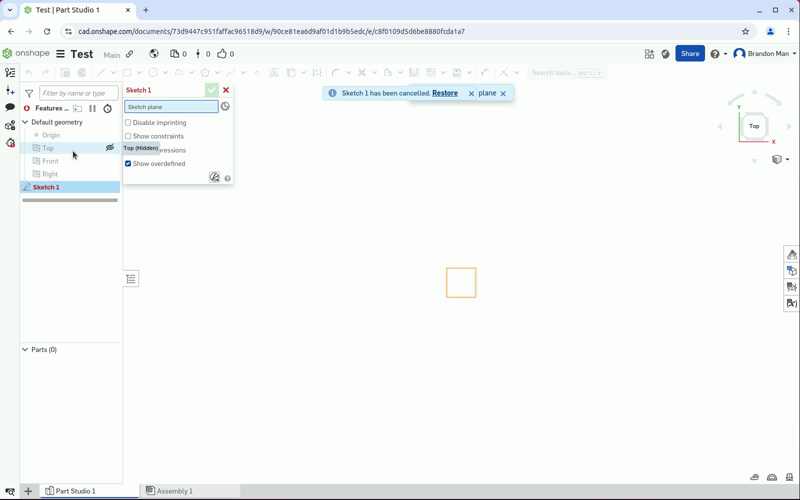
click(73, 150)
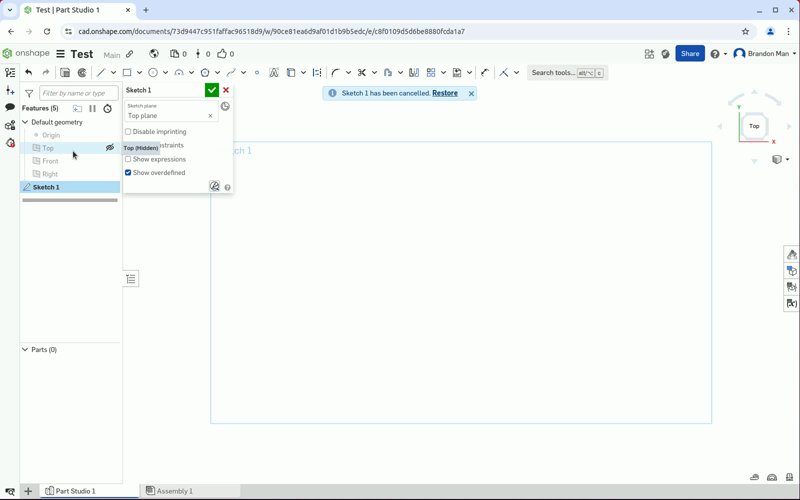
mouse_move(73, 352)
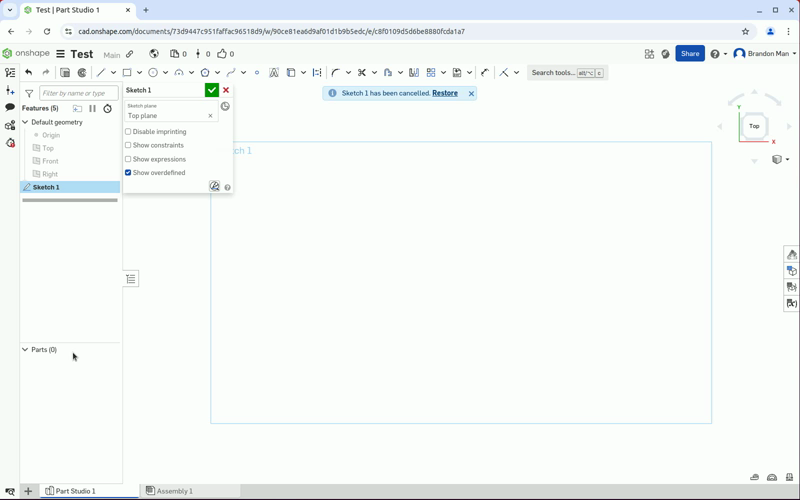
key(y)
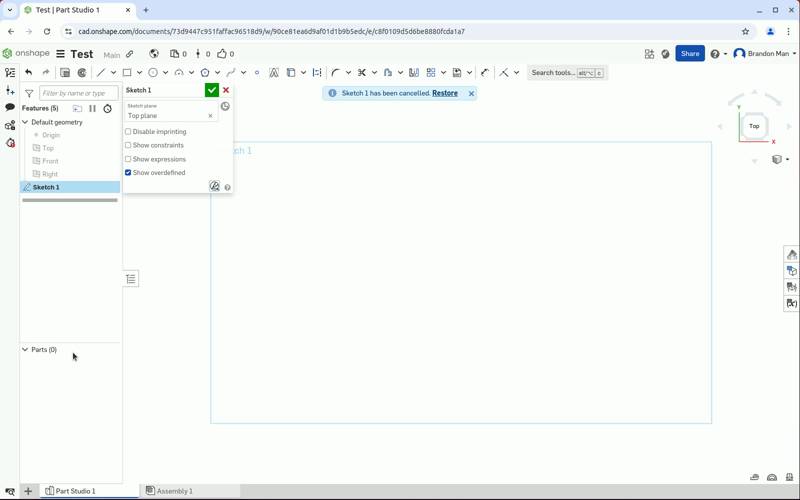
key(l)
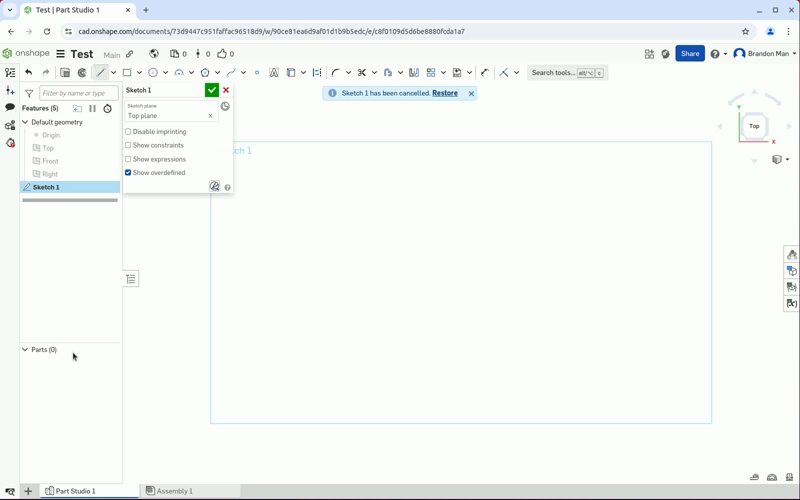
key_down(shift)
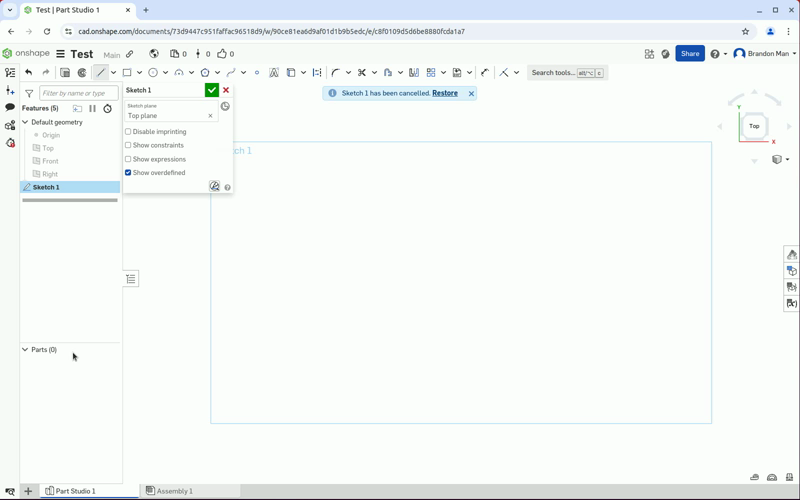
mouse_move(426, 395)
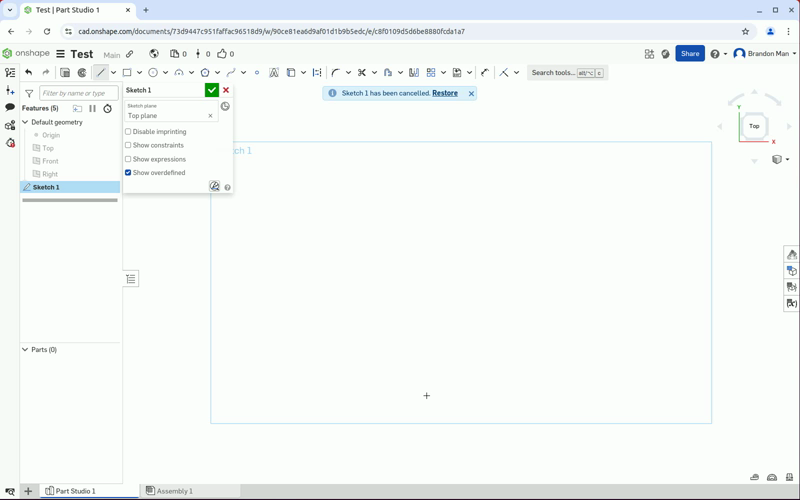
click(426, 395)
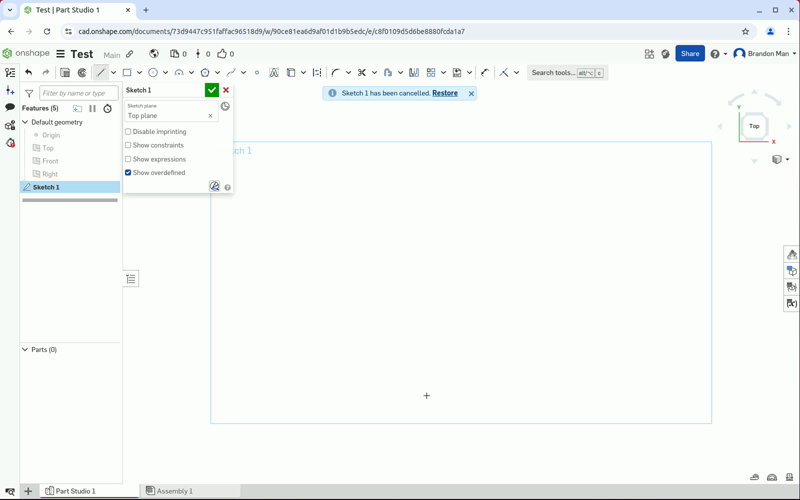
key_up(shift)
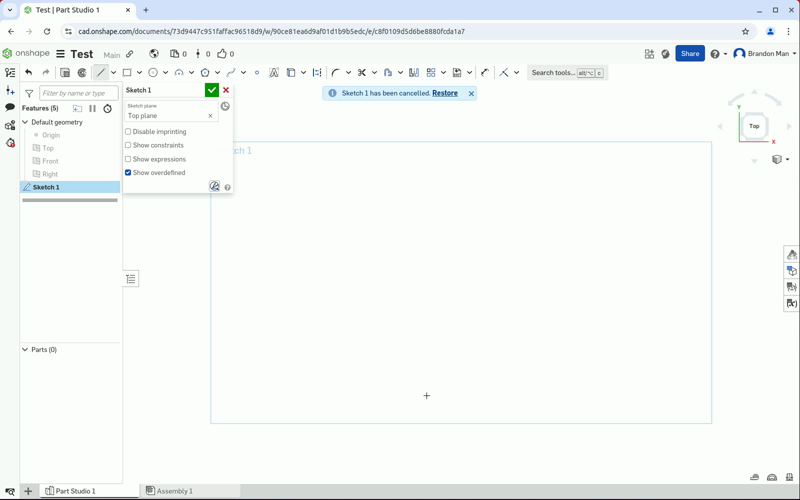
key_down(shift)
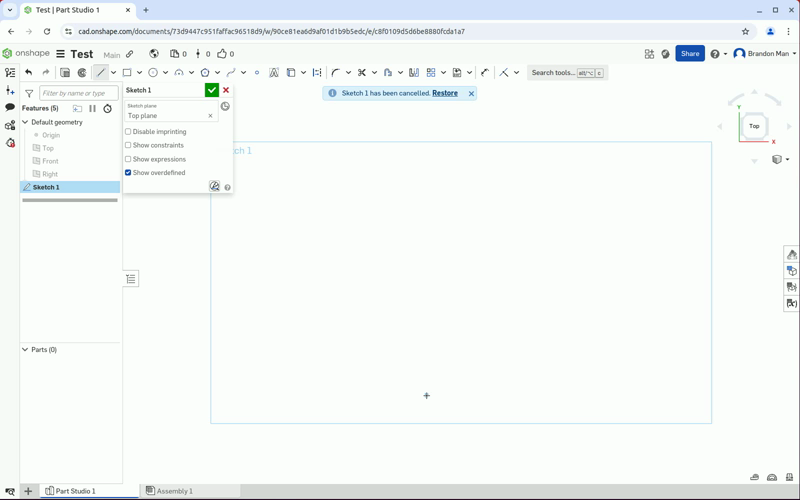
mouse_move(456, 395)
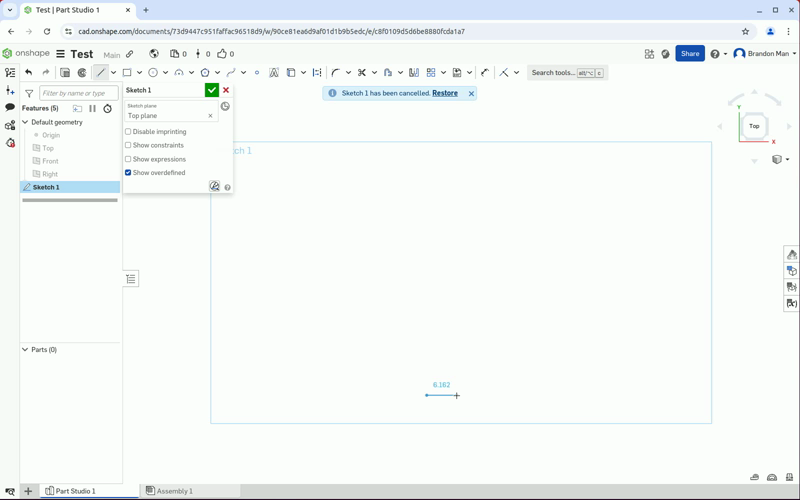
mouse_move(471, 395)
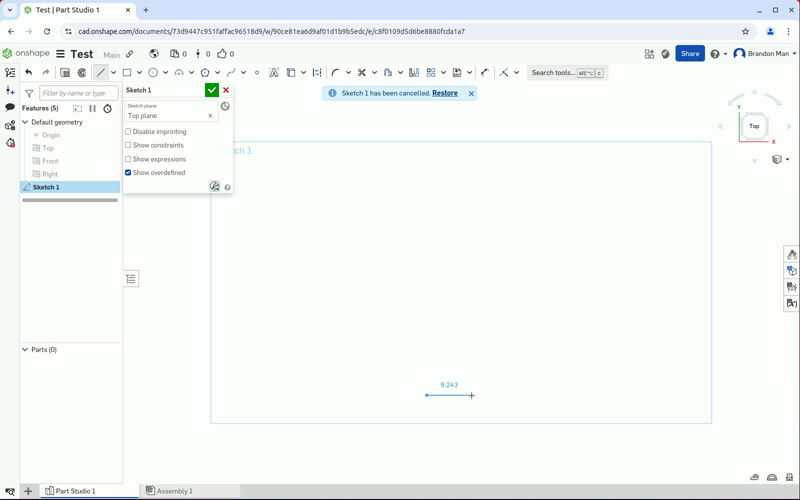
click(471, 395)
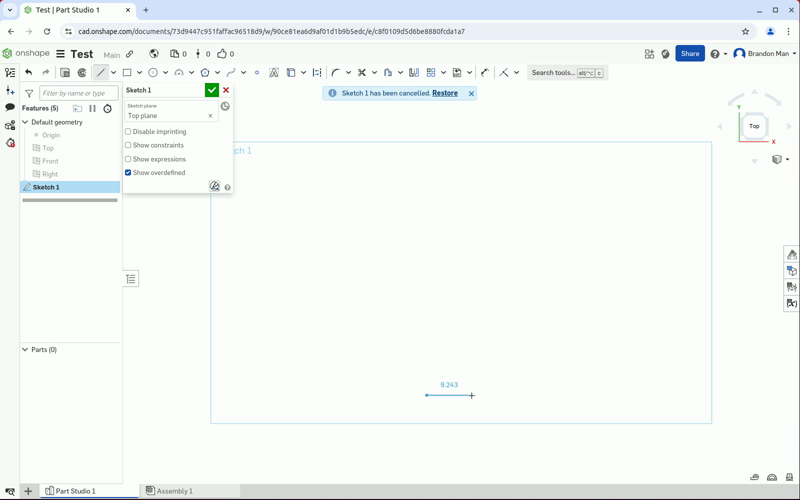
key_up(shift)
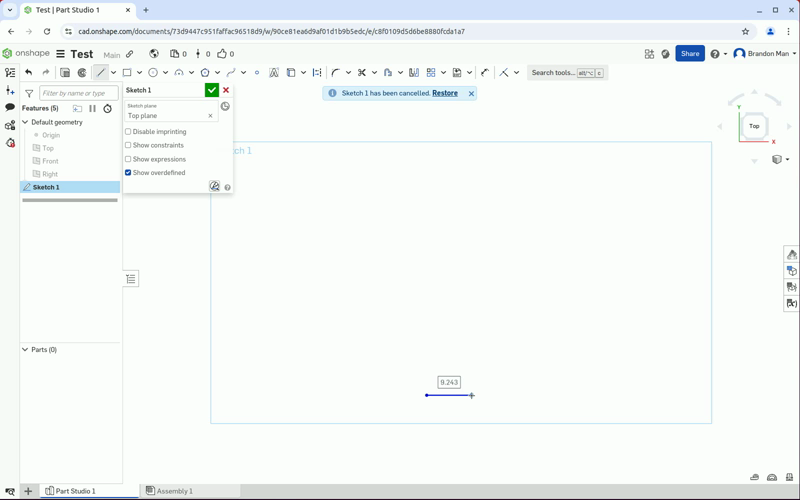
key_down(shift)
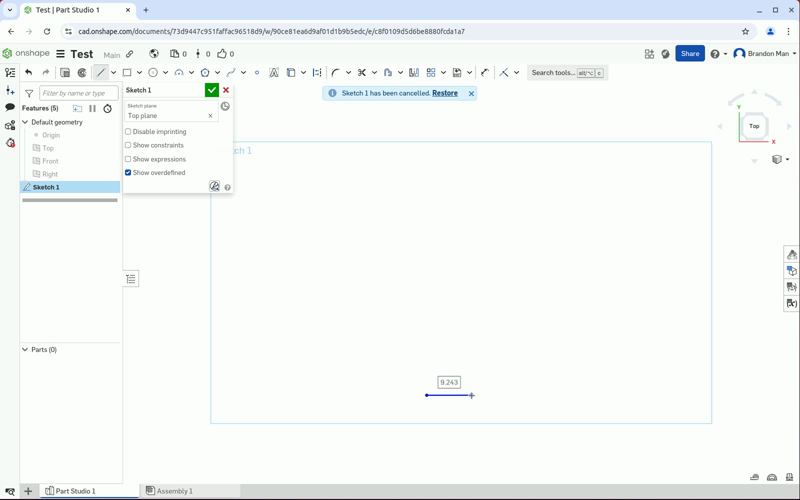
mouse_move(501, 395)
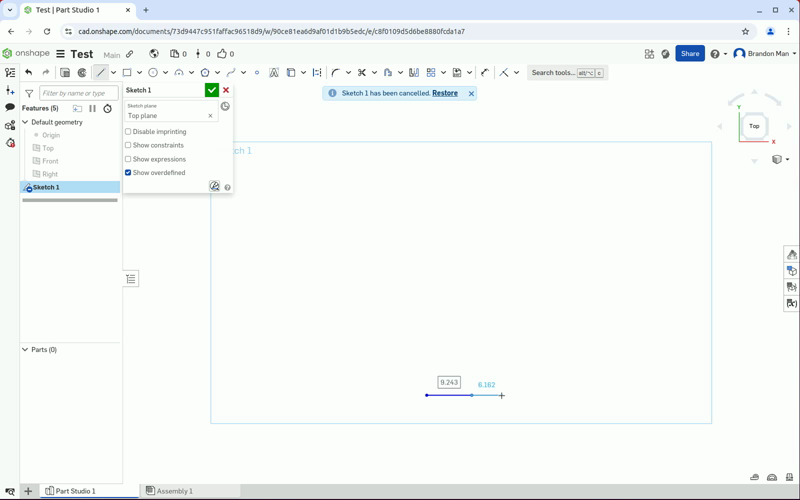
mouse_move(471, 362)
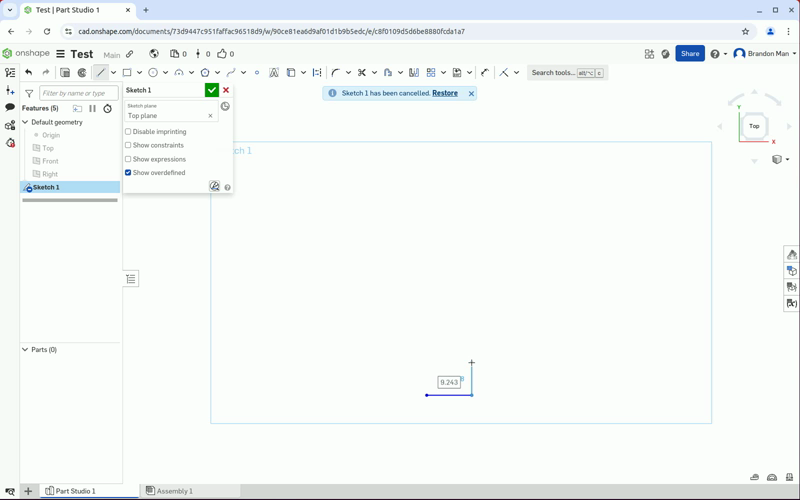
click(471, 362)
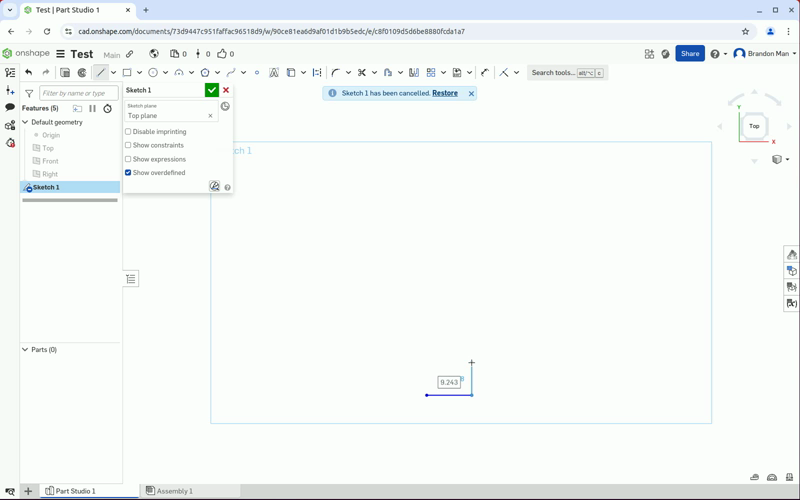
key_up(shift)
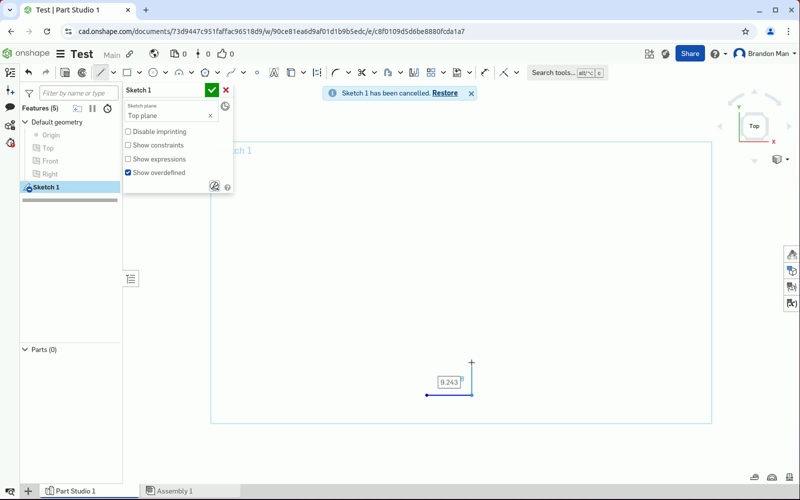
key_down(shift)
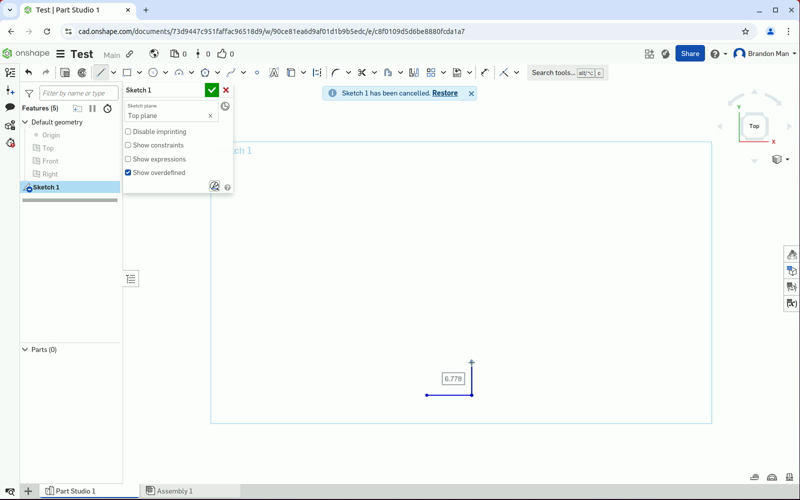
mouse_move(471, 228)
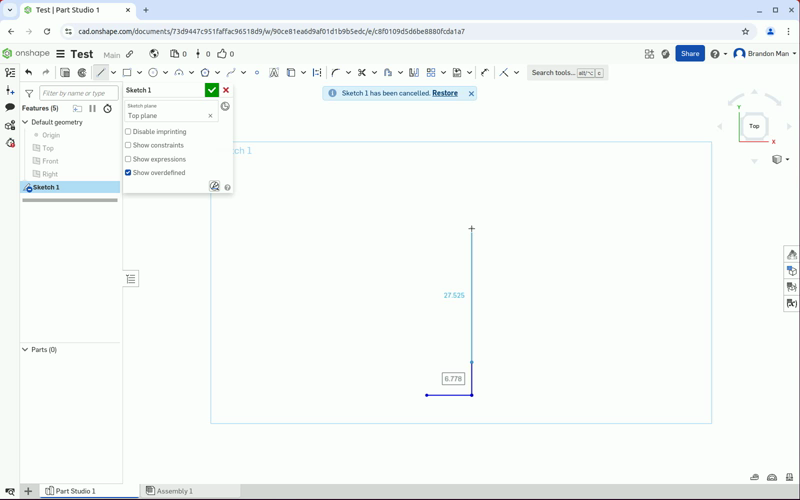
click(471, 228)
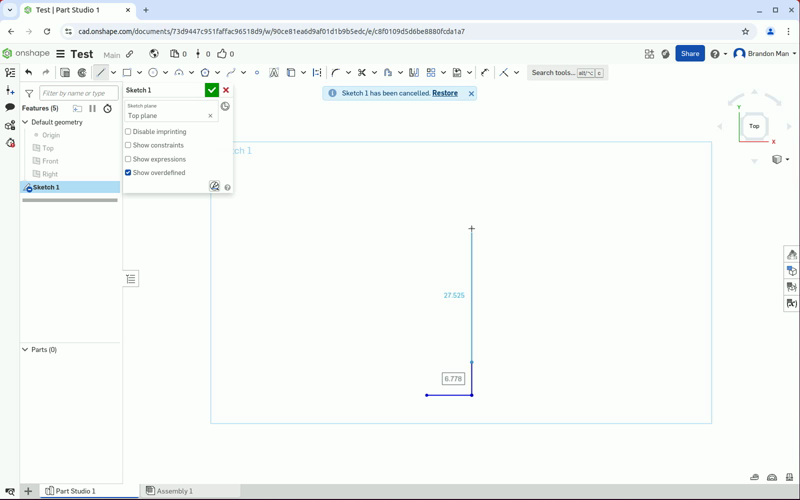
key_up(shift)
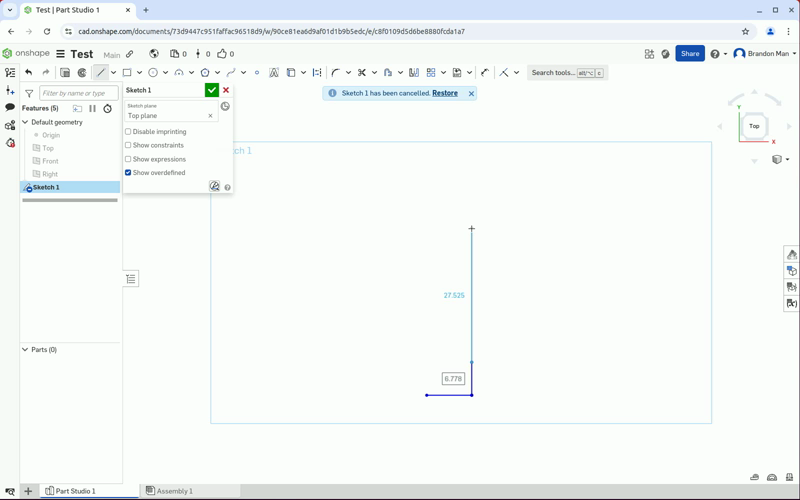
key_down(shift)
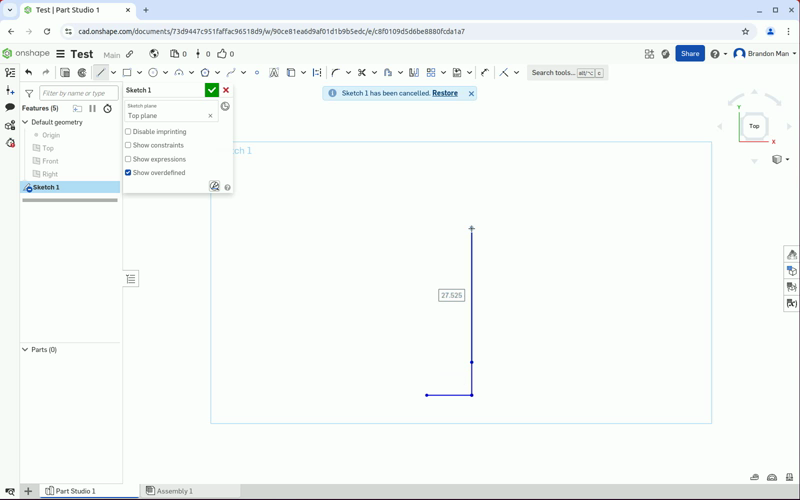
mouse_move(501, 228)
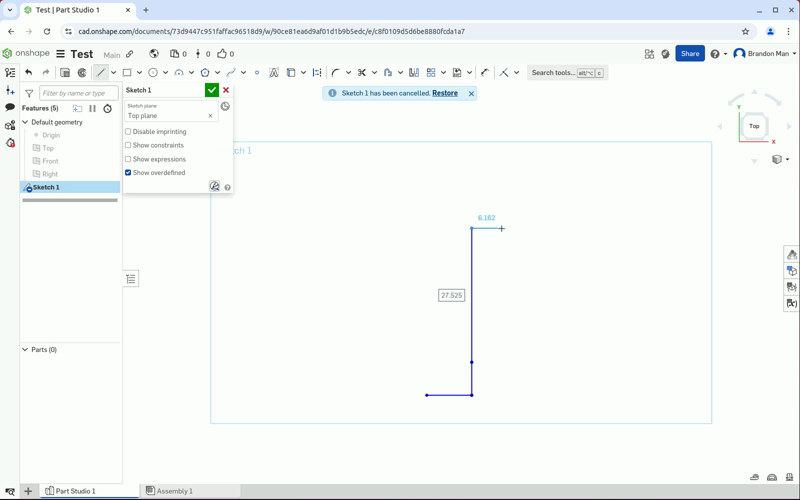
mouse_move(471, 171)
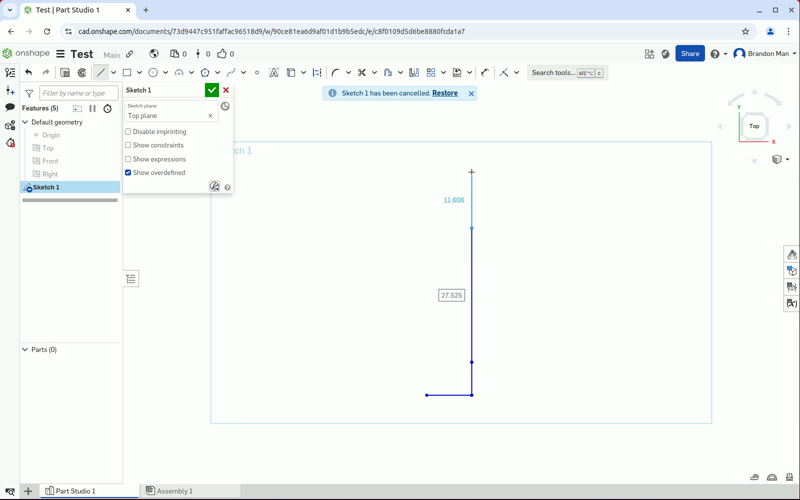
click(471, 171)
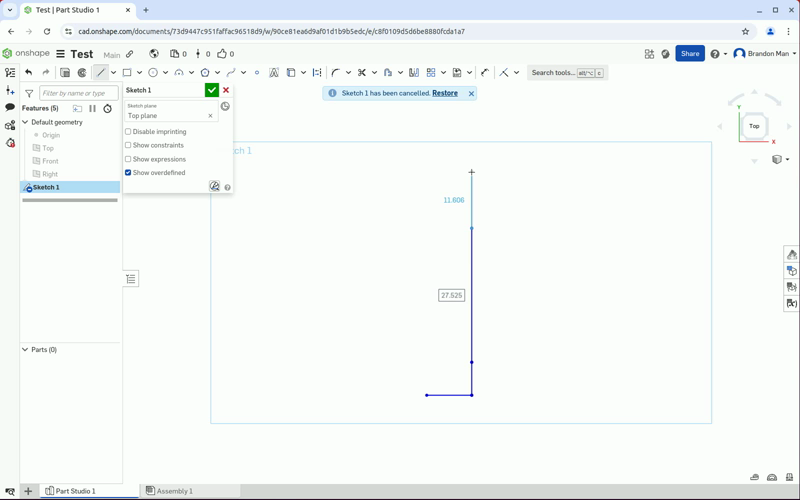
key_up(shift)
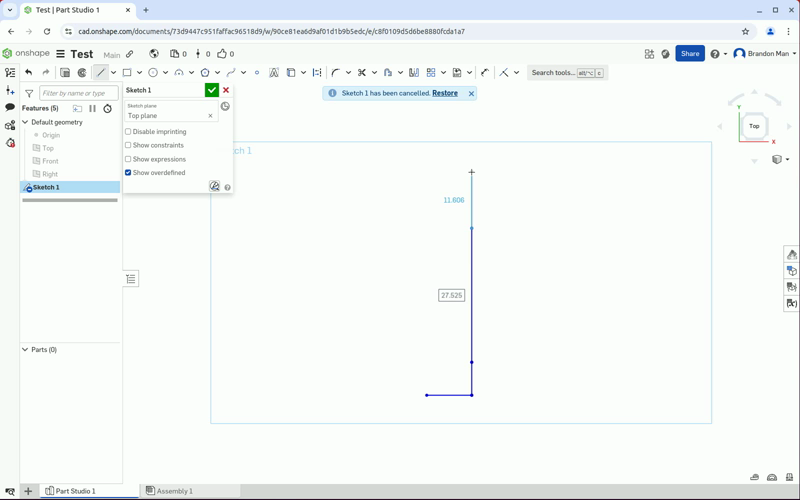
key_down(shift)
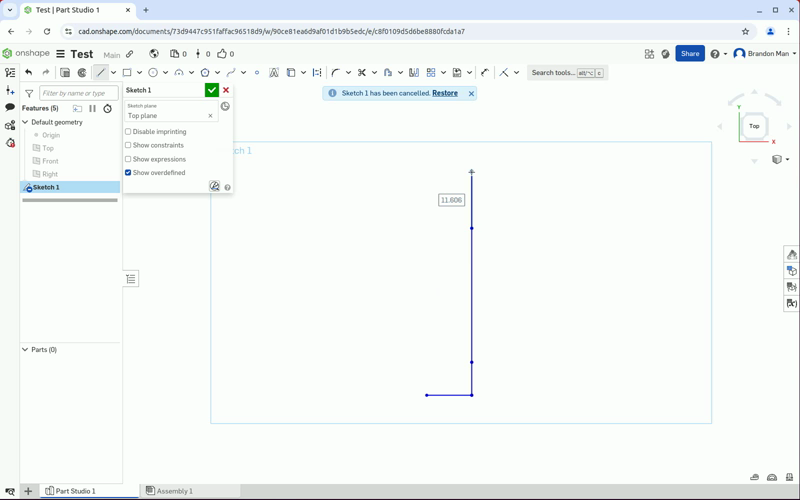
mouse_move(501, 171)
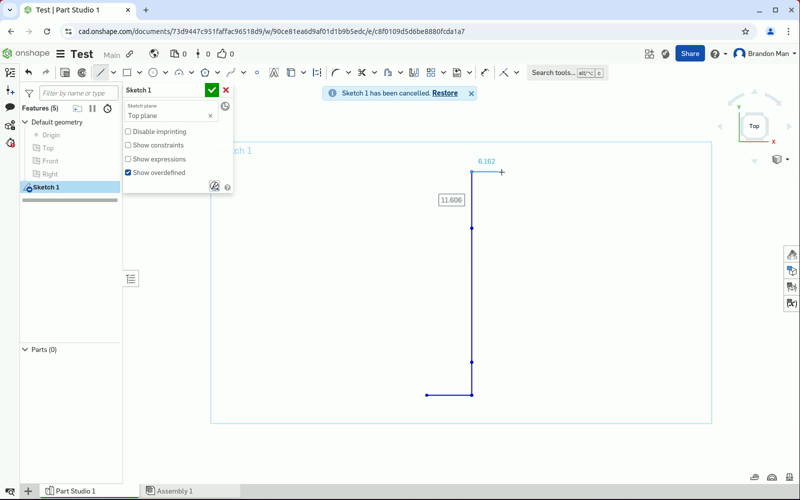
mouse_move(426, 171)
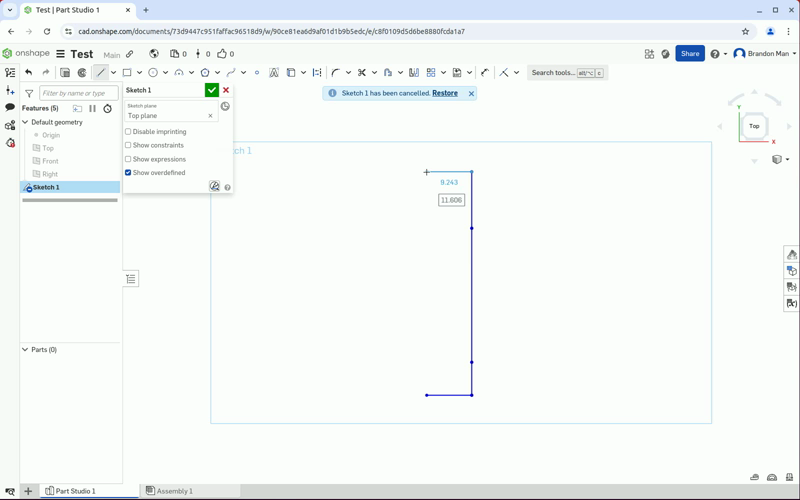
click(426, 171)
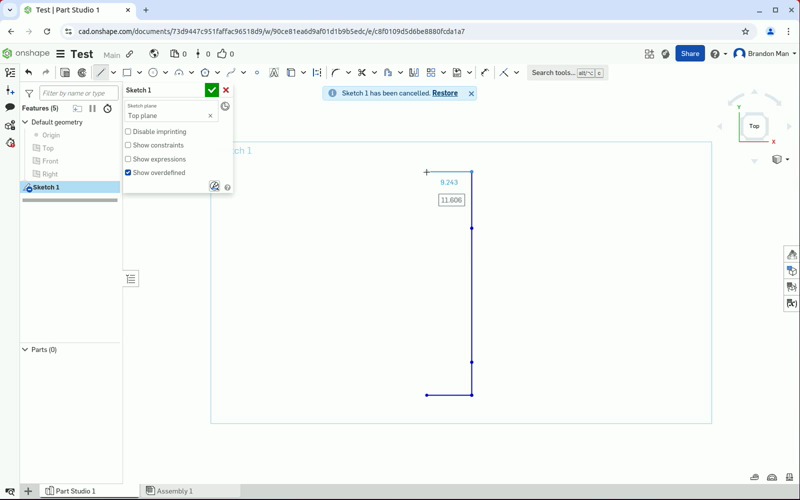
key_up(shift)
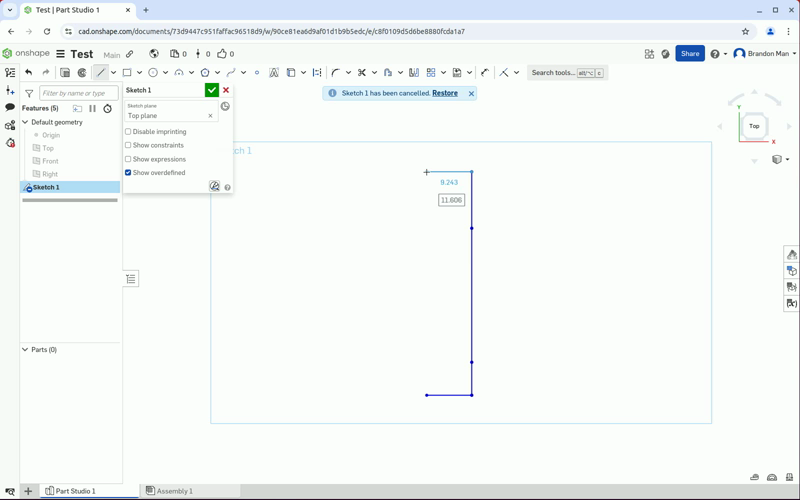
key_down(shift)
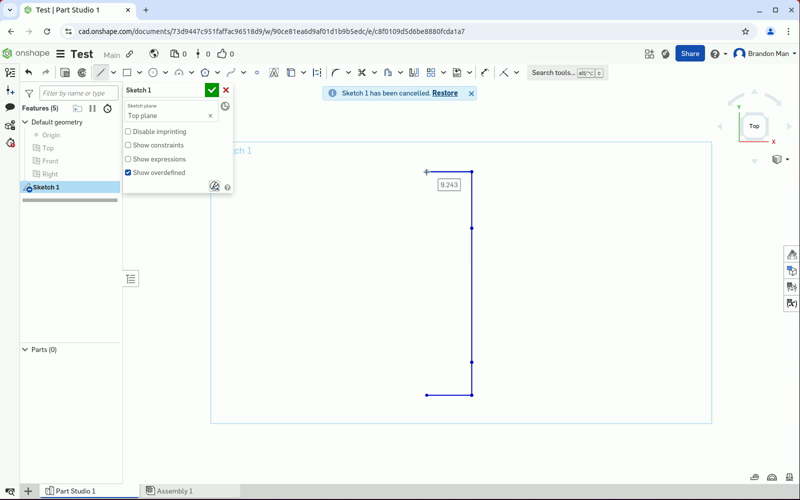
mouse_move(426, 395)
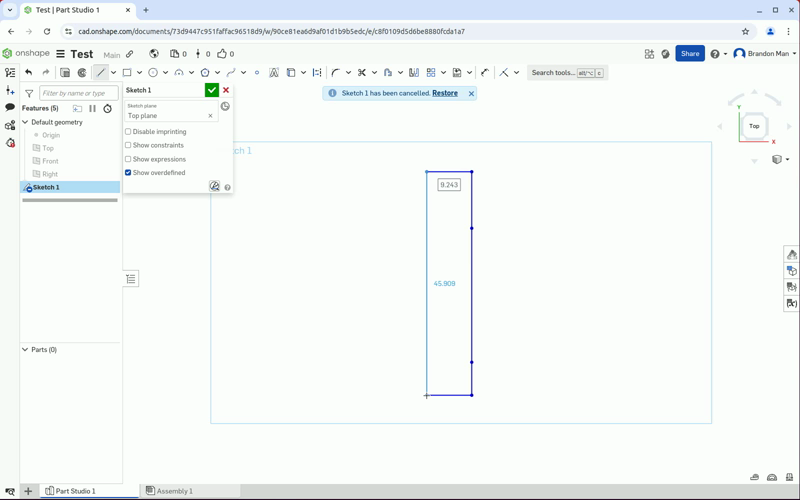
key_up(shift)
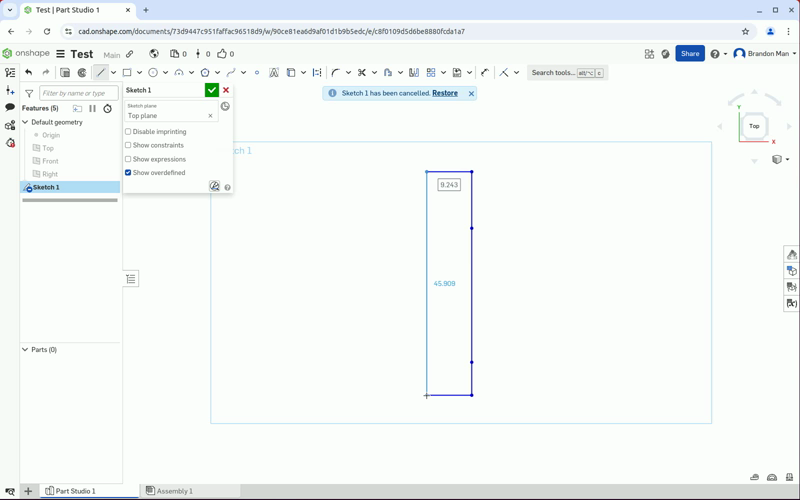
click(426, 395)
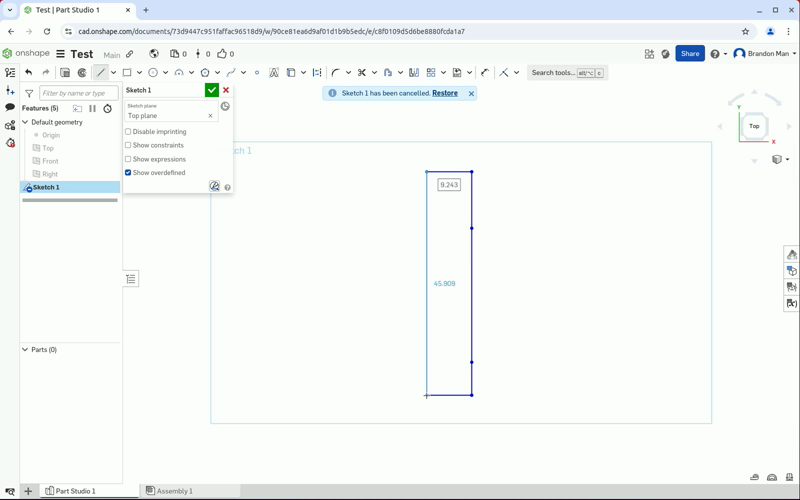
key(esc)
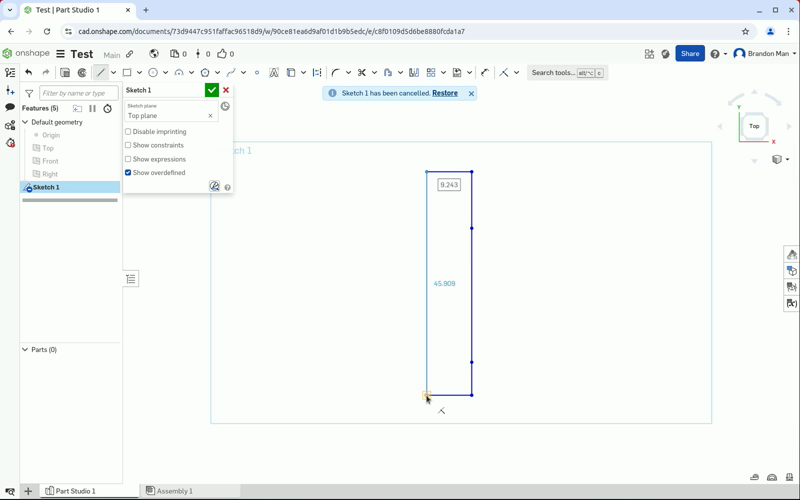
mouse_move(461, 290)
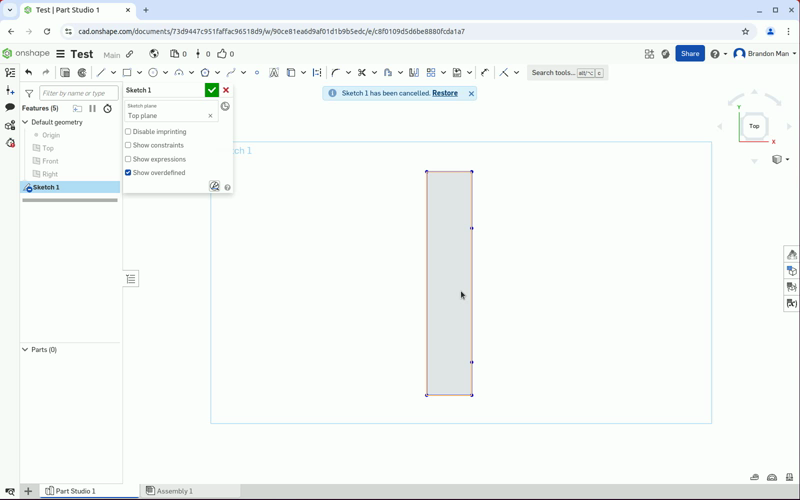
click(461, 290)
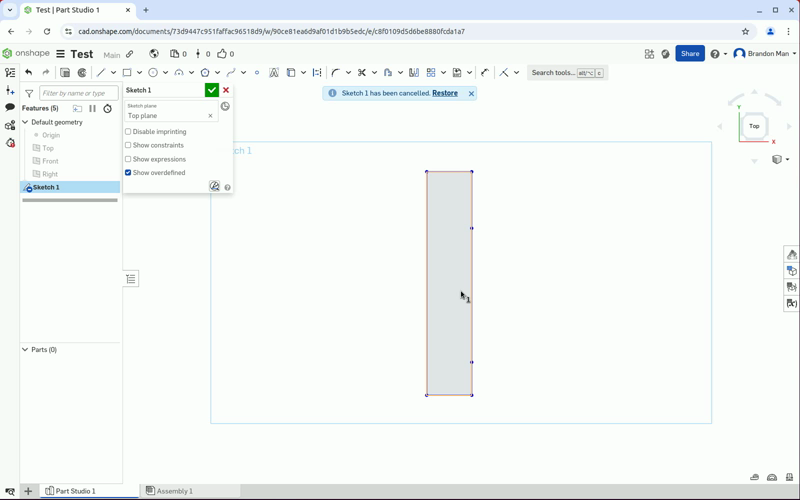
mouse_move(73, 352)
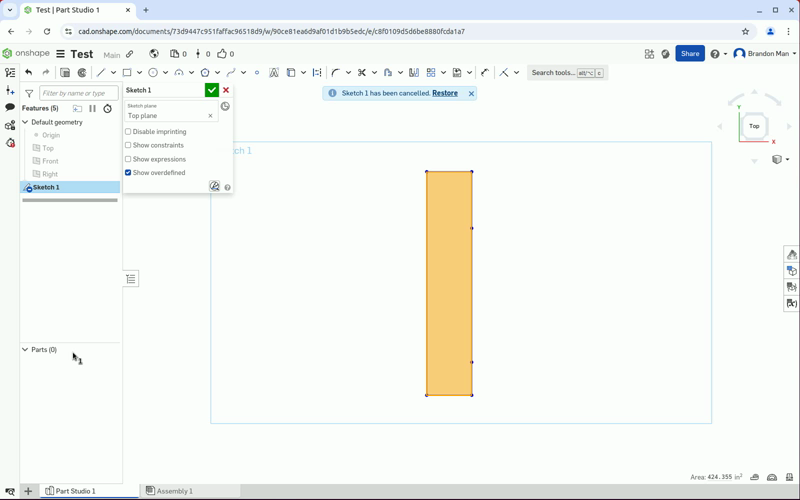
key(shift+y)
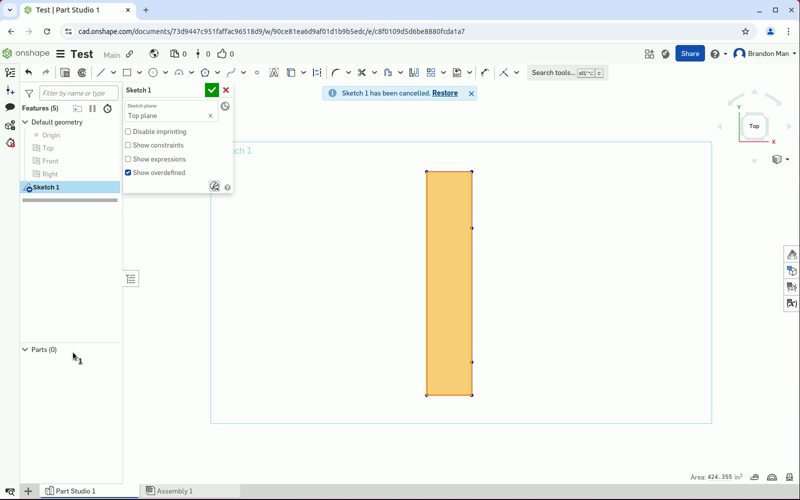
key(shift+e)
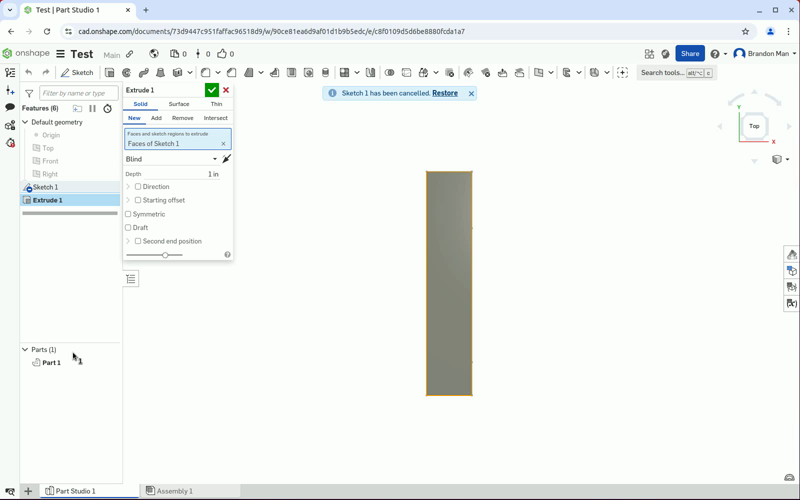
mouse_move(143, 106)
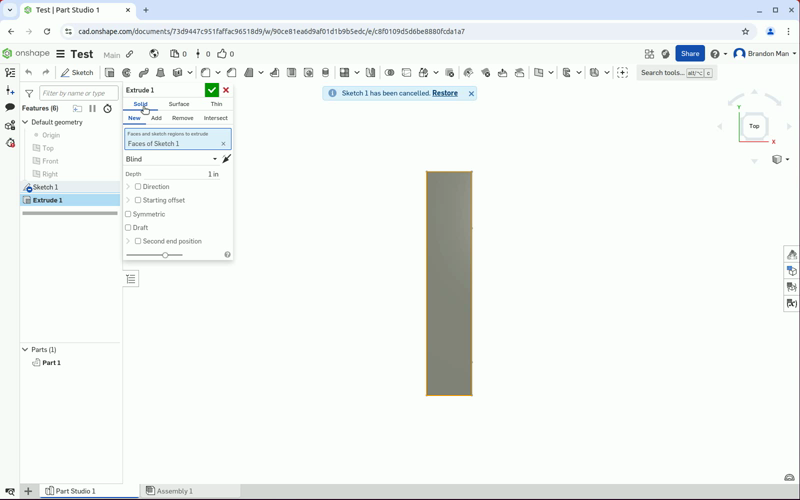
click(143, 106)
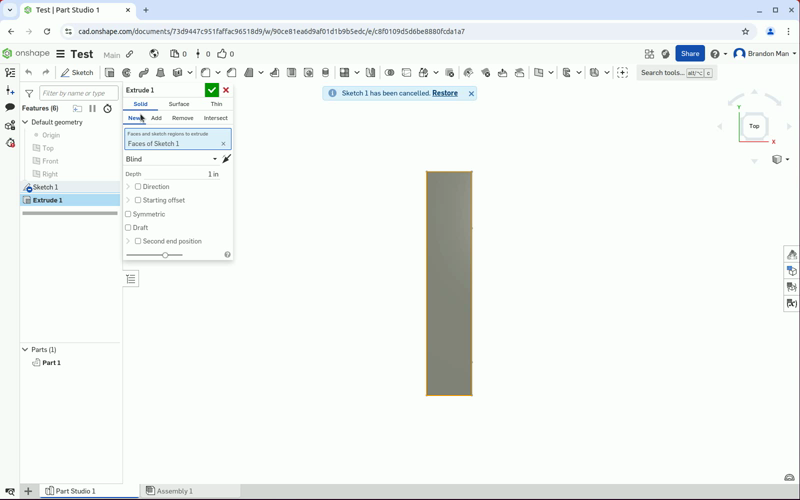
mouse_move(137, 120)
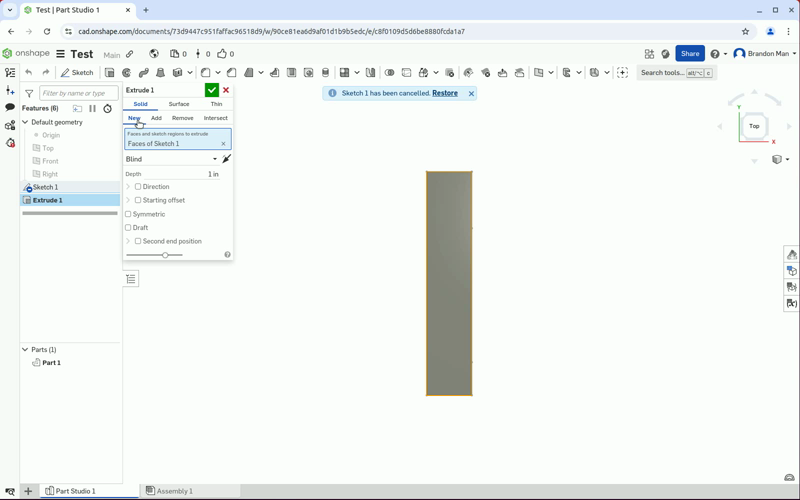
click(137, 120)
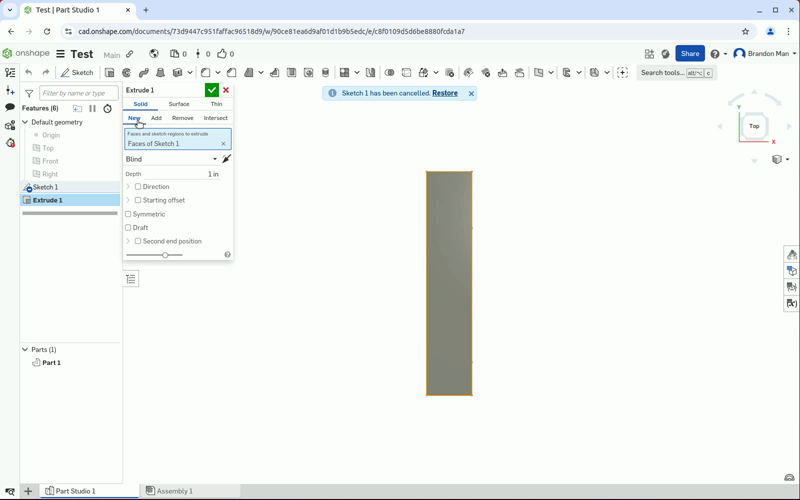
key(tab, 4)
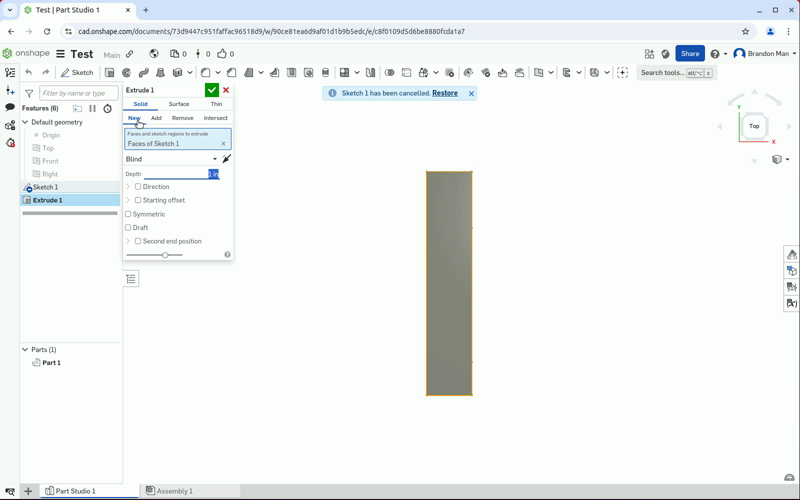
text(23.108)
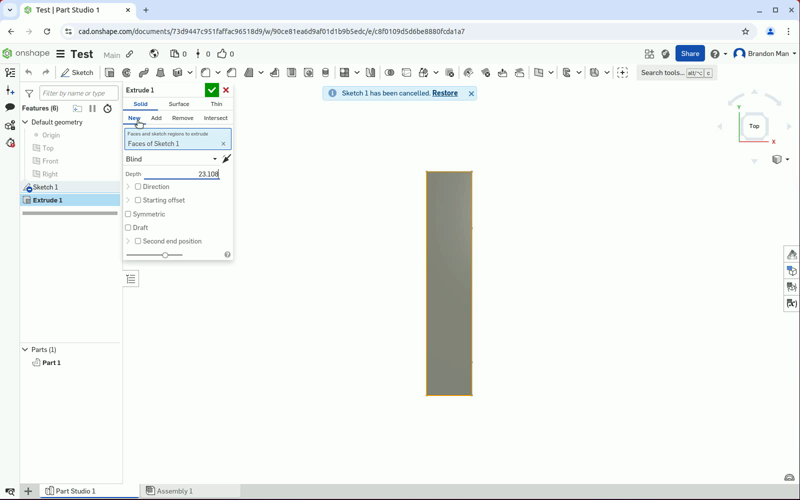
key(enter)
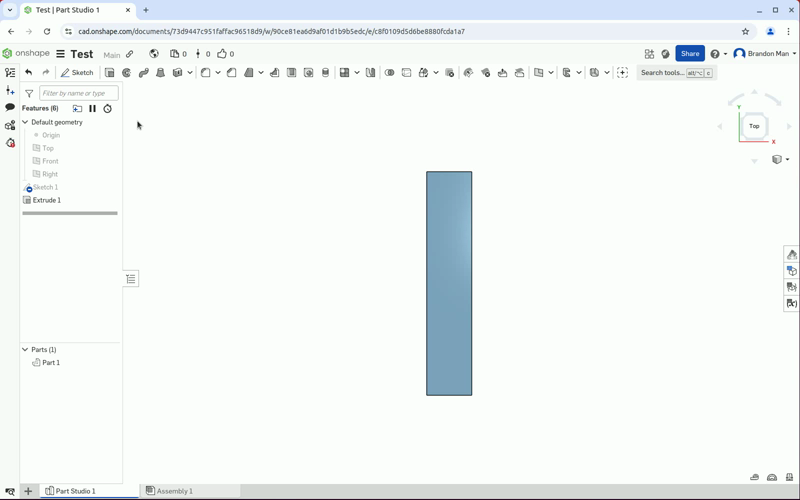
key(shift+h)
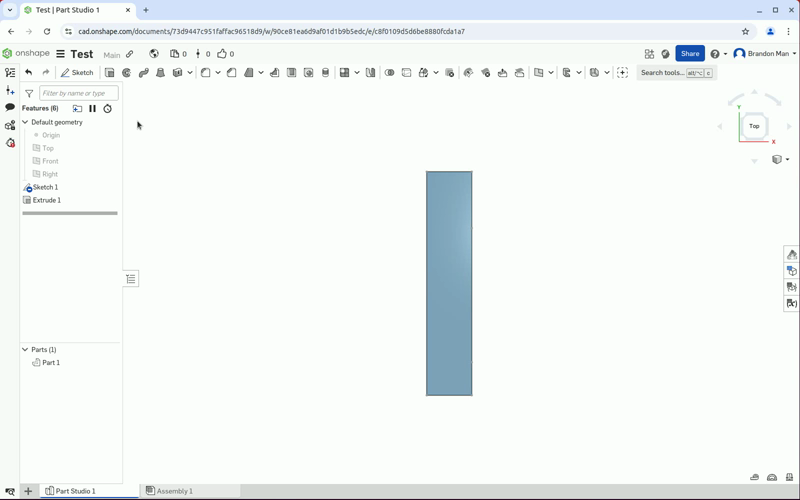
key(shift+h)
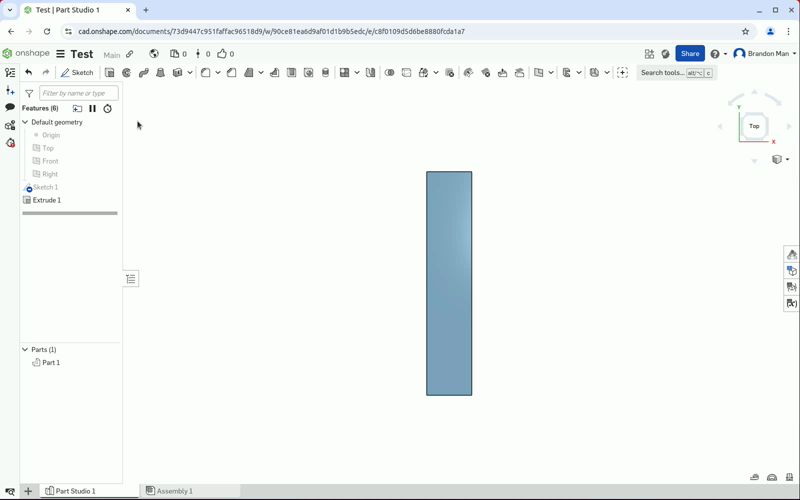
mouse_move(73, 189)
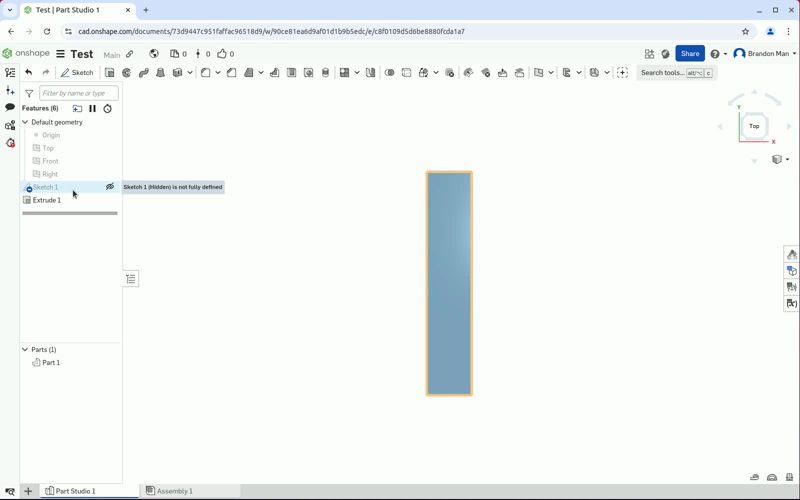
click(73, 189)
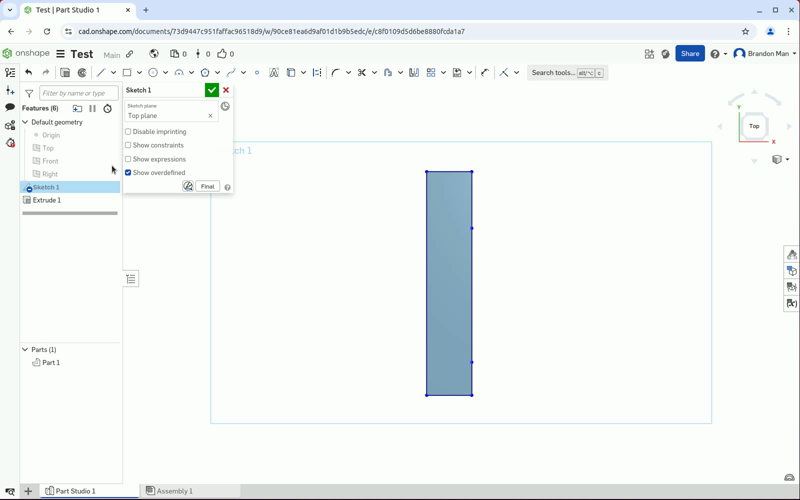
mouse_move(229, 92)
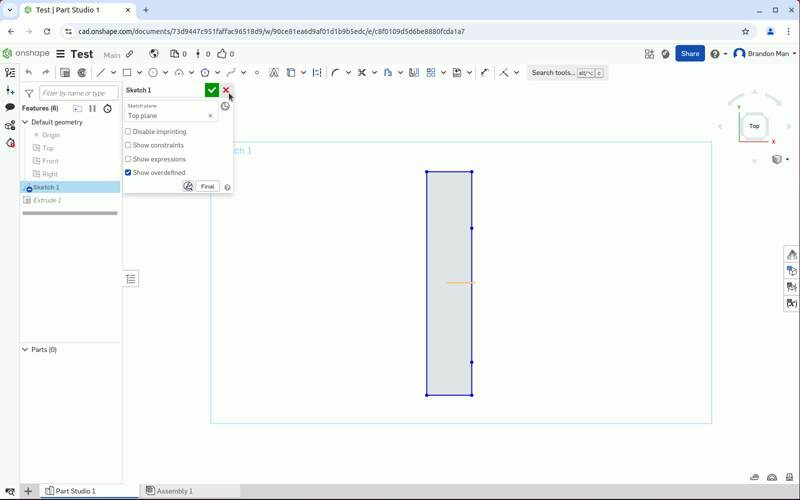
click(229, 92)
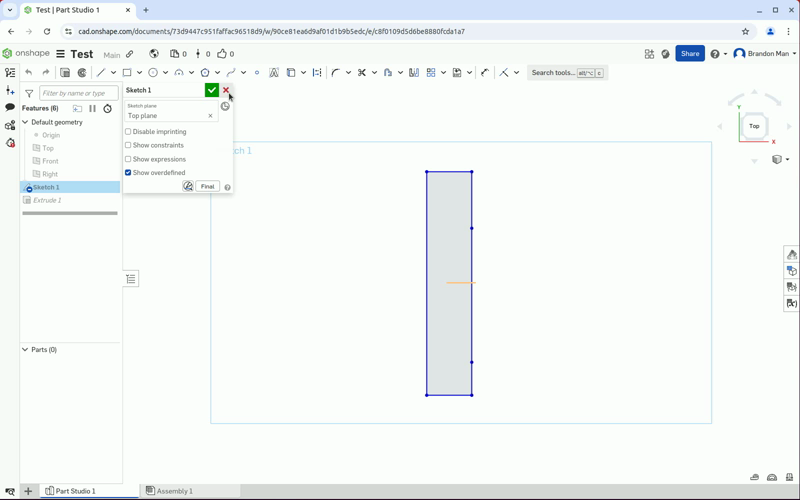
key(shift+s)
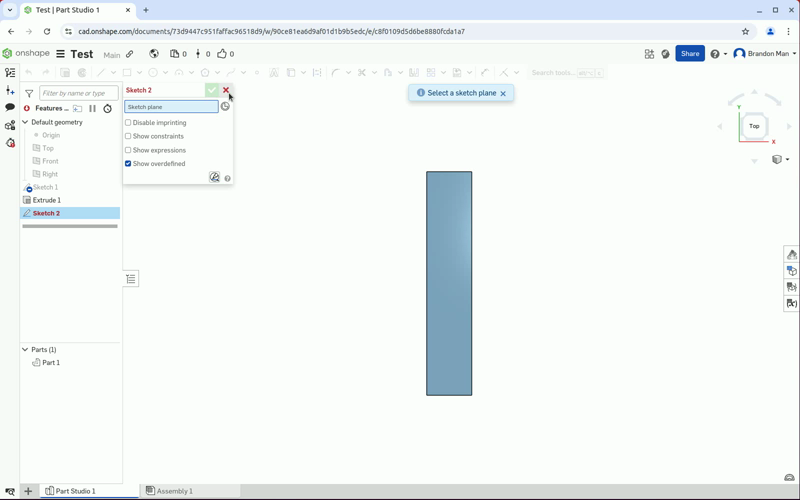
mouse_move(73, 150)
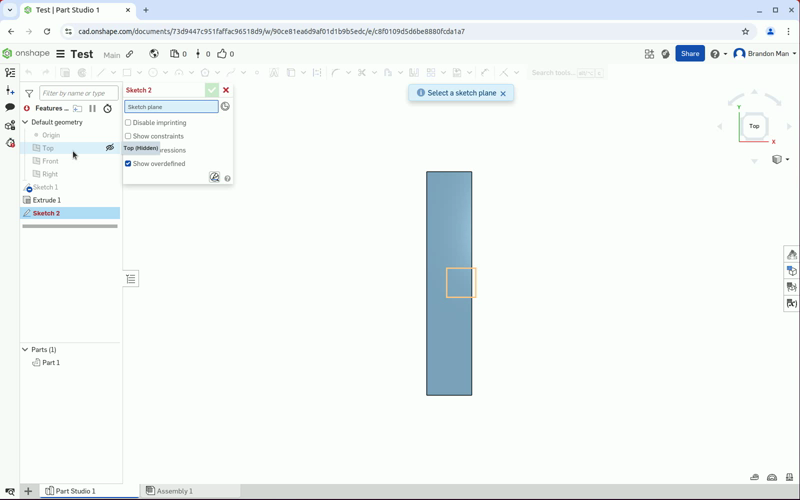
click(73, 150)
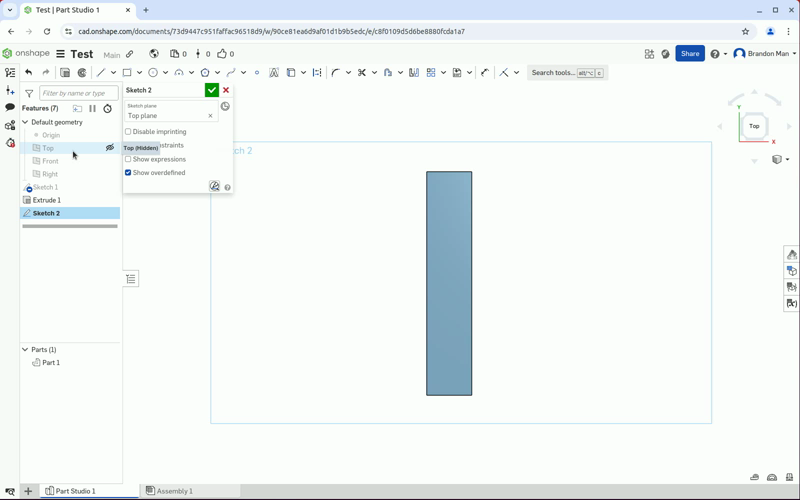
mouse_move(73, 352)
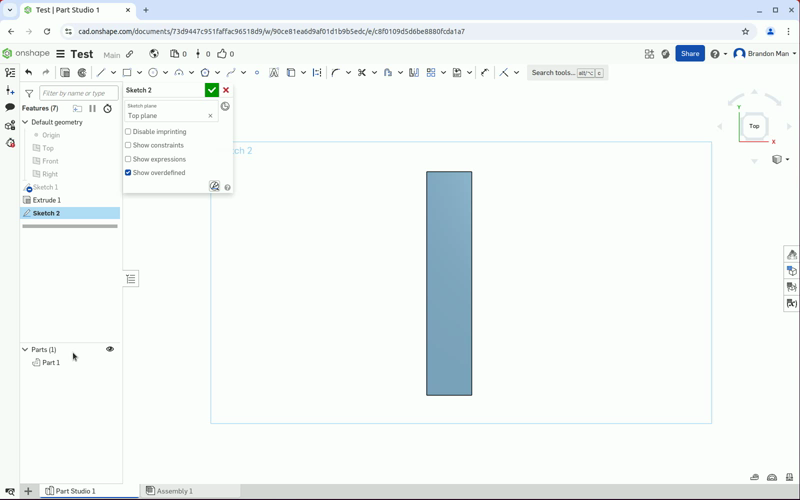
key(y)
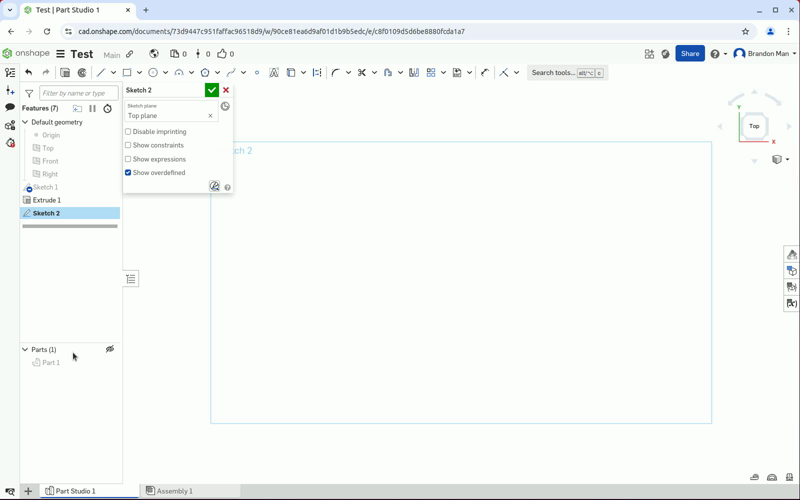
key(l)
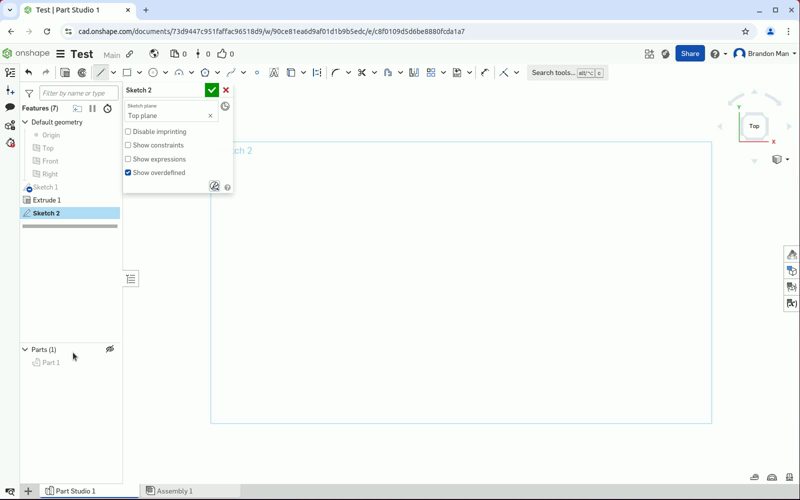
key_down(shift)
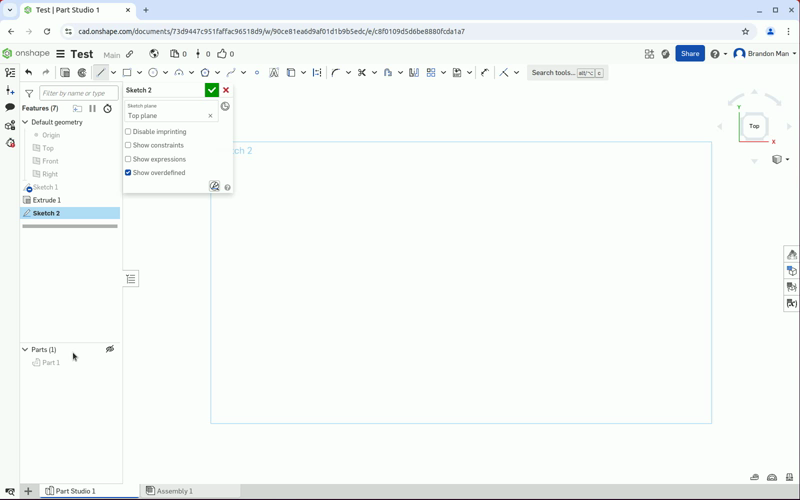
mouse_move(472, 361)
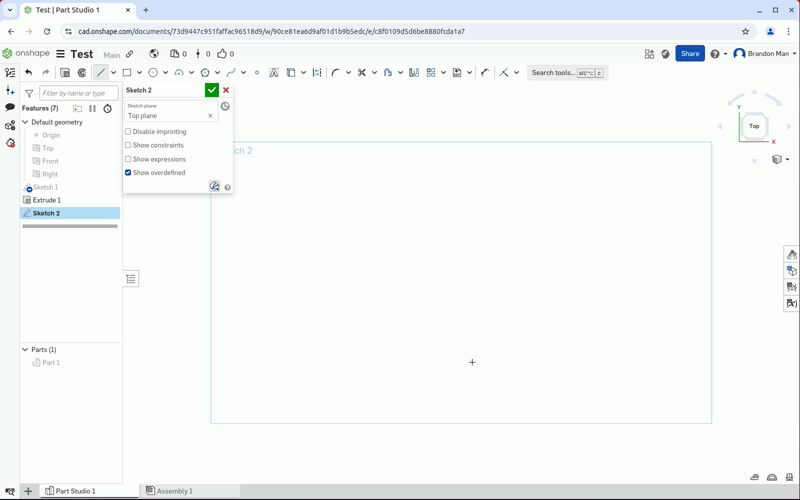
click(472, 361)
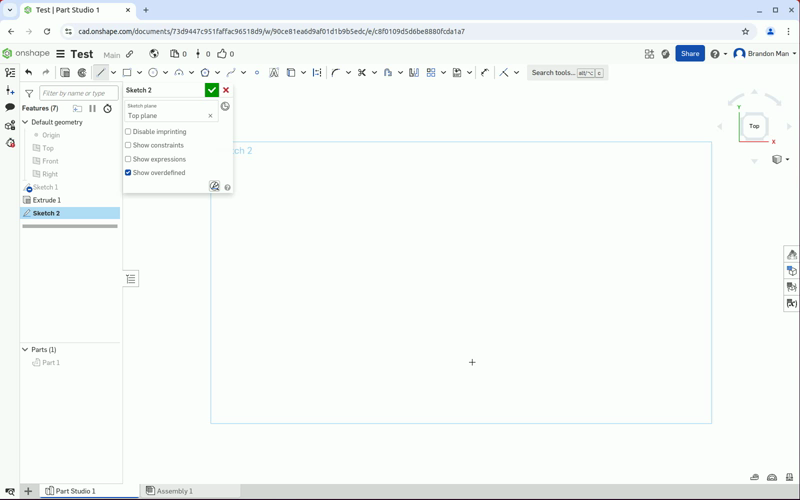
key_up(shift)
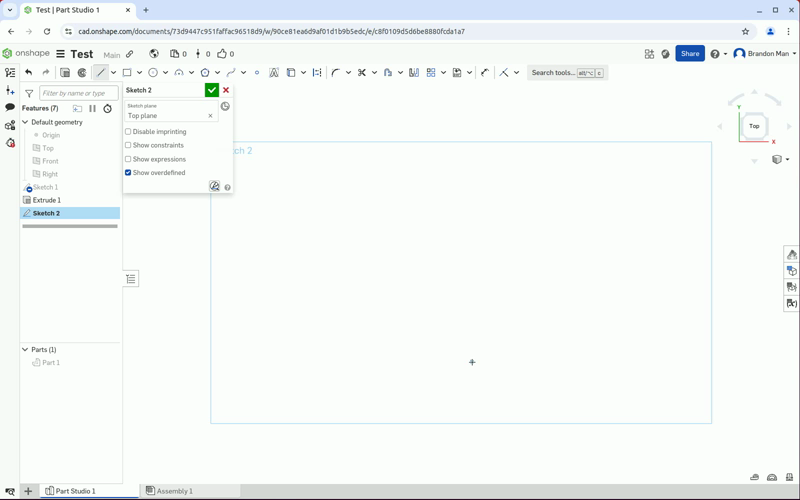
key_down(shift)
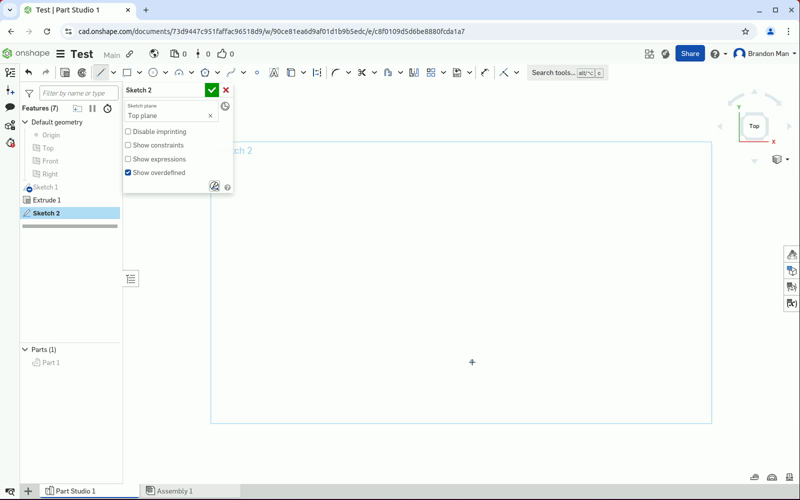
mouse_move(502, 361)
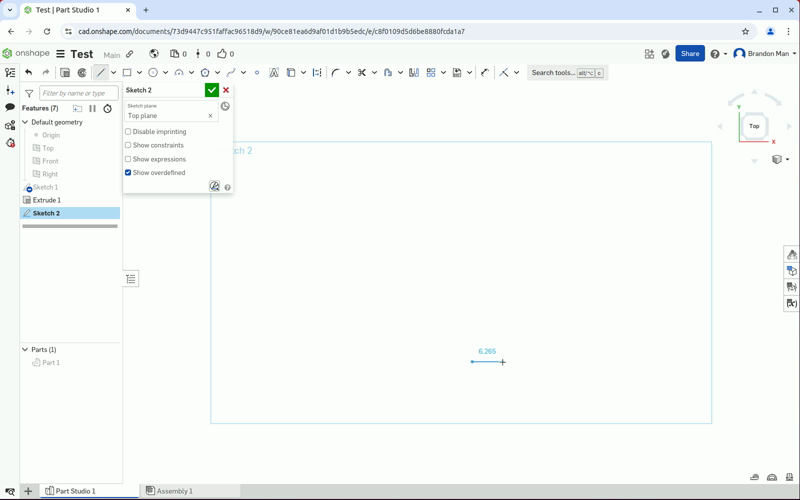
mouse_move(494, 373)
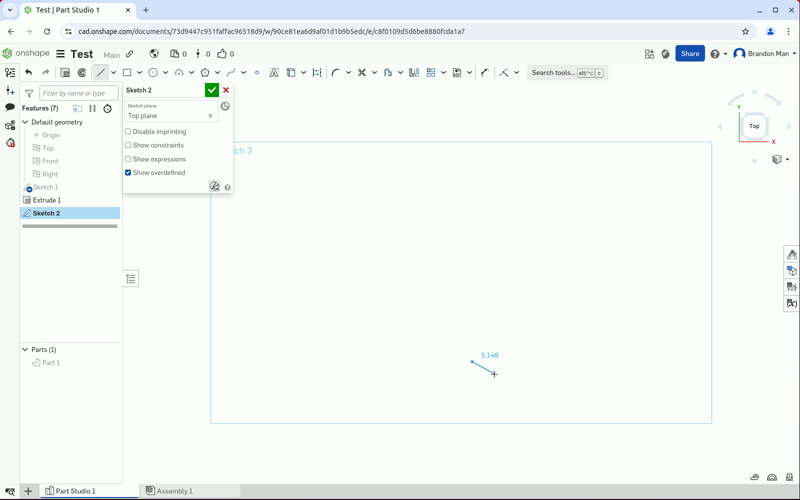
click(494, 373)
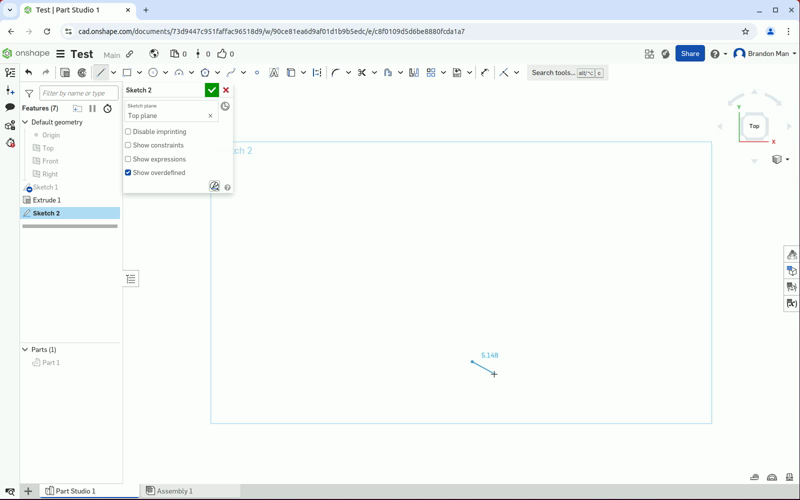
key_up(shift)
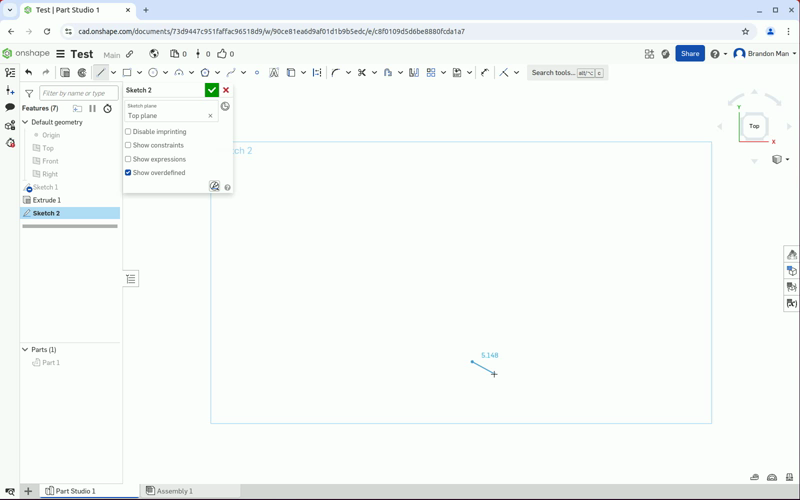
key_down(shift)
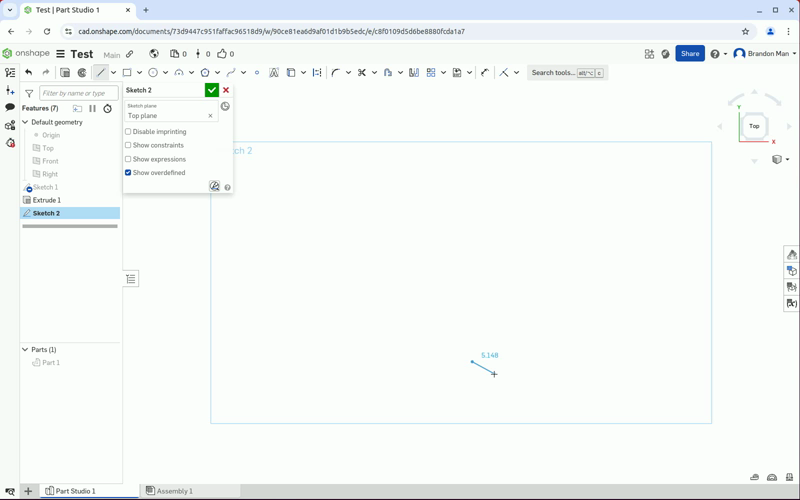
mouse_move(494, 214)
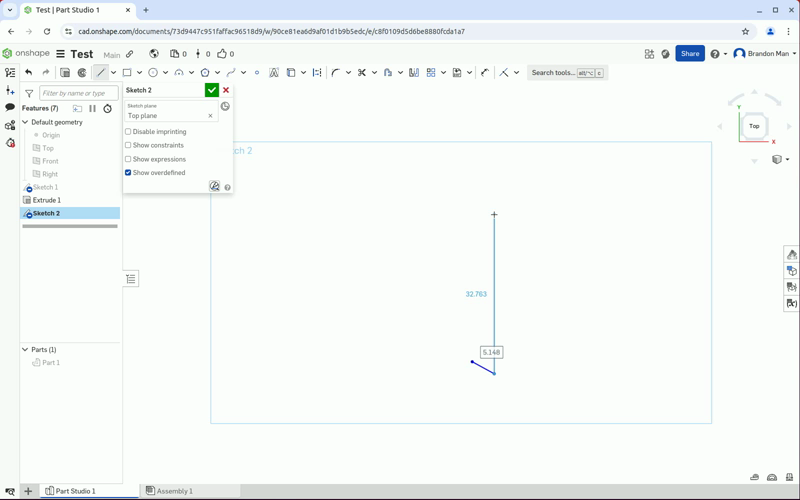
click(494, 214)
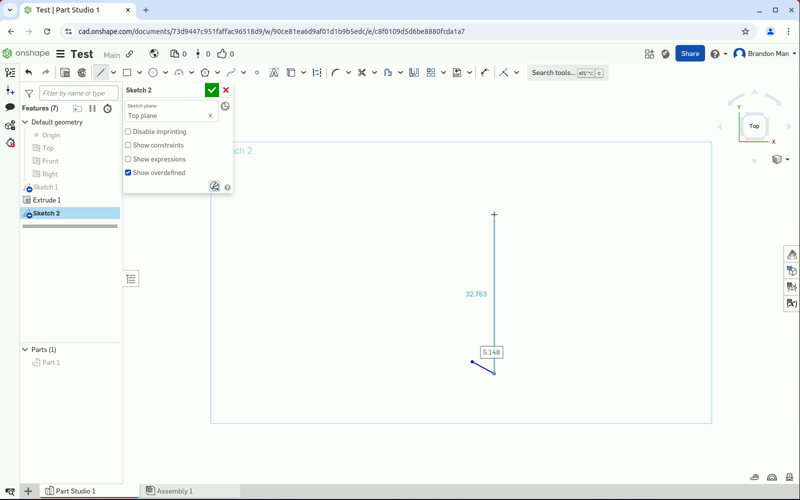
key_up(shift)
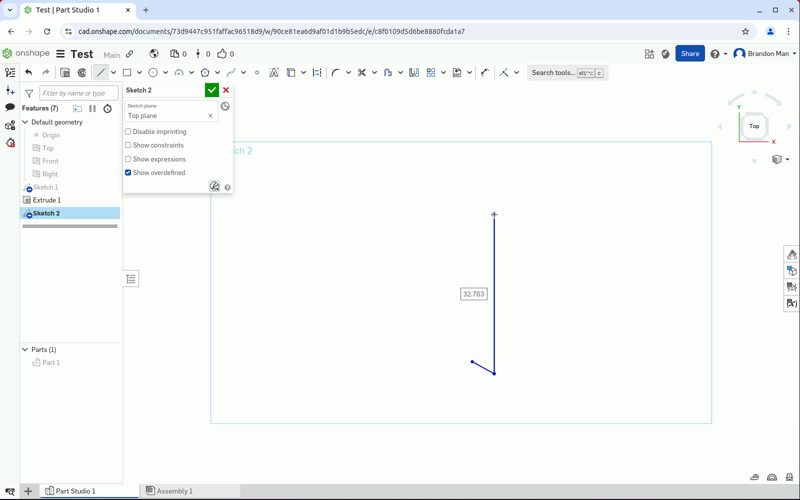
key_down(shift)
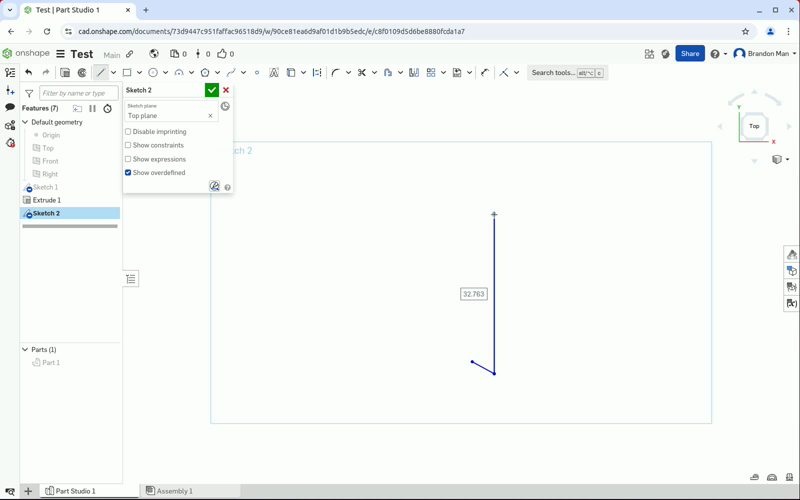
mouse_move(524, 214)
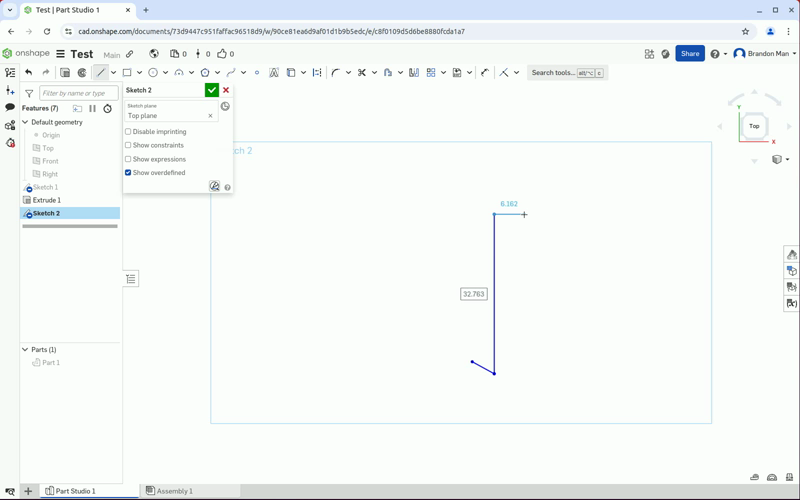
mouse_move(472, 226)
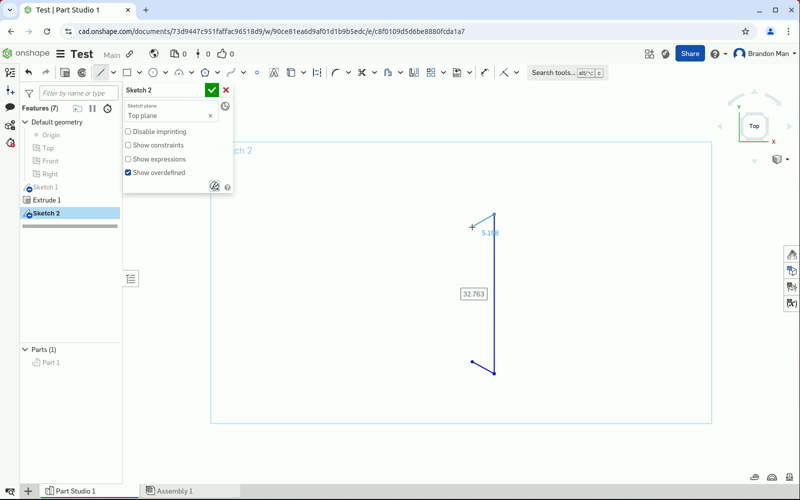
click(472, 226)
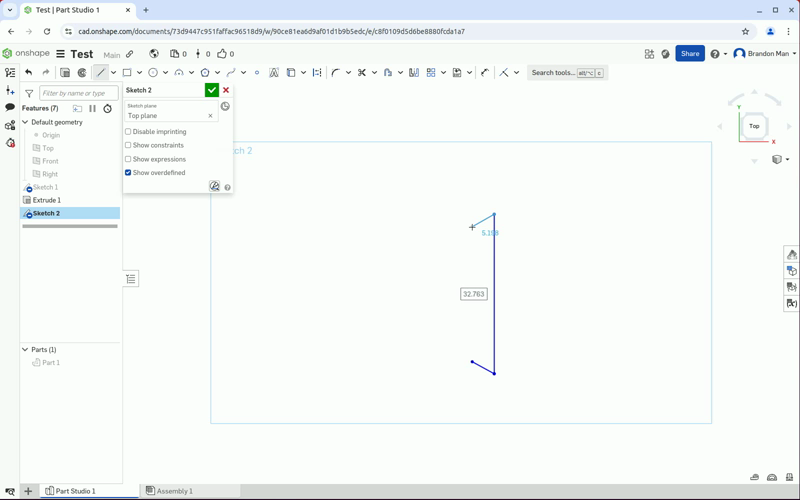
key_up(shift)
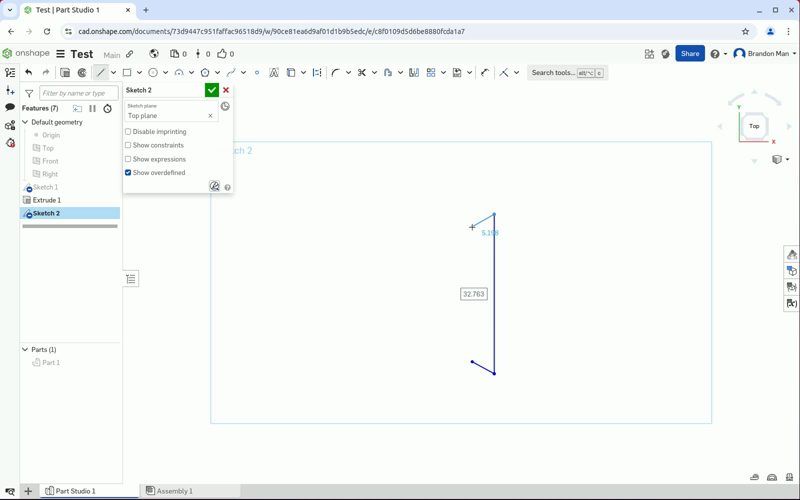
key_down(shift)
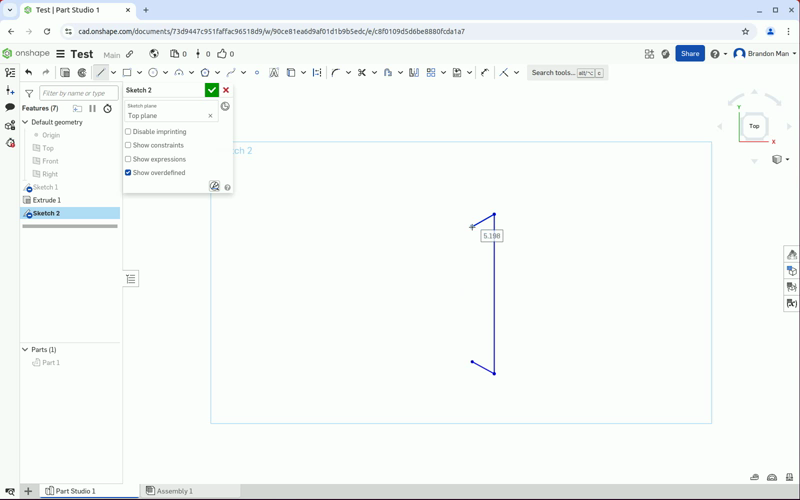
mouse_move(472, 361)
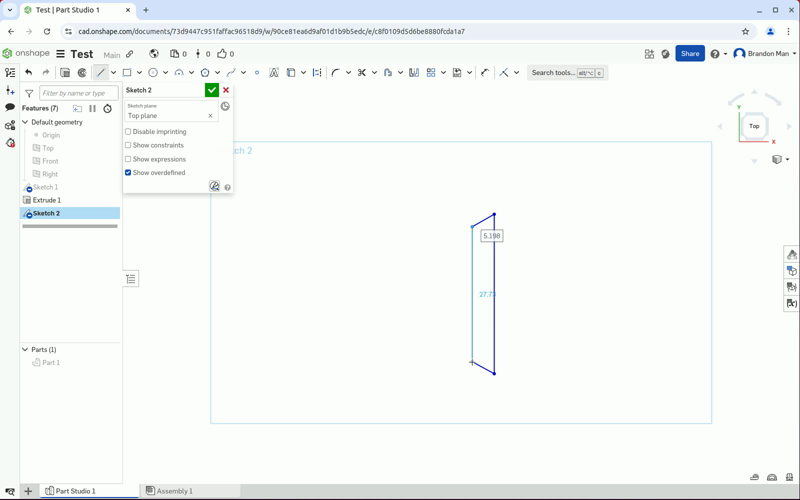
key_up(shift)
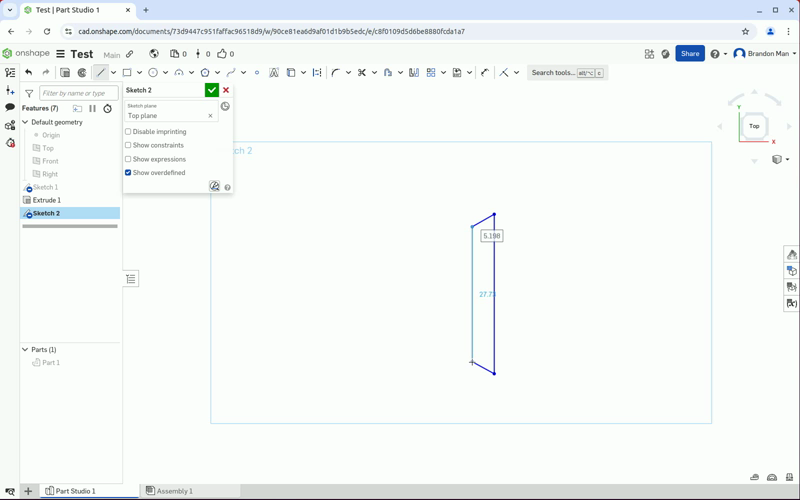
click(472, 361)
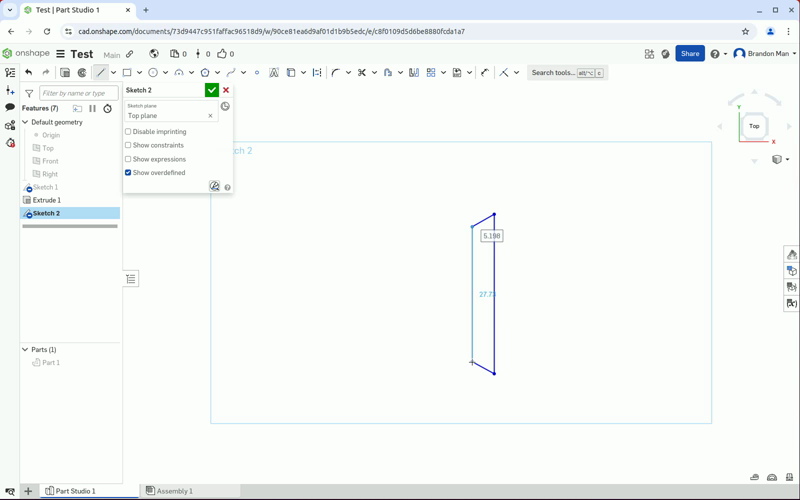
key(esc)
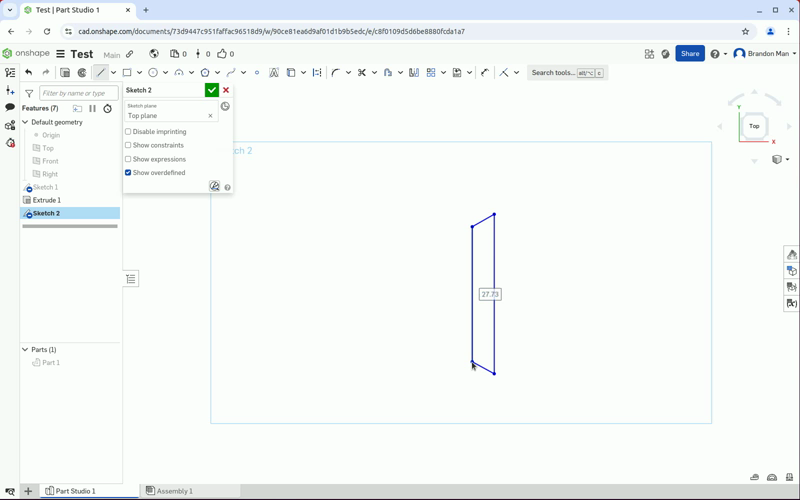
mouse_move(482, 337)
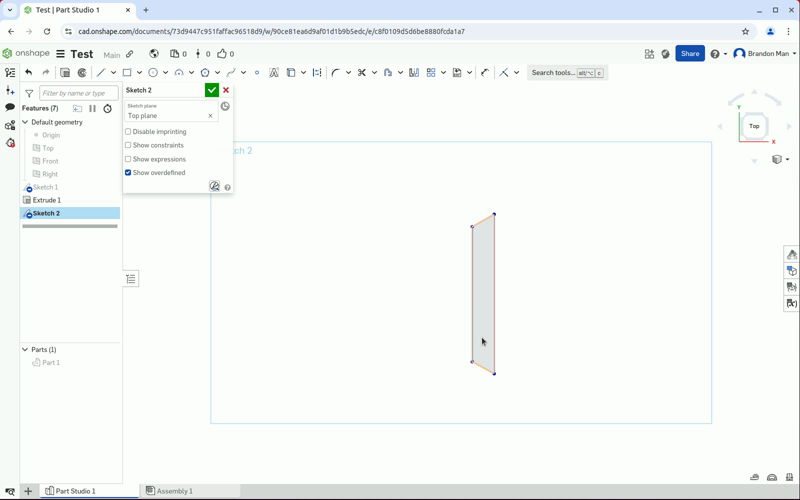
click(482, 337)
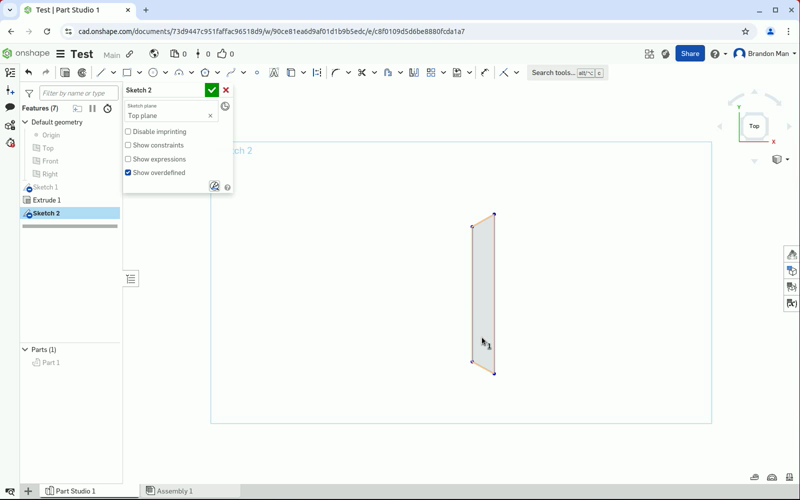
mouse_move(73, 352)
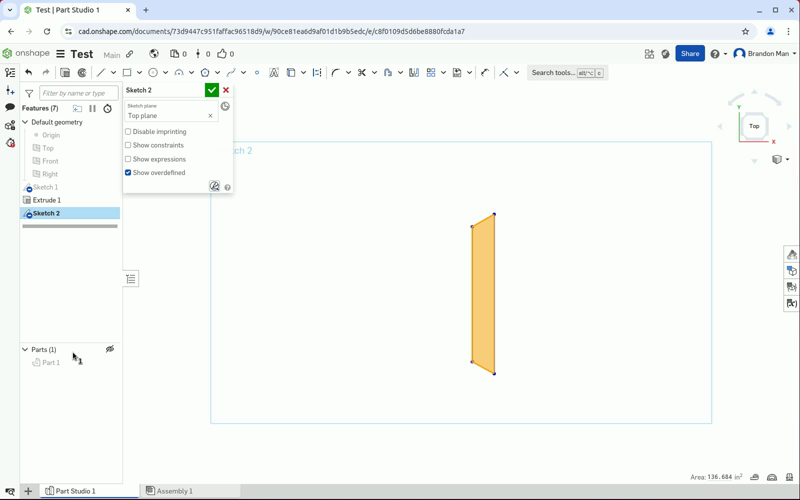
key(shift+y)
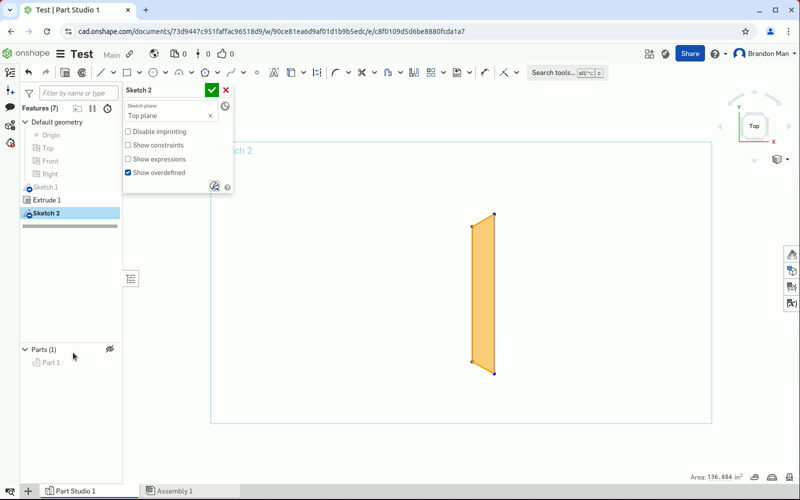
key(shift+e)
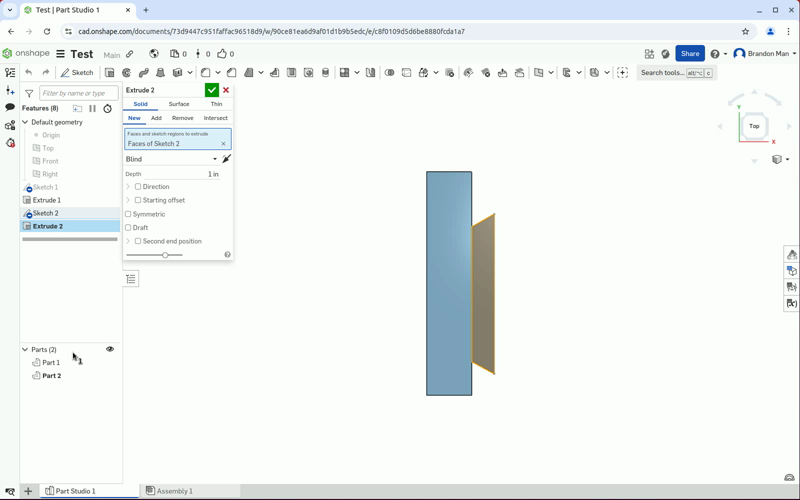
mouse_move(143, 106)
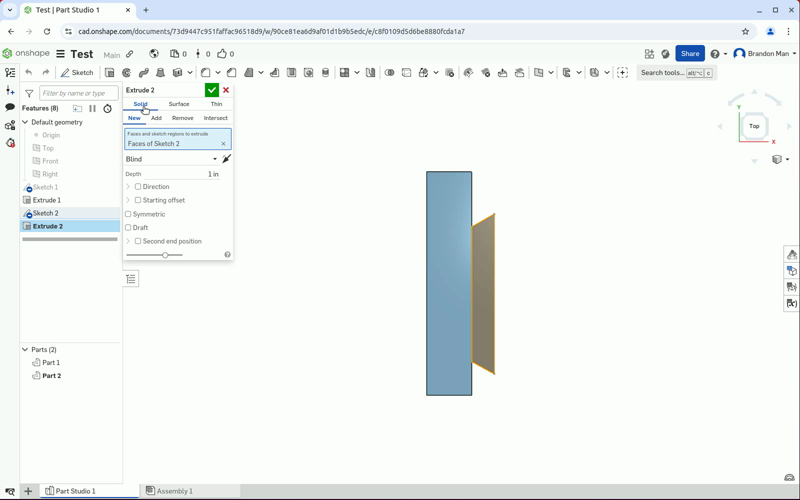
click(143, 106)
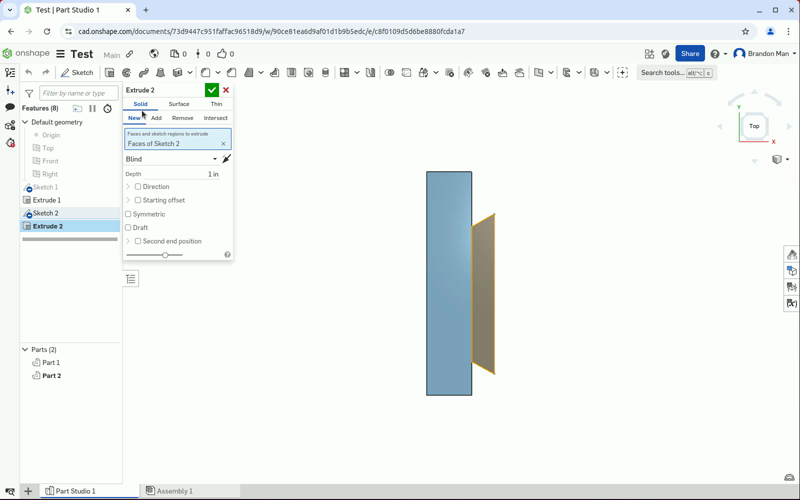
mouse_move(137, 120)
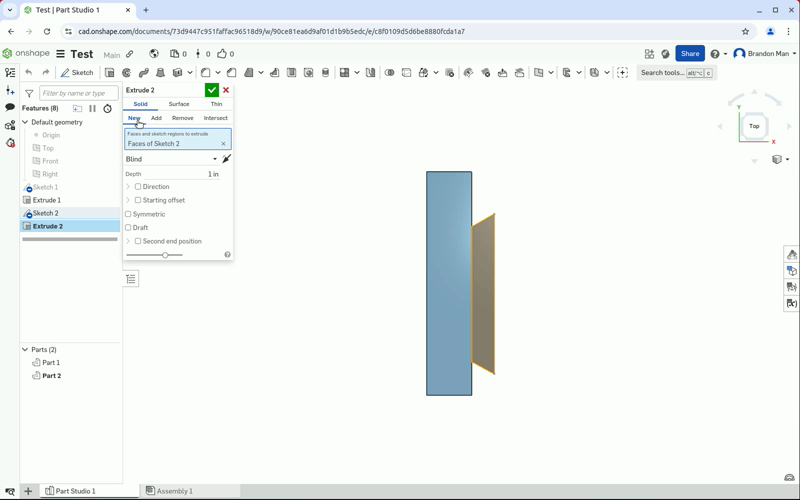
click(137, 120)
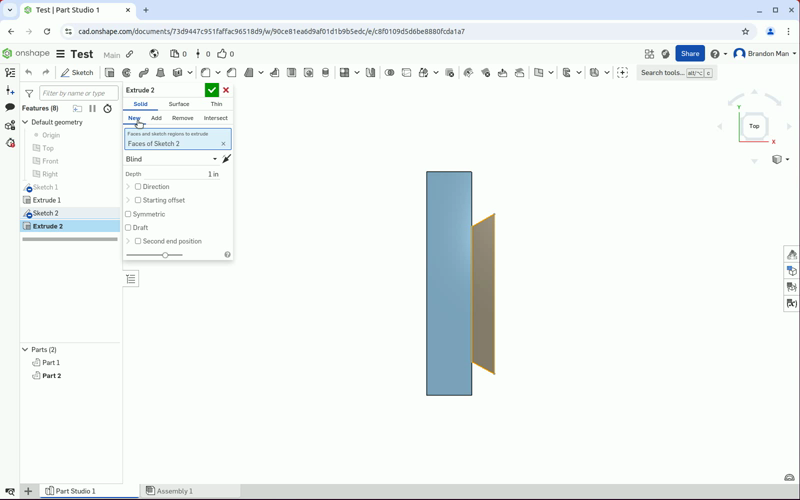
key(tab, 4)
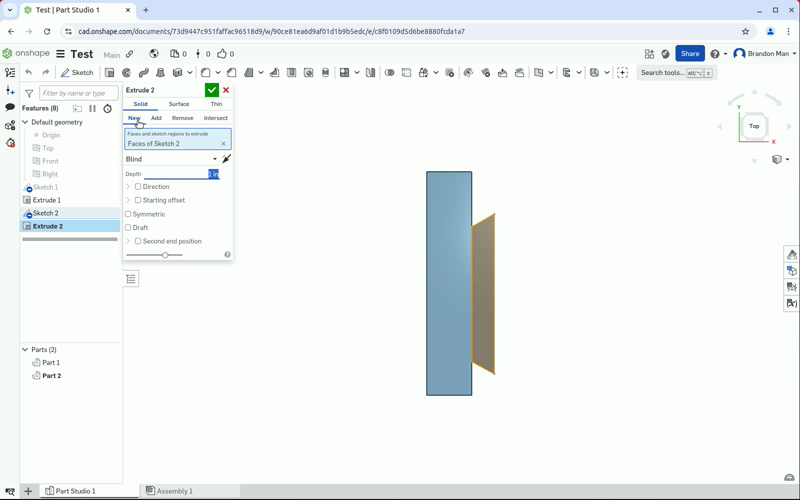
text(23.108)
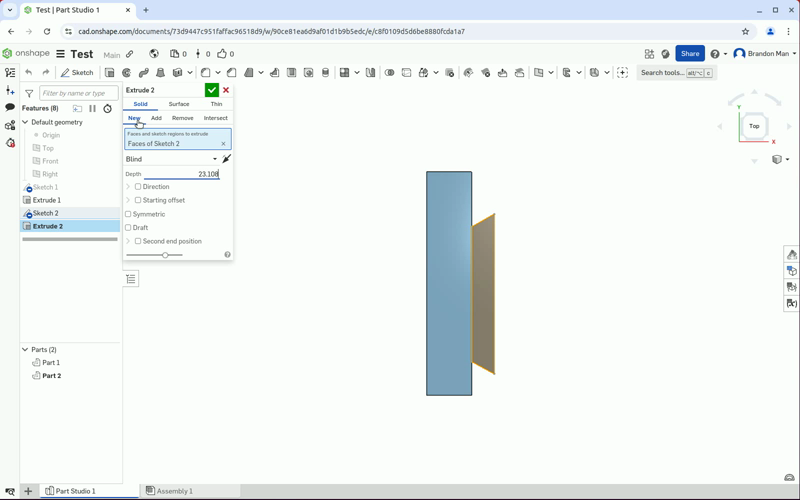
key(enter)
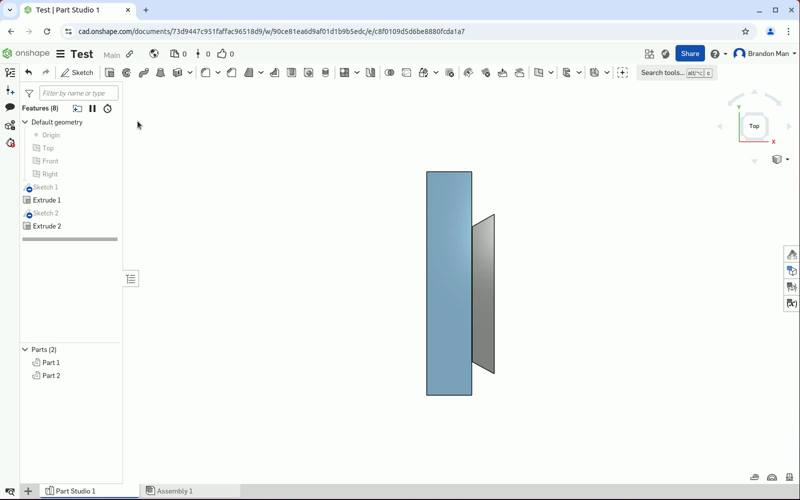
key(shift+h)
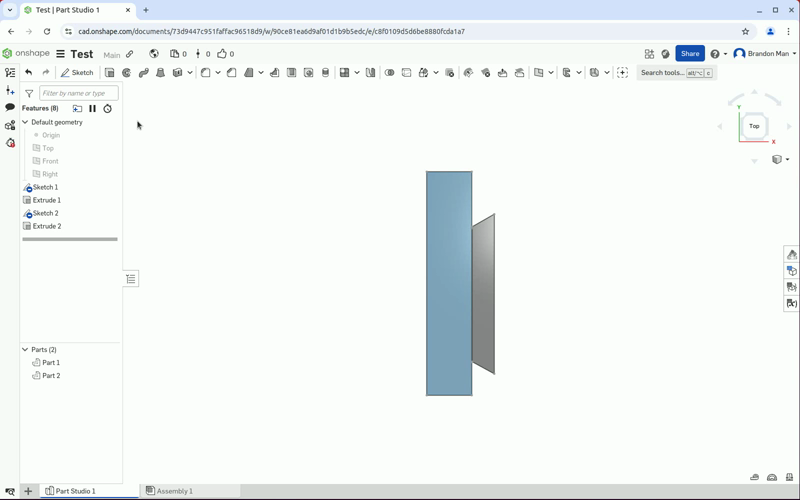
key(shift+h)
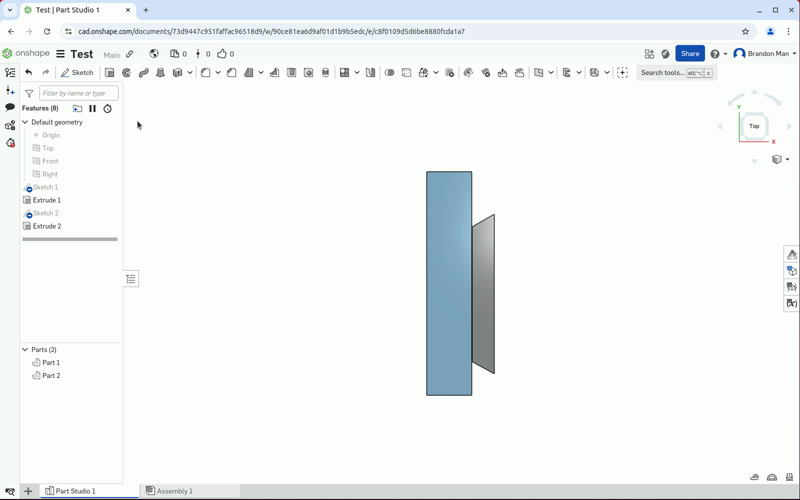
mouse_move(73, 189)
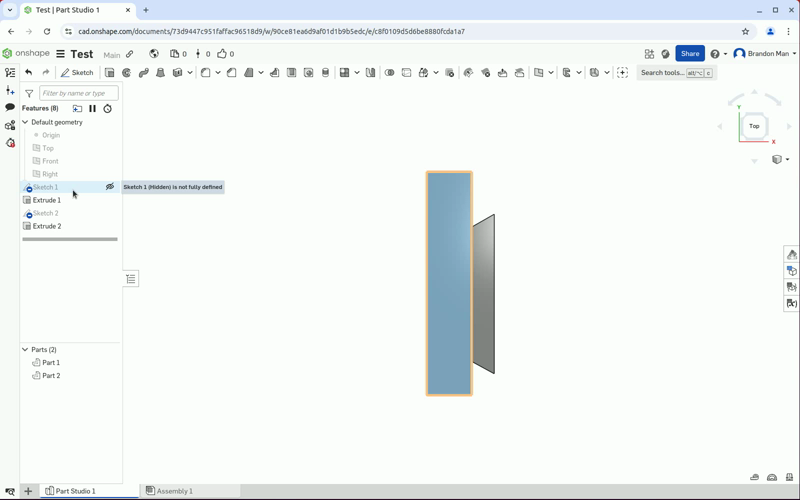
click(73, 189)
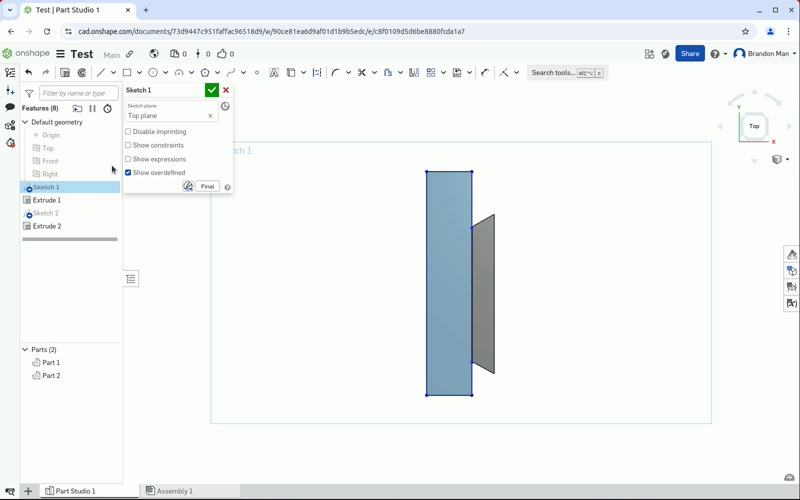
mouse_move(229, 92)
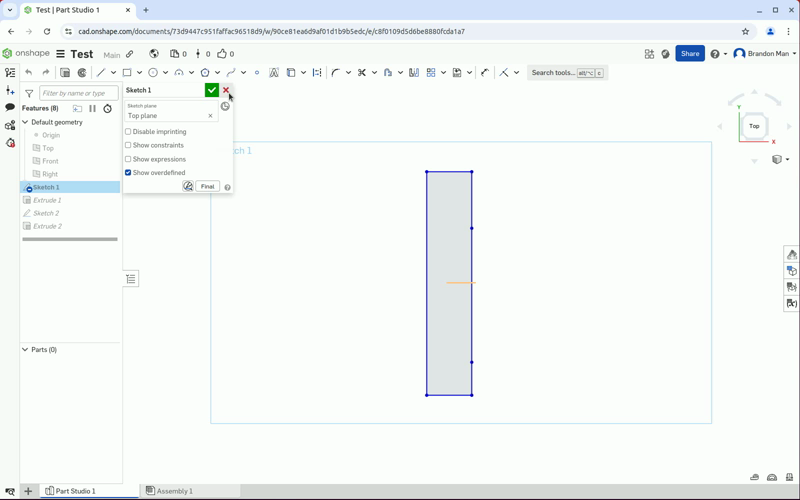
click(229, 92)
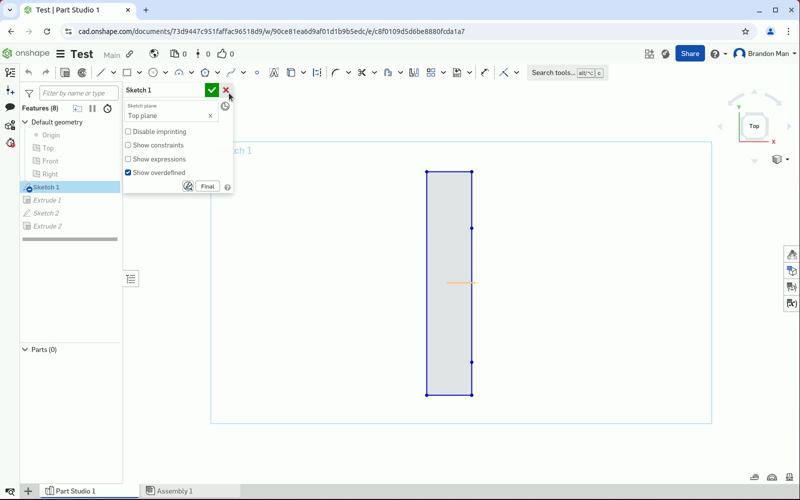
key(shift+s)
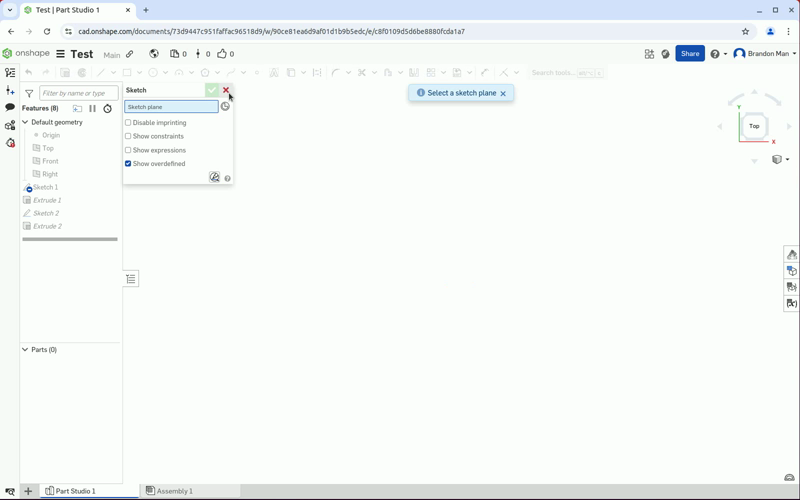
mouse_move(73, 150)
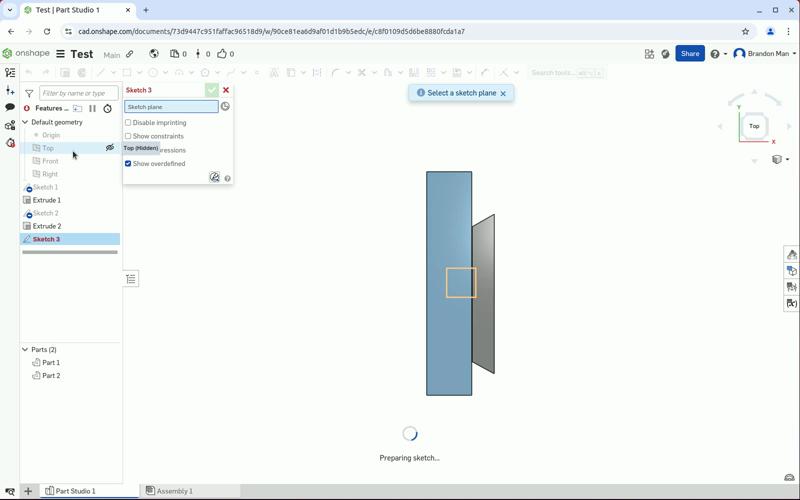
click(73, 150)
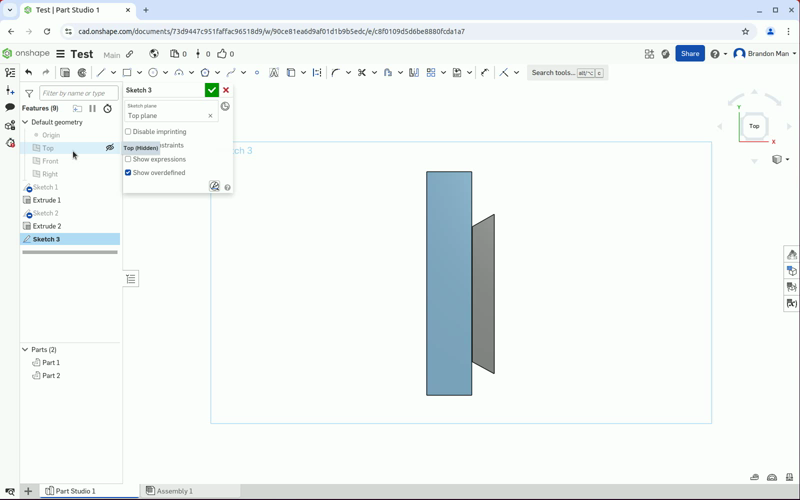
mouse_move(73, 352)
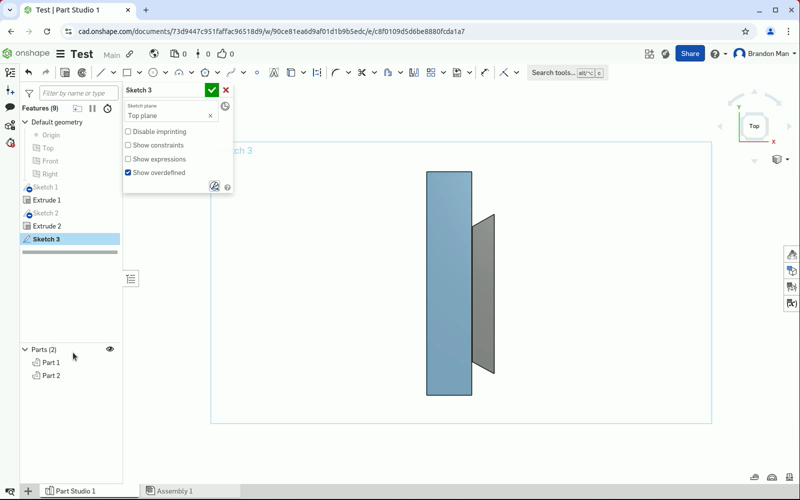
key(y)
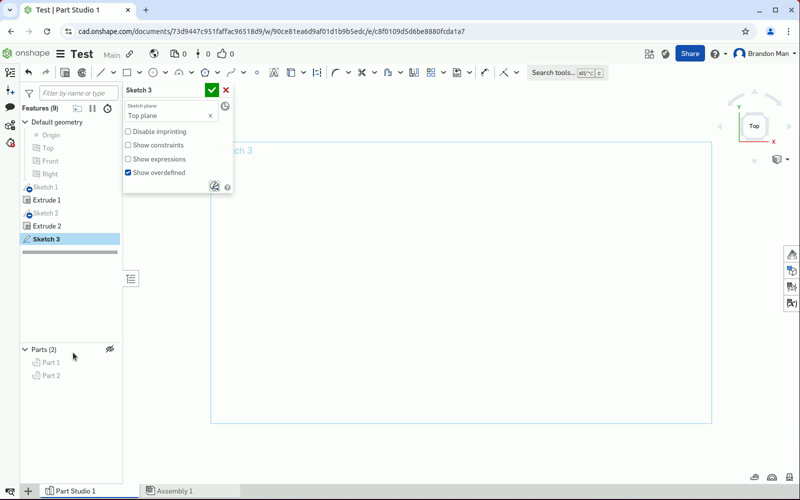
key(l)
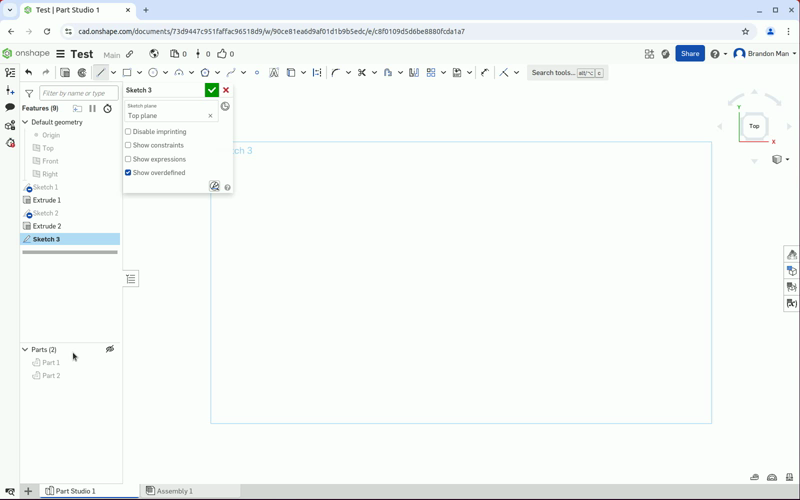
key_down(shift)
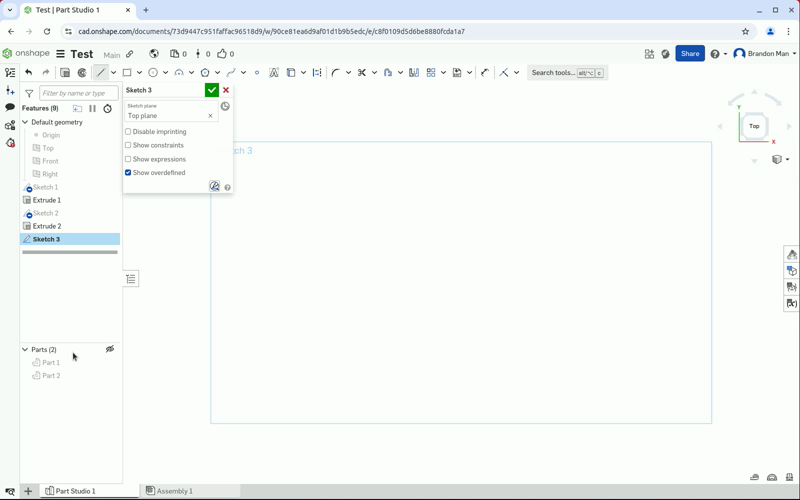
mouse_move(472, 361)
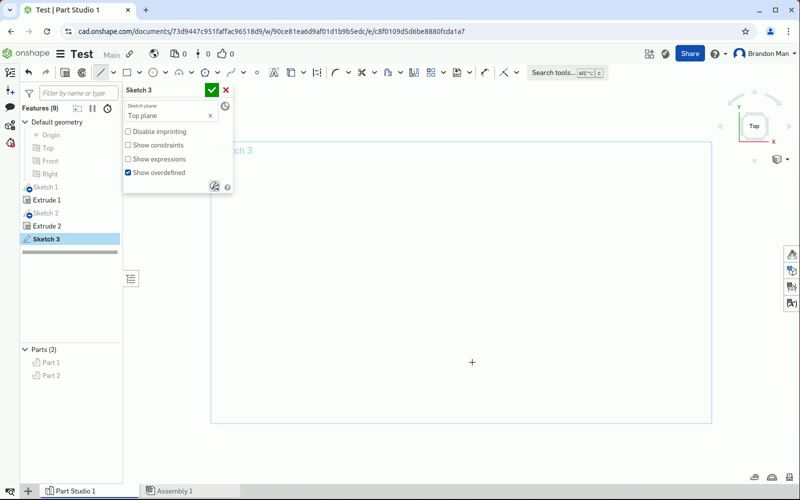
click(472, 361)
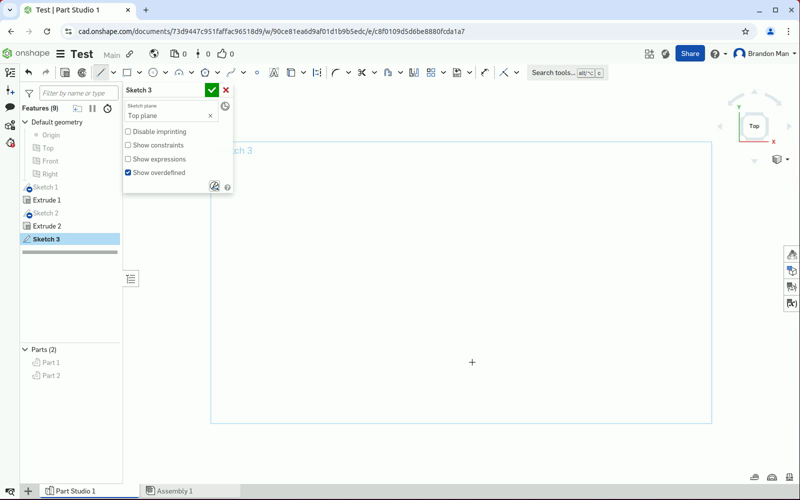
key_up(shift)
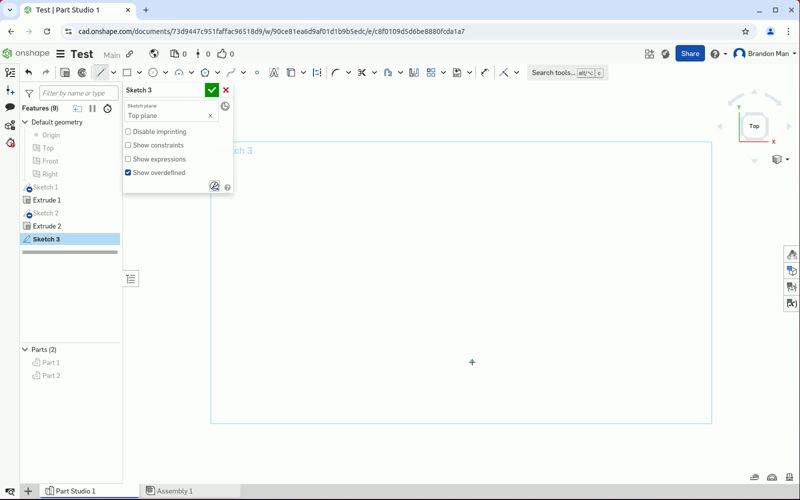
key_down(shift)
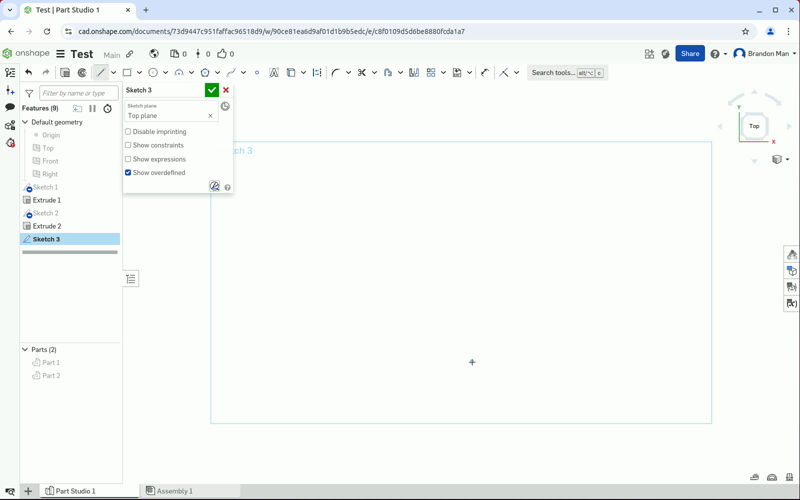
mouse_move(502, 361)
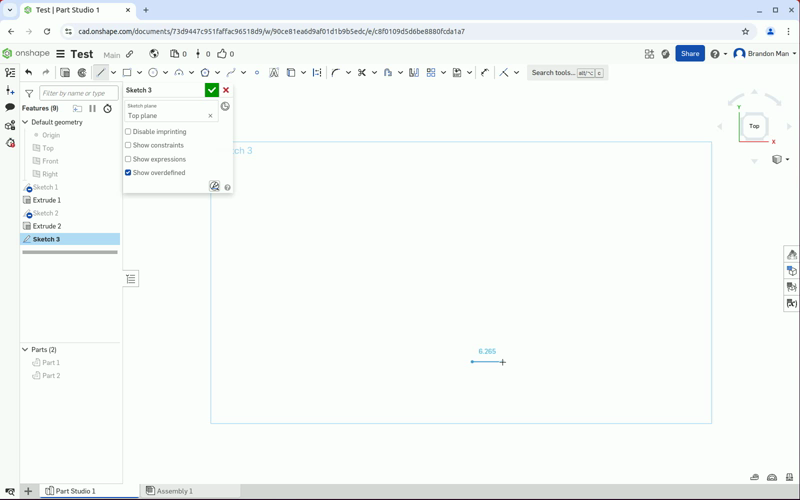
mouse_move(494, 373)
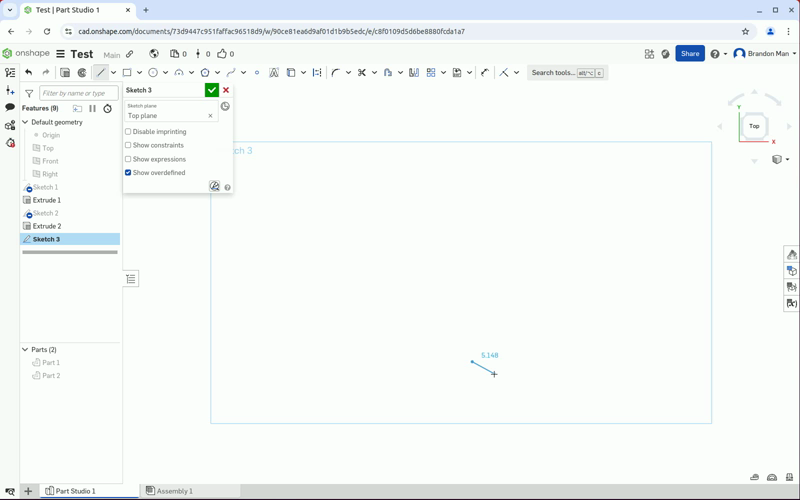
click(494, 373)
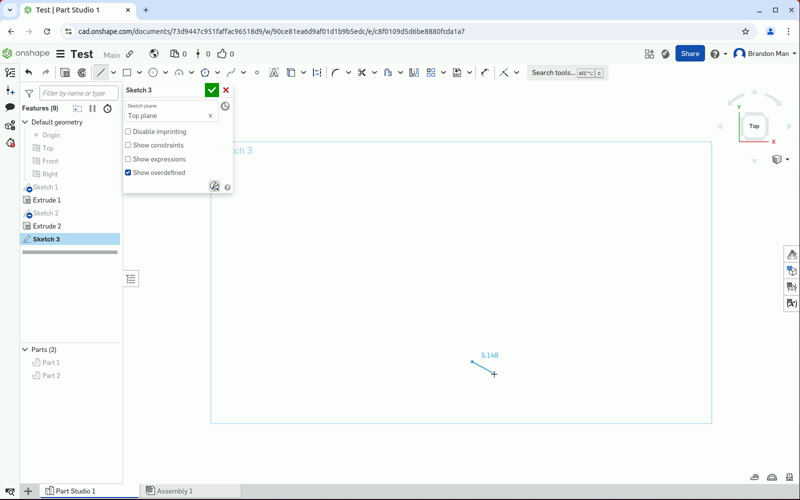
key_up(shift)
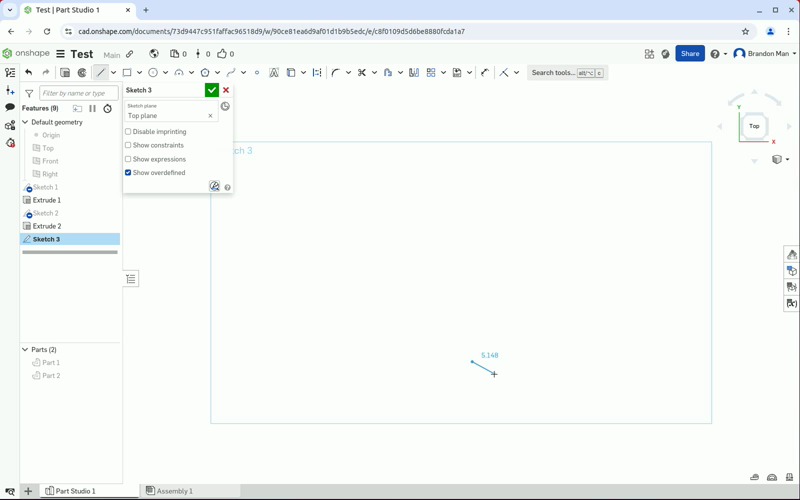
key_down(shift)
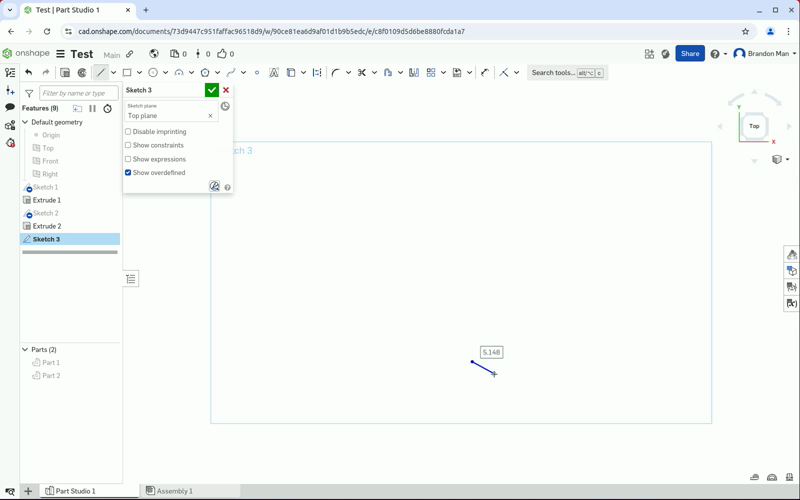
mouse_move(494, 214)
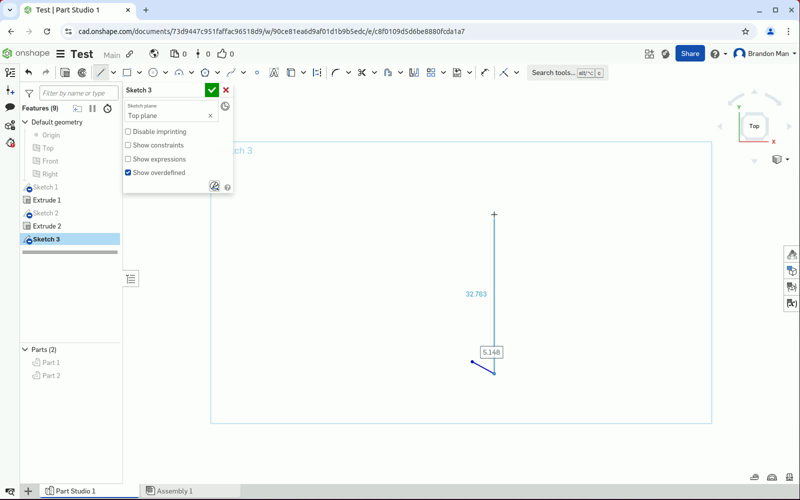
click(494, 214)
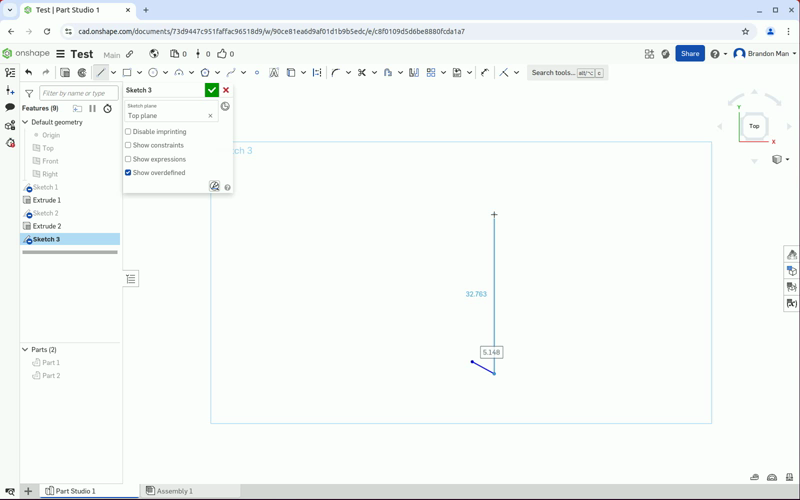
key_up(shift)
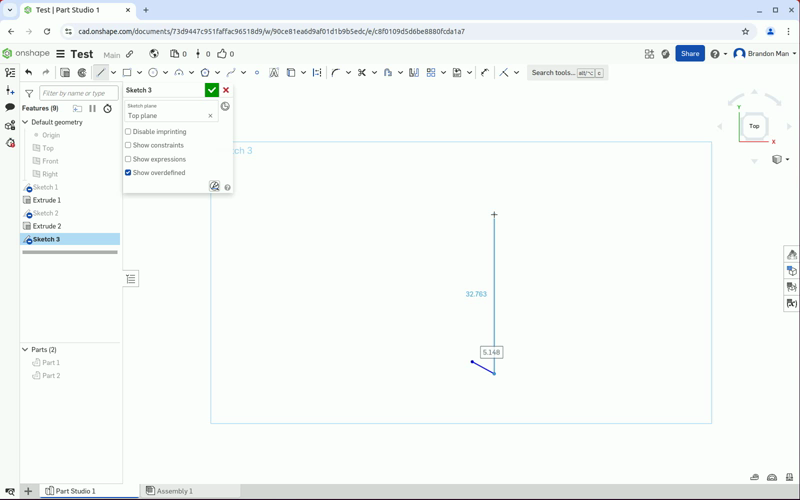
key_down(shift)
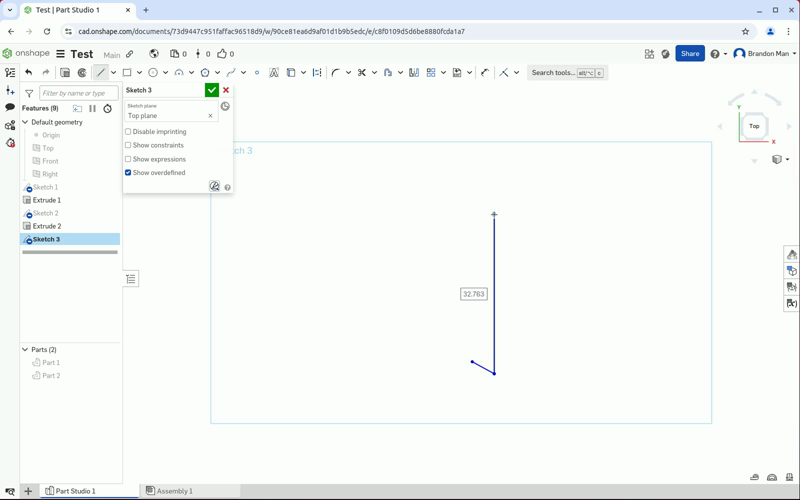
mouse_move(524, 214)
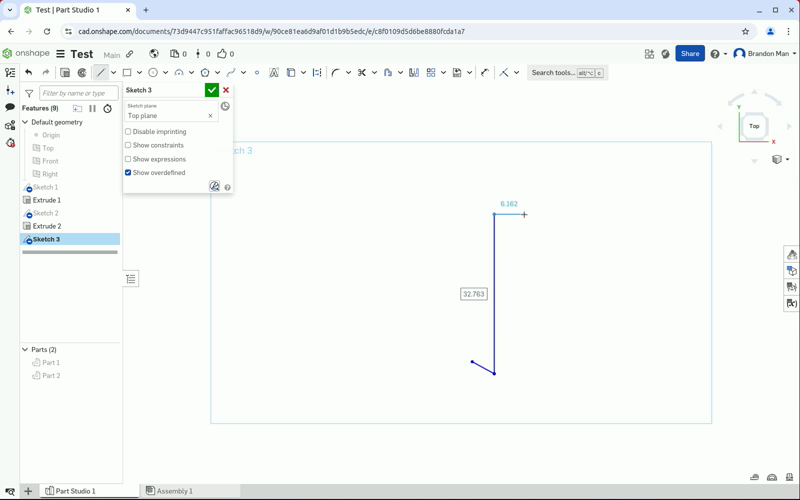
mouse_move(472, 226)
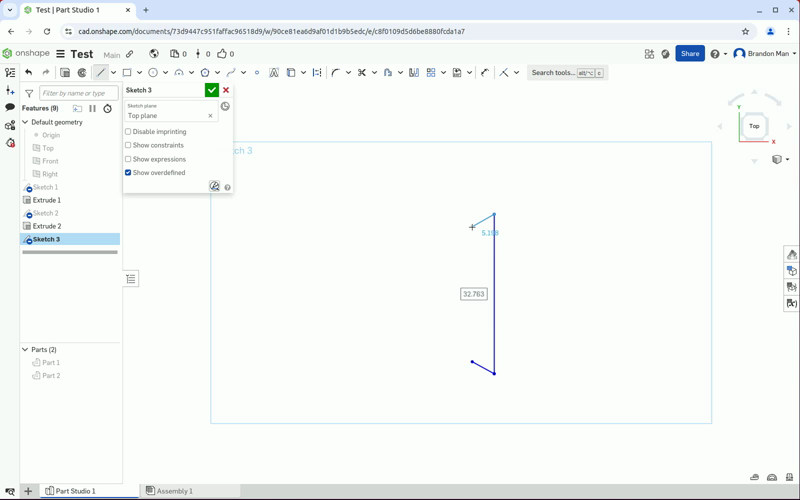
click(472, 226)
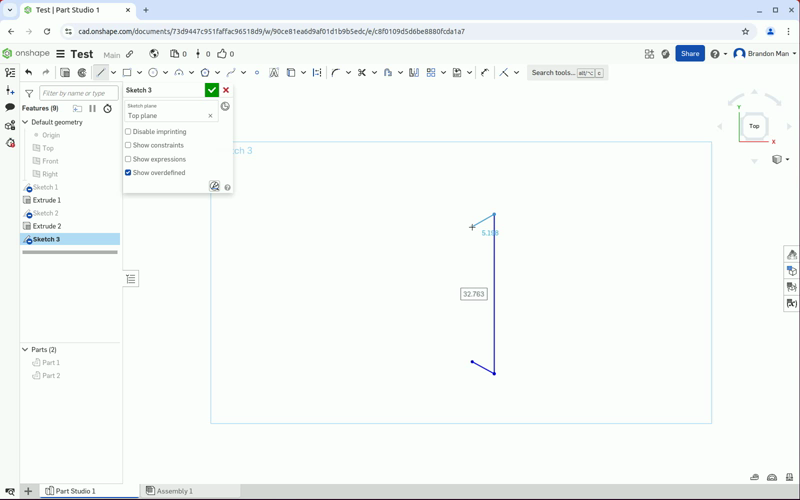
key_up(shift)
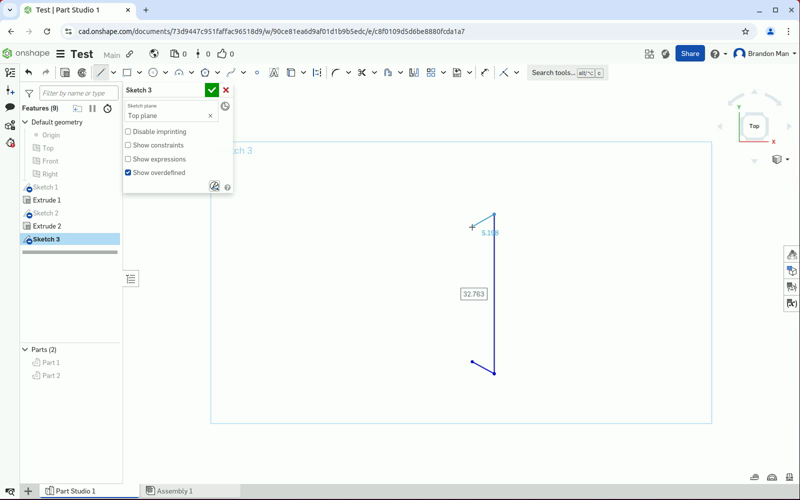
key_down(shift)
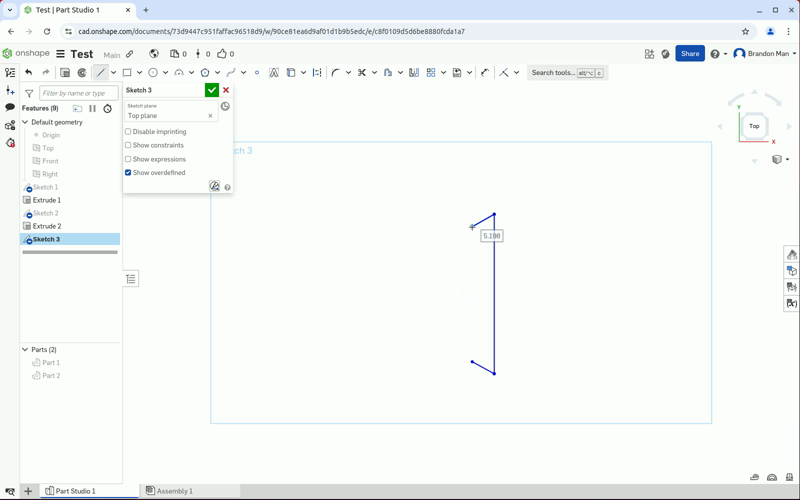
mouse_move(472, 361)
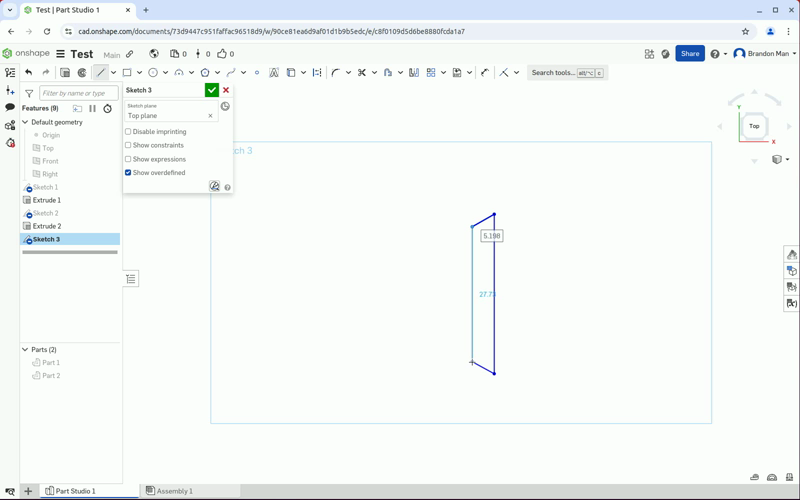
key_up(shift)
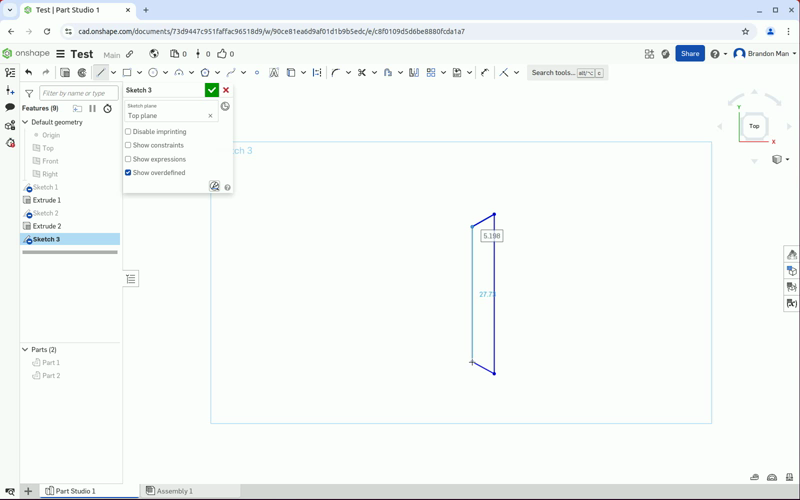
click(472, 361)
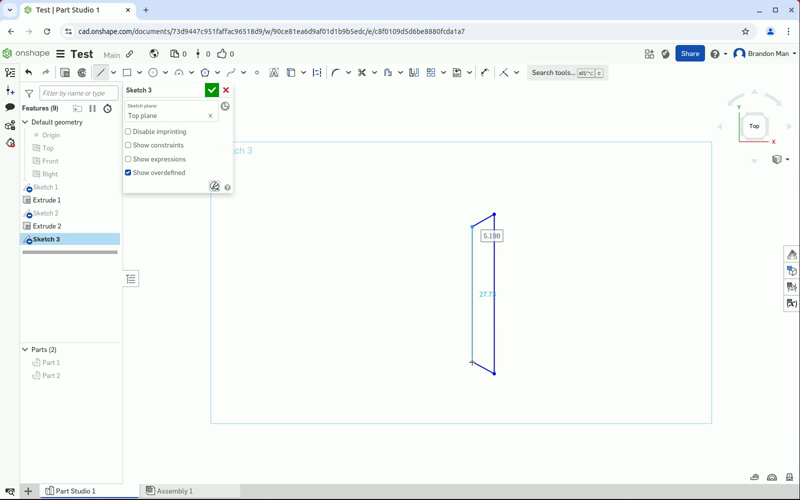
key(esc)
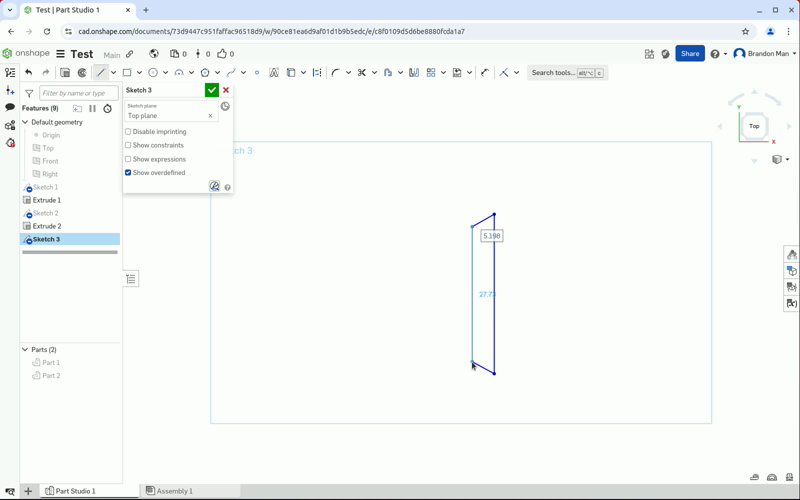
mouse_move(475, 316)
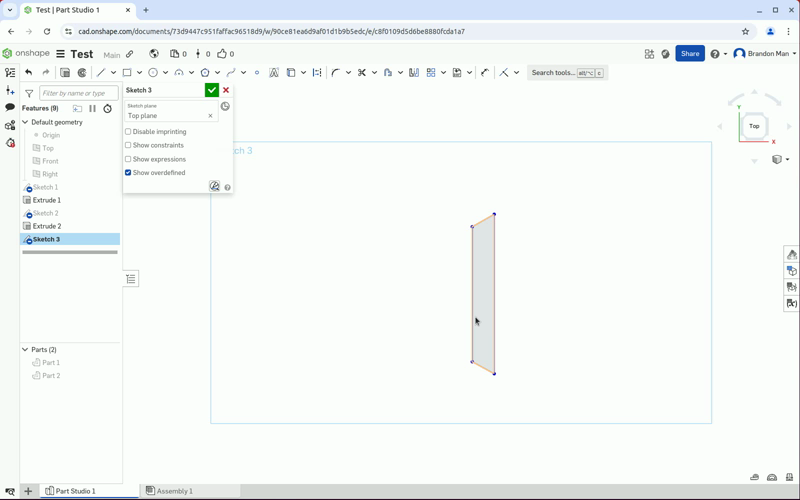
click(475, 316)
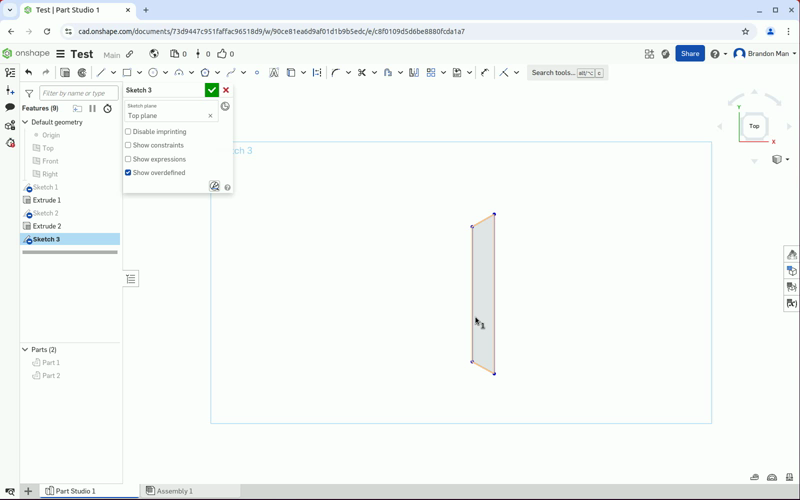
mouse_move(73, 352)
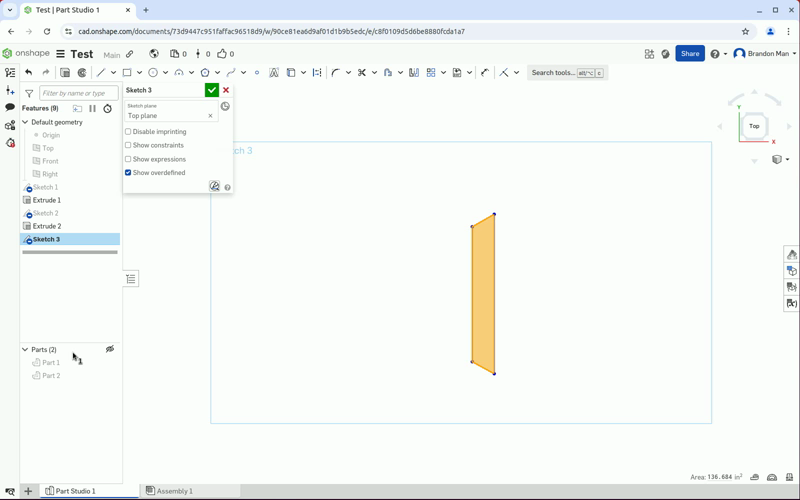
key(shift+y)
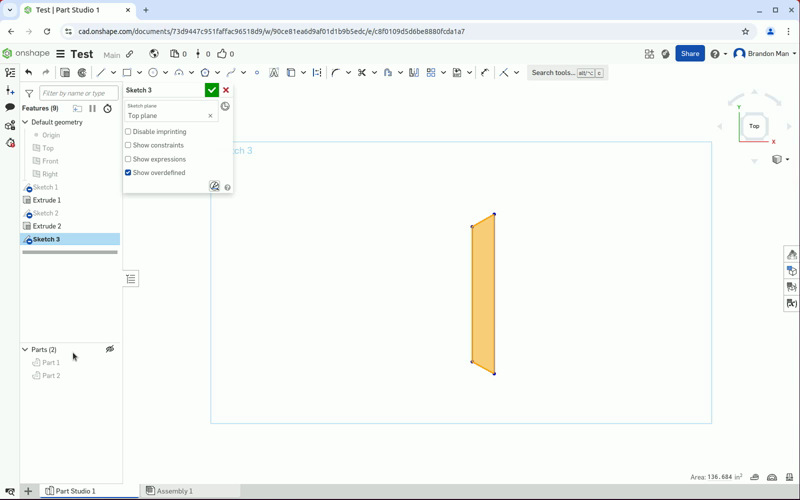
key(shift+e)
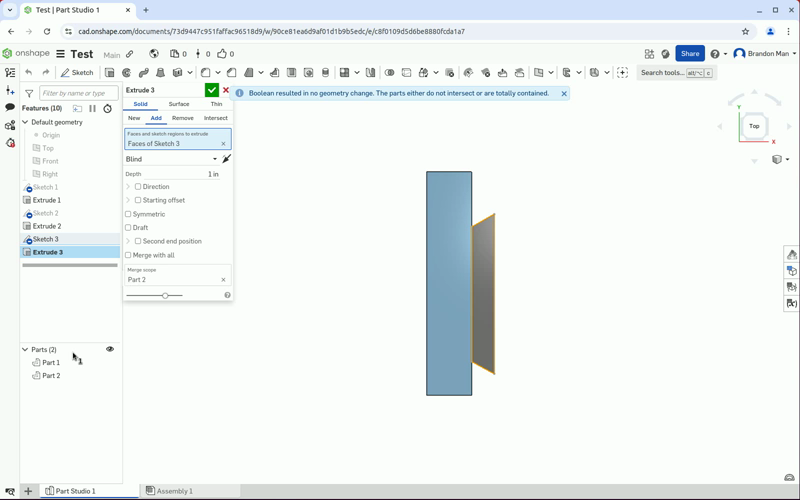
mouse_move(143, 106)
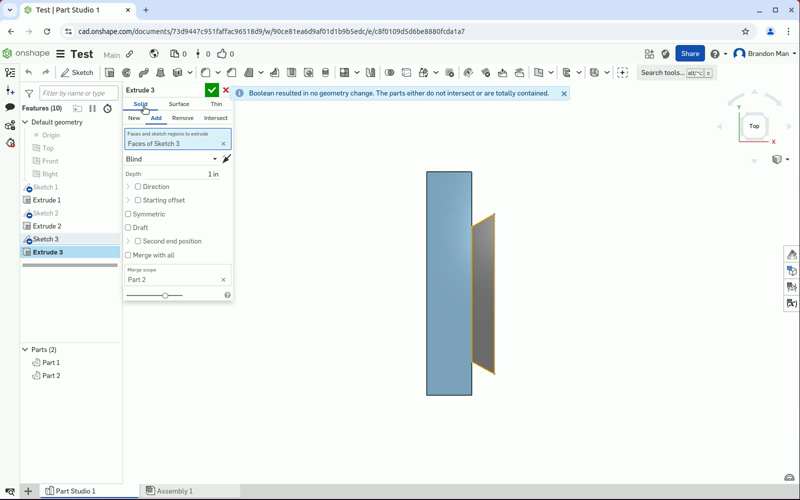
click(143, 106)
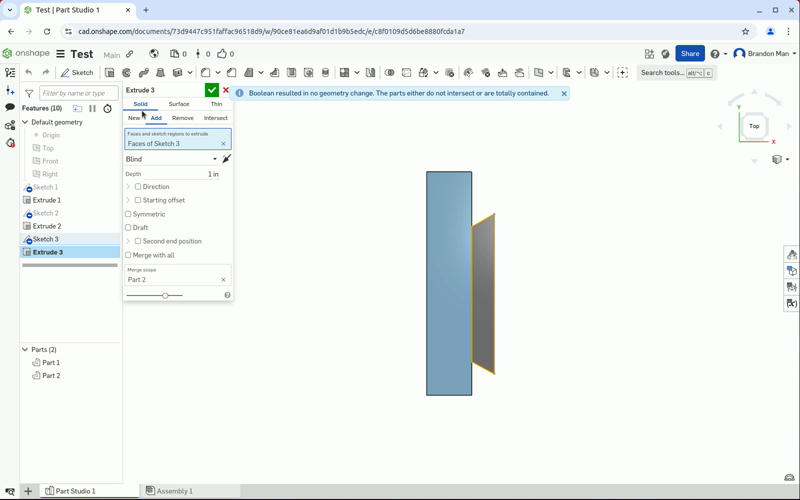
mouse_move(137, 120)
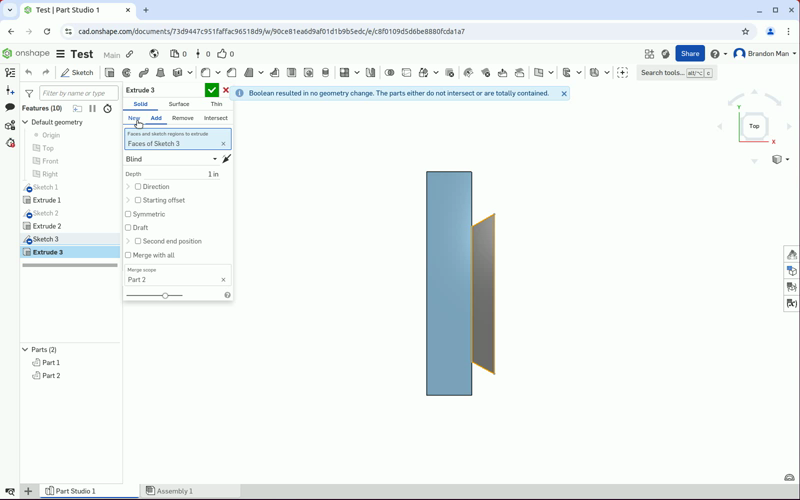
click(137, 120)
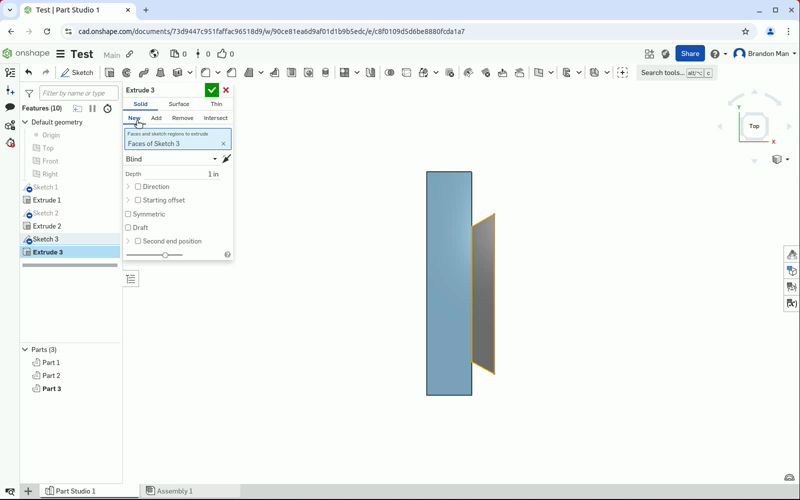
key(tab, 4)
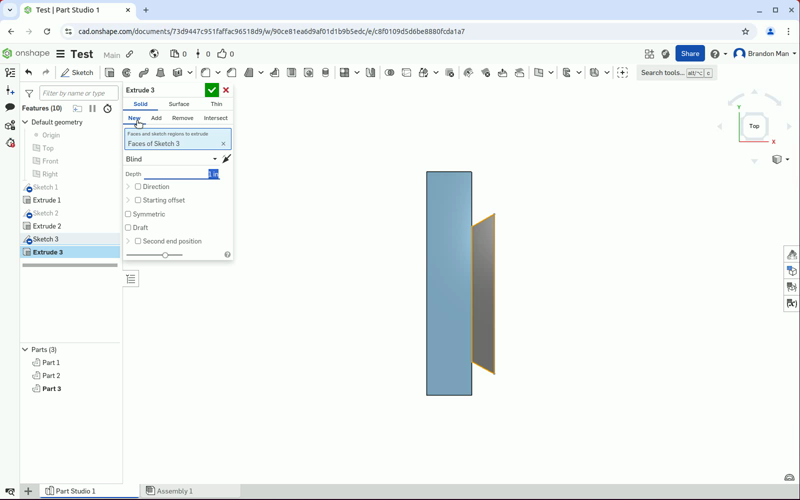
text(23.108)
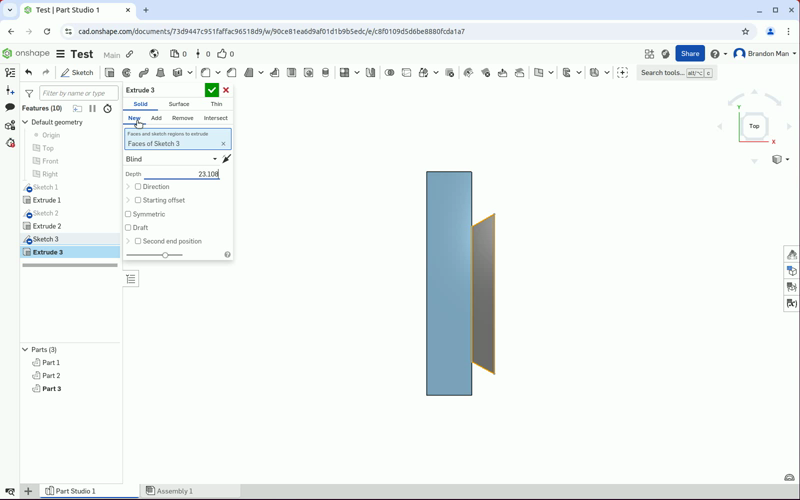
key(enter)
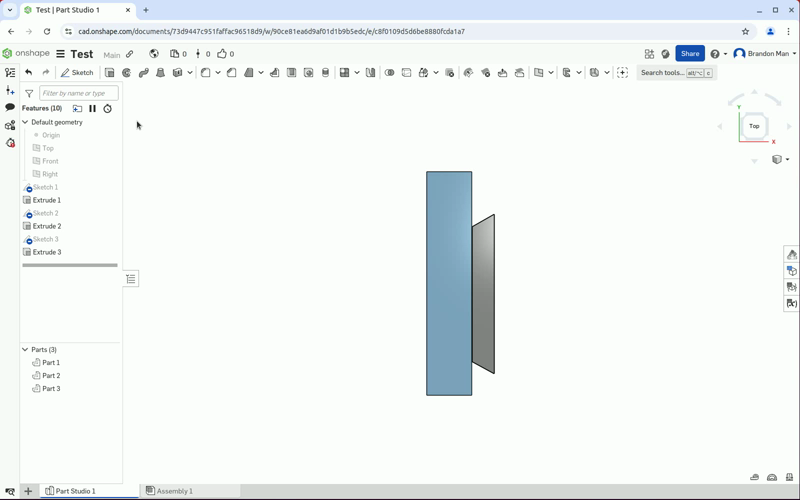
key(shift+h)
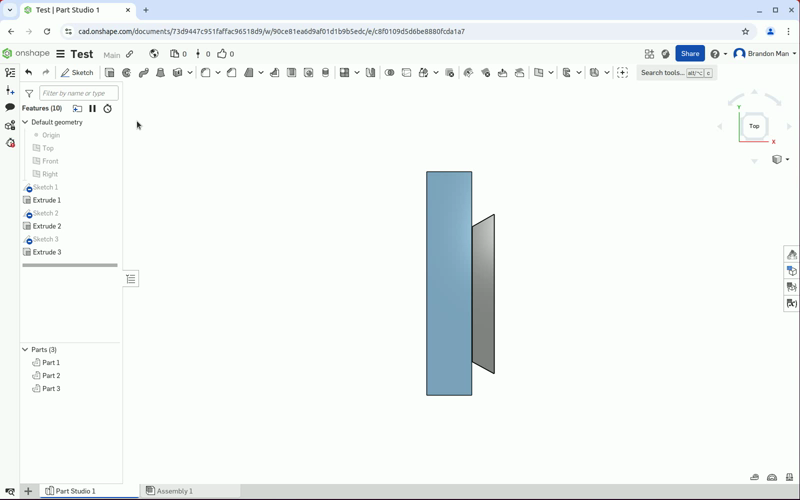
key(shift+h)
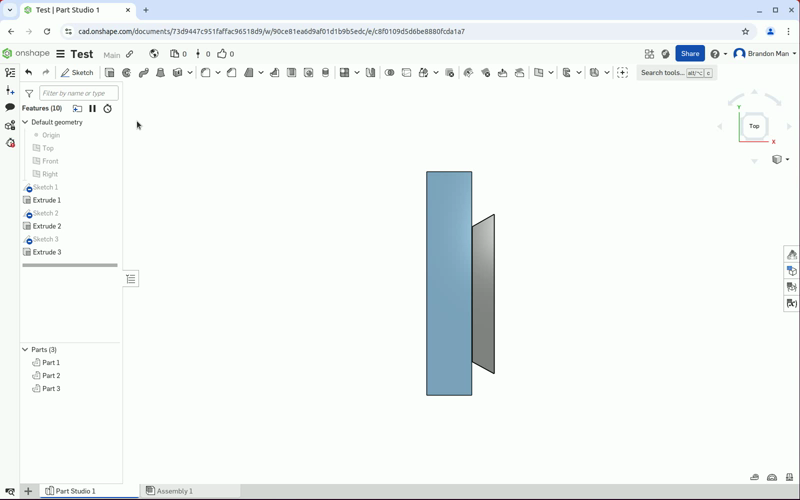
mouse_move(73, 189)
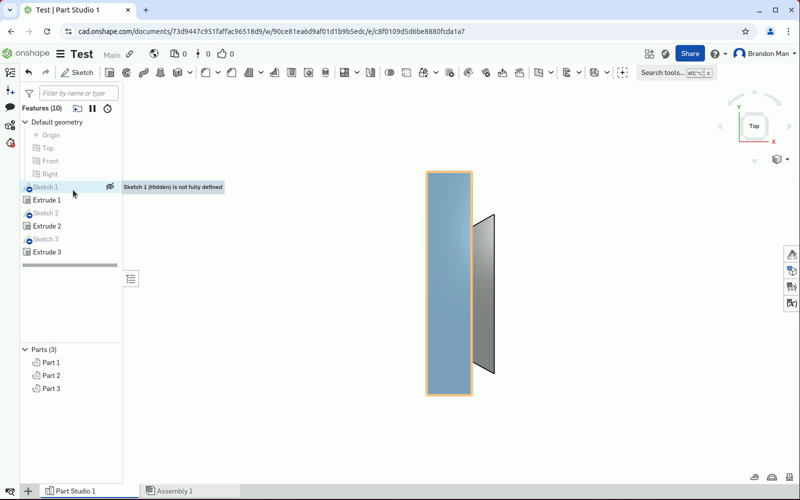
click(73, 189)
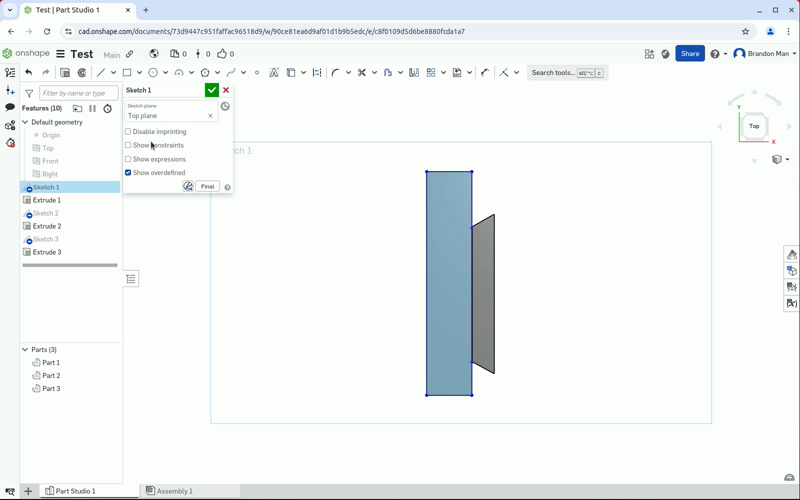
mouse_move(229, 92)
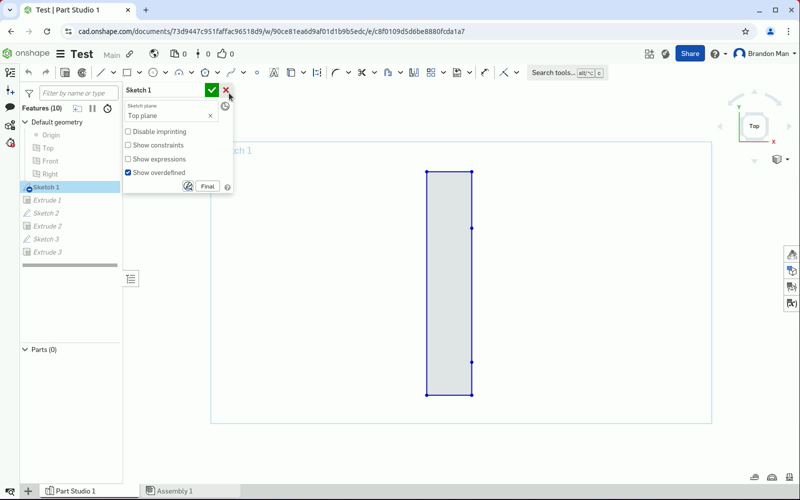
click(229, 92)
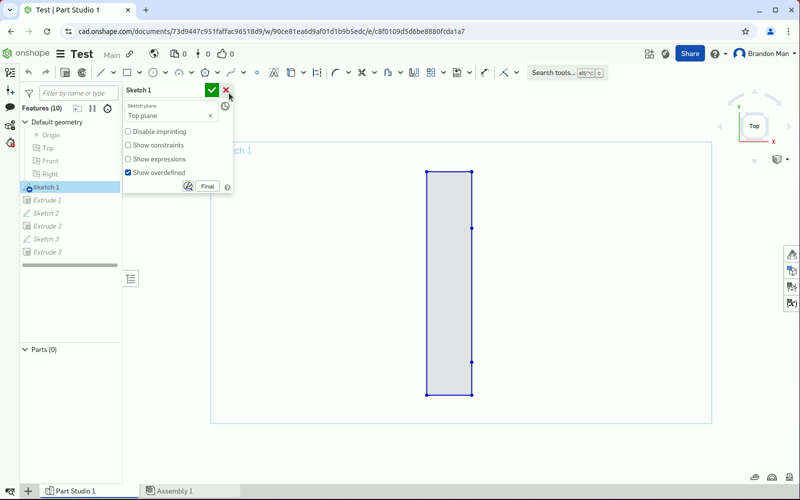
key(shift+s)
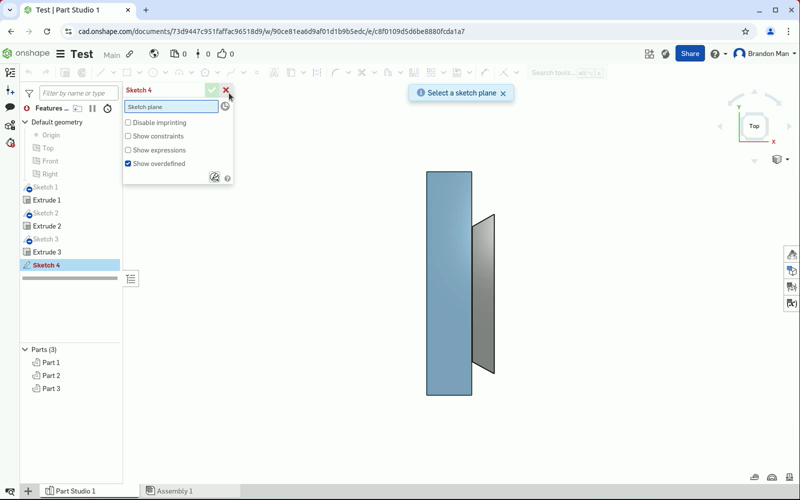
mouse_move(73, 150)
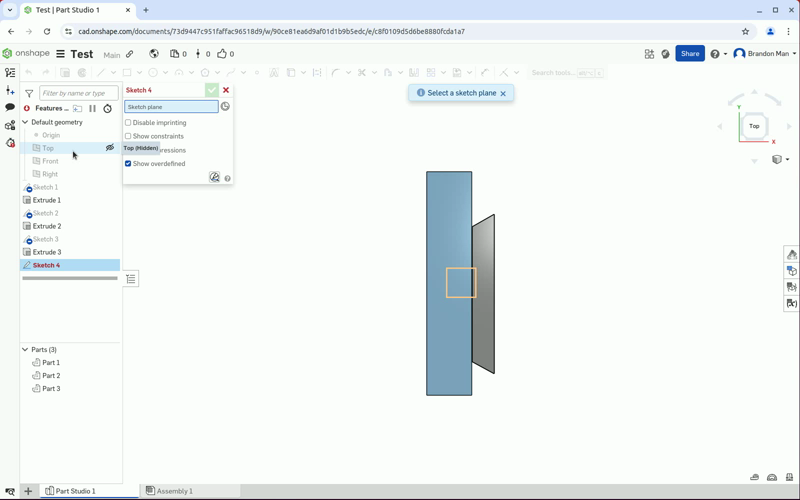
click(73, 150)
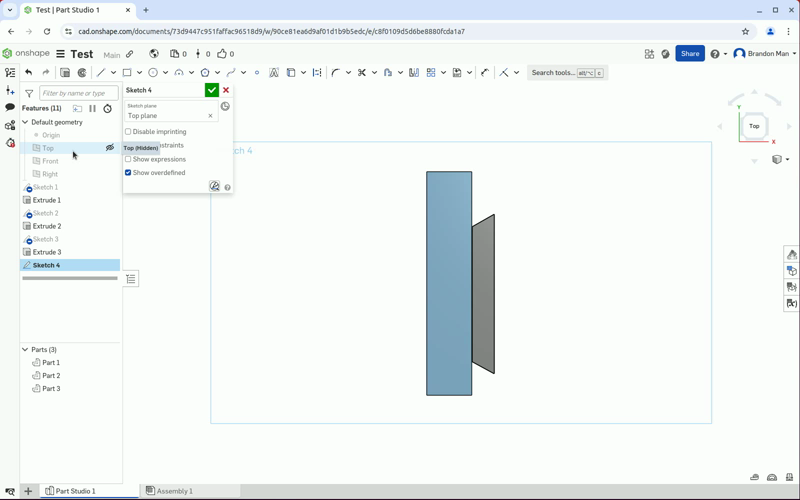
mouse_move(73, 352)
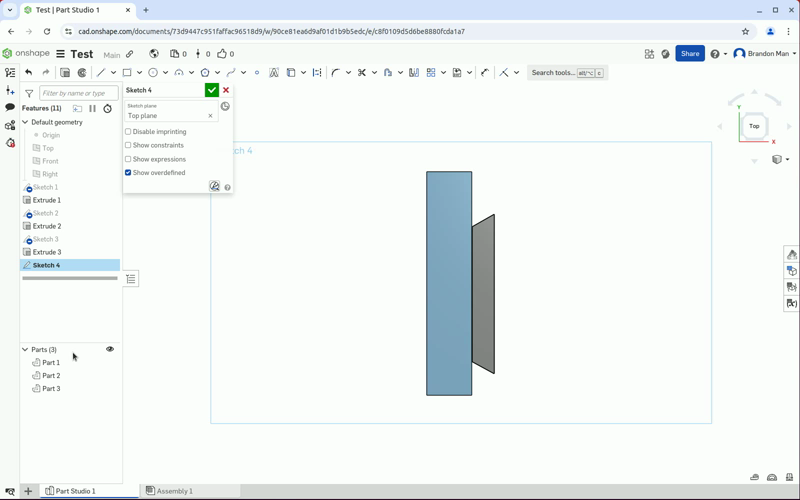
key(y)
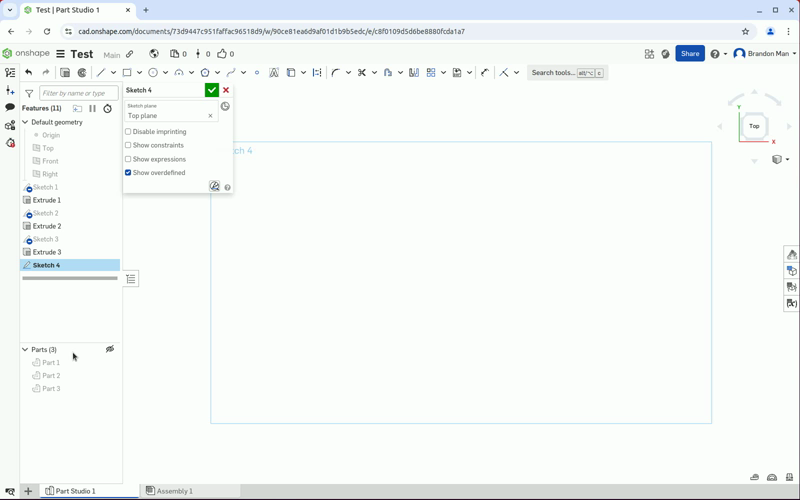
key(l)
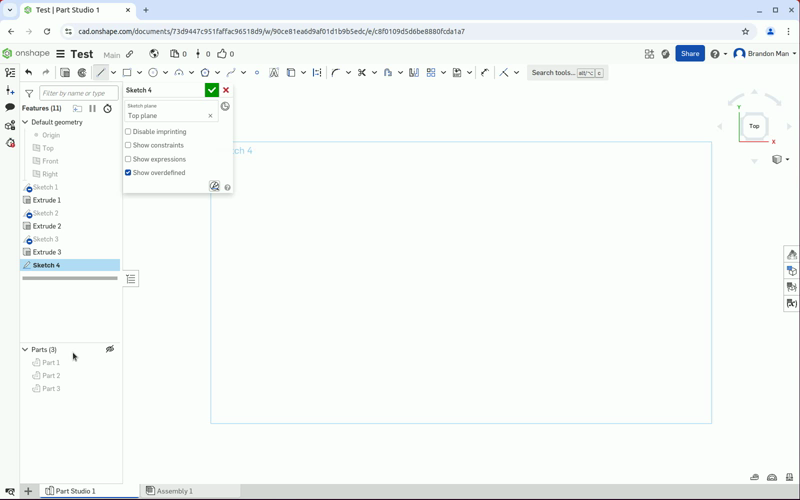
key_down(shift)
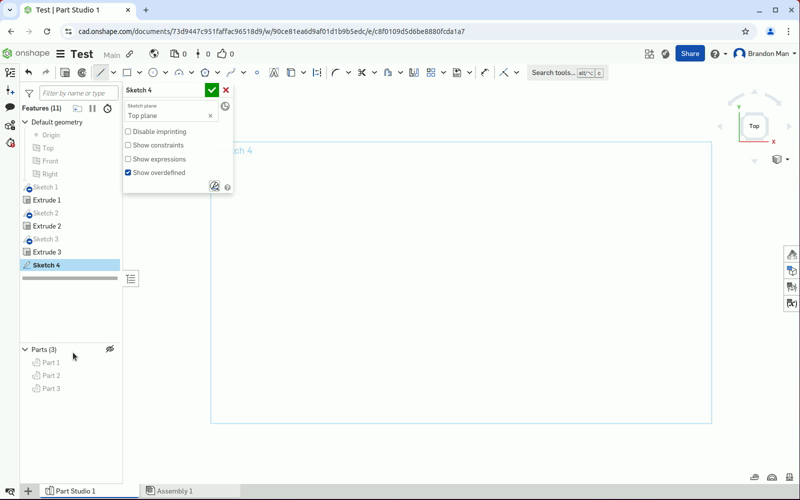
mouse_move(426, 395)
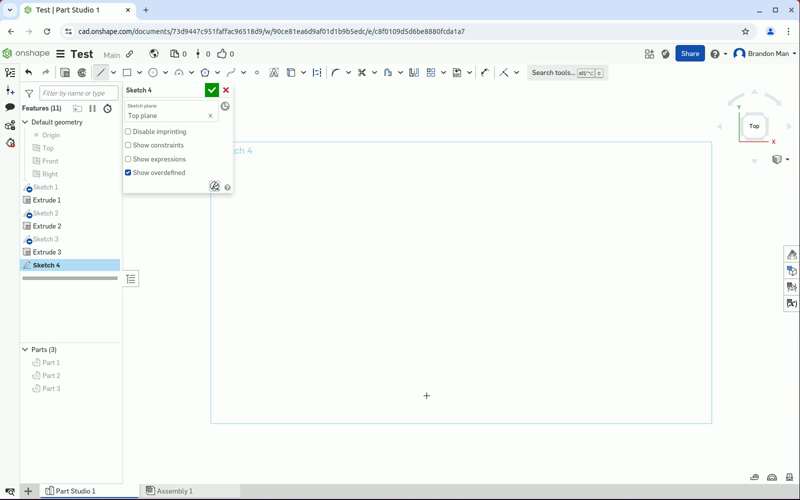
click(426, 395)
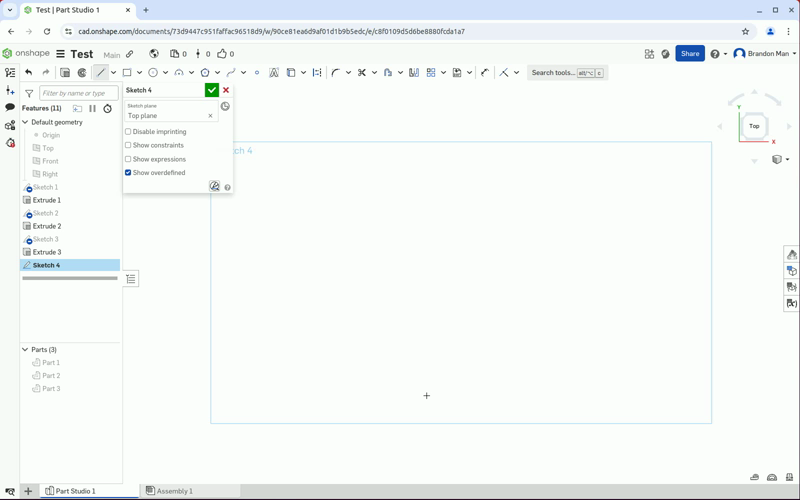
key_up(shift)
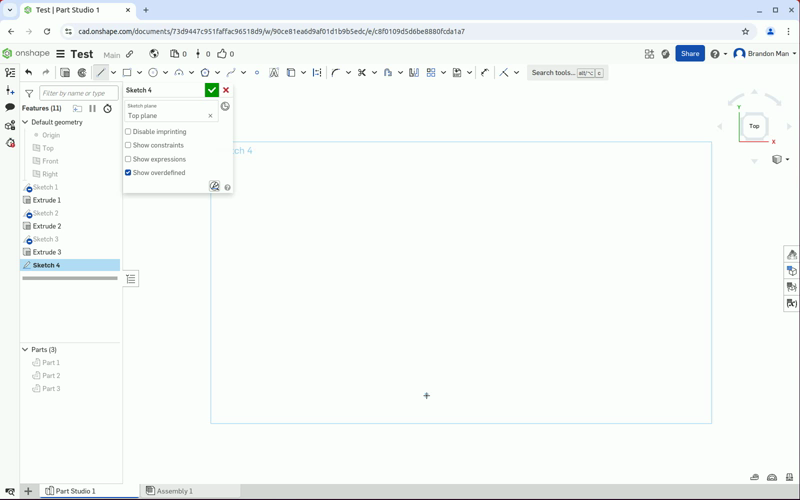
key_down(shift)
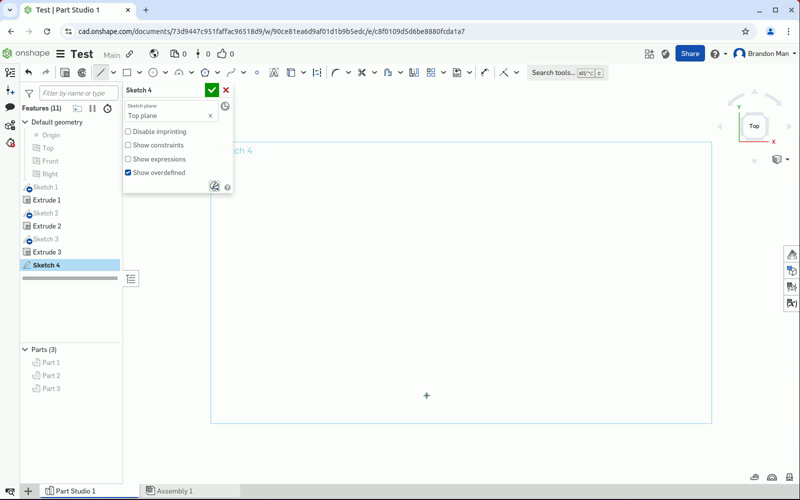
mouse_move(456, 395)
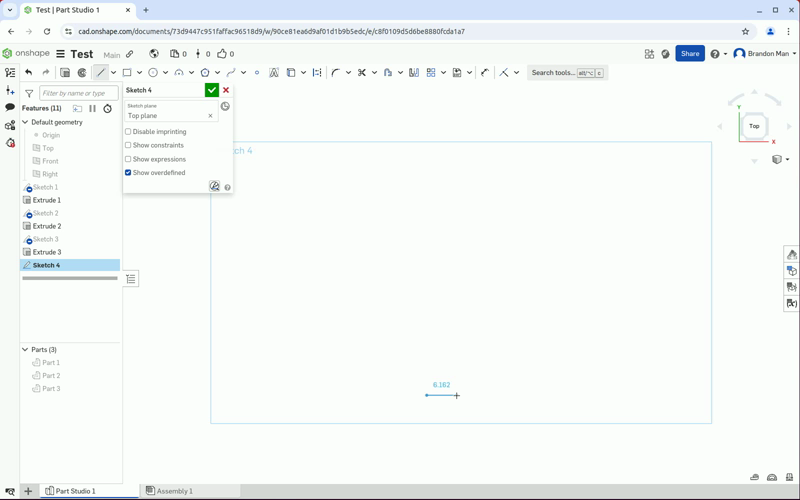
mouse_move(471, 395)
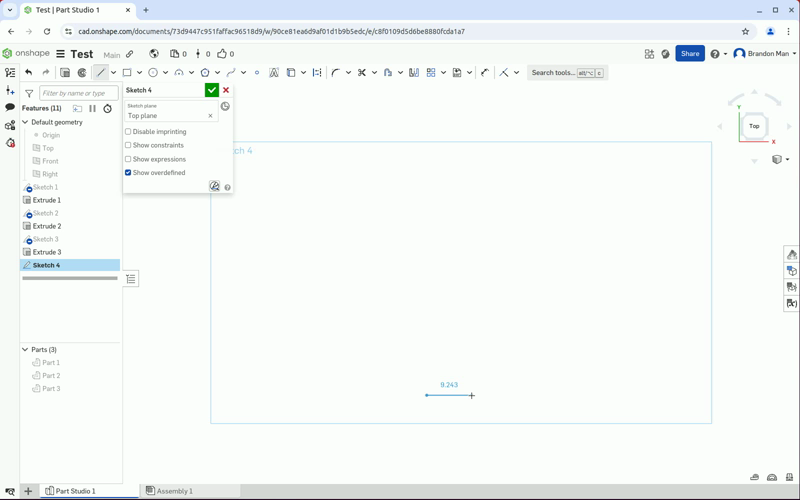
click(471, 395)
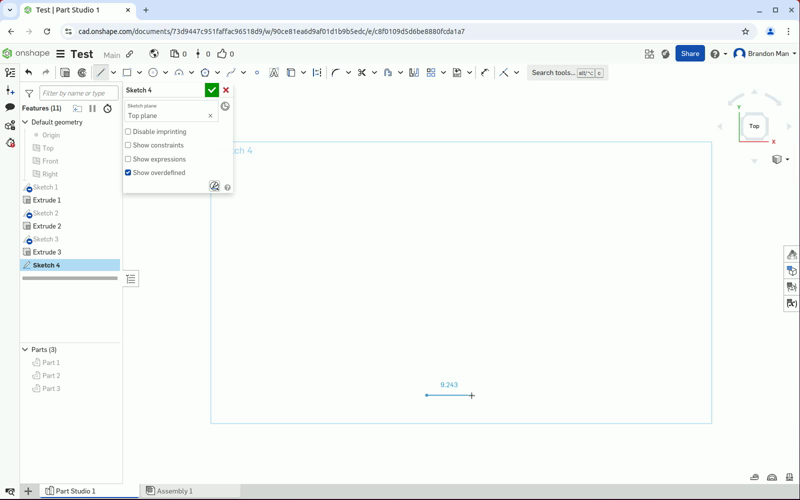
key_up(shift)
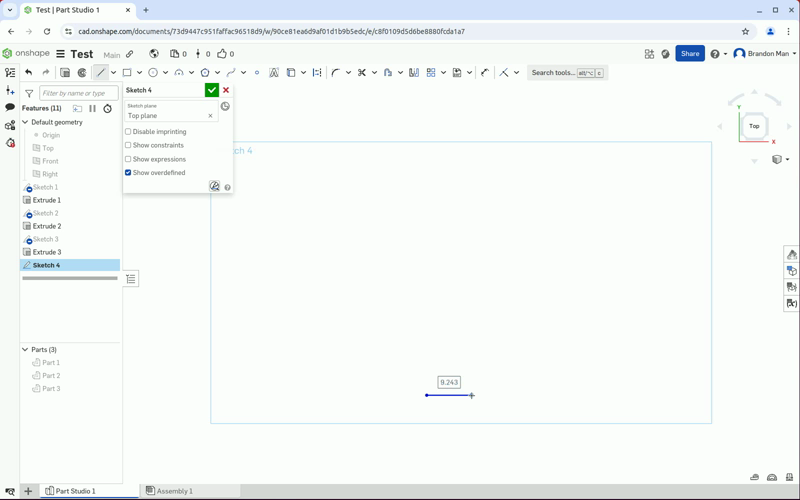
key_down(shift)
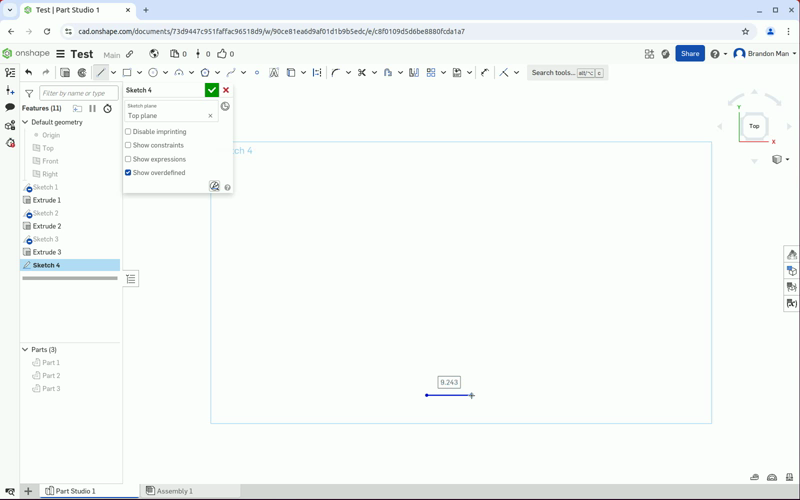
mouse_move(501, 395)
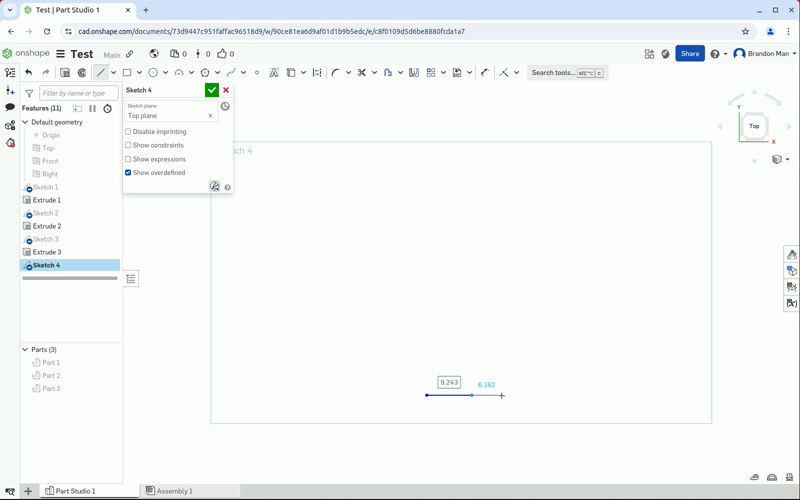
mouse_move(471, 362)
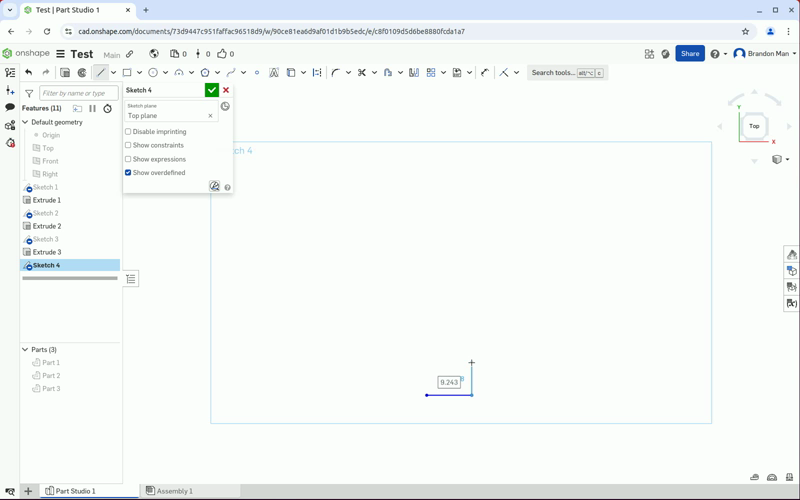
click(471, 362)
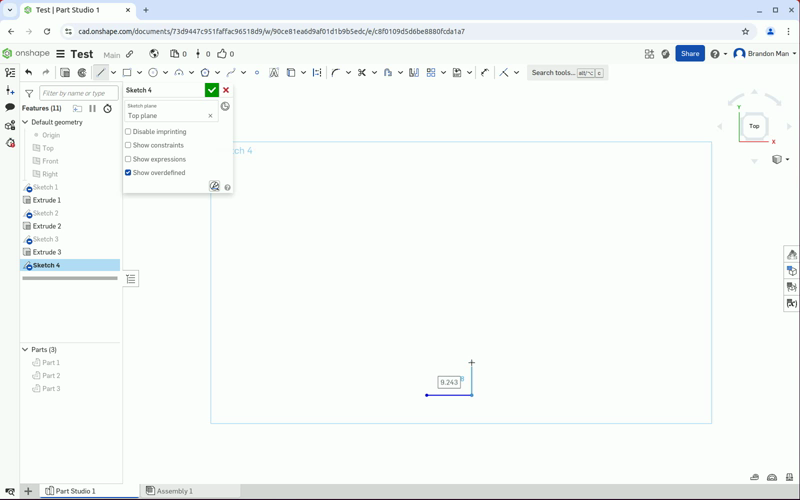
key_up(shift)
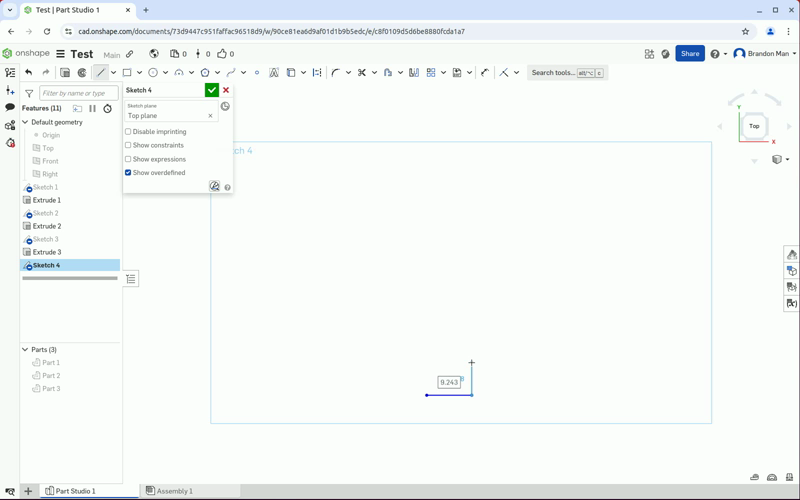
key_down(shift)
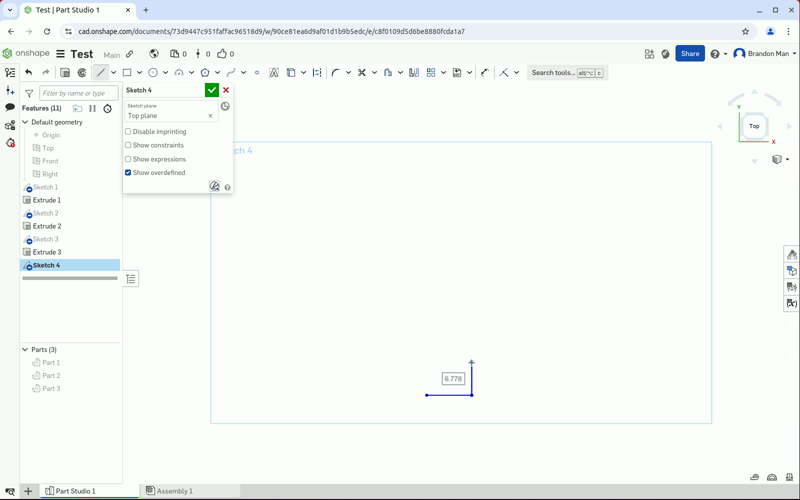
mouse_move(471, 228)
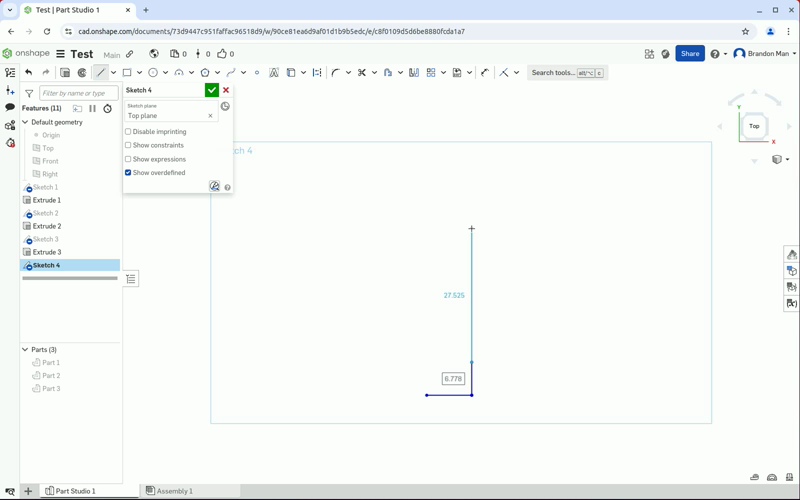
click(471, 228)
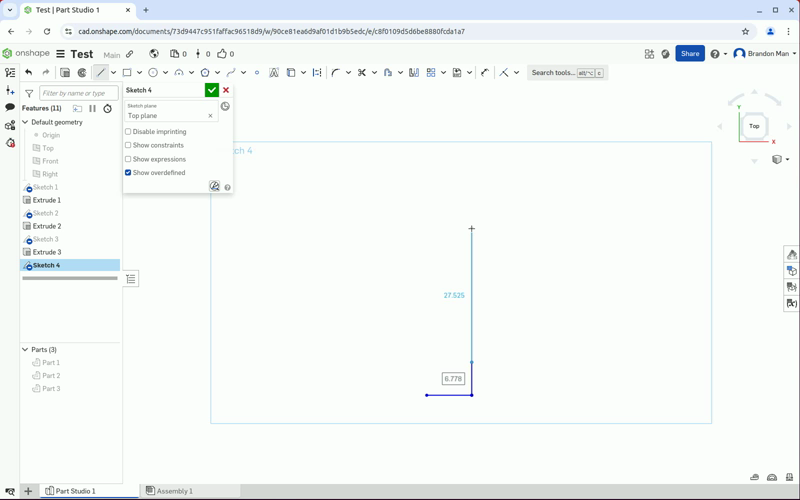
key_up(shift)
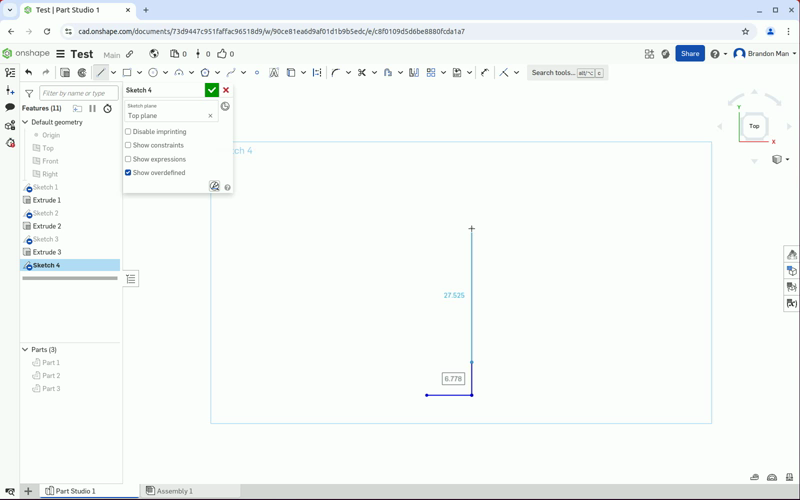
key_down(shift)
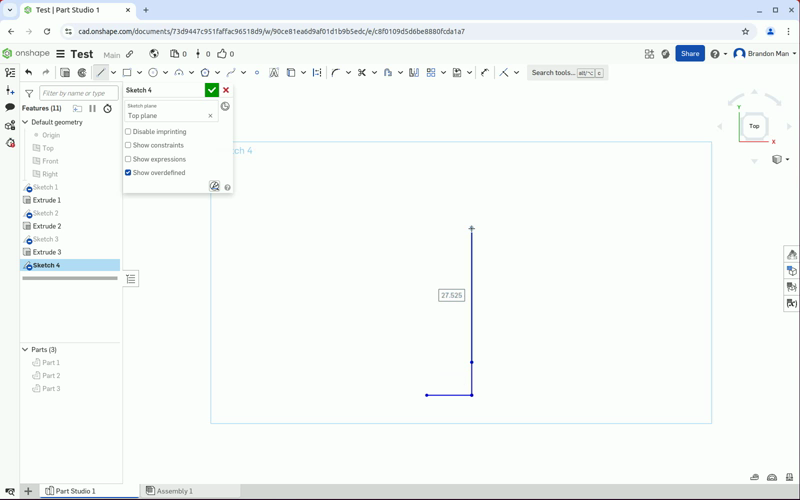
mouse_move(501, 228)
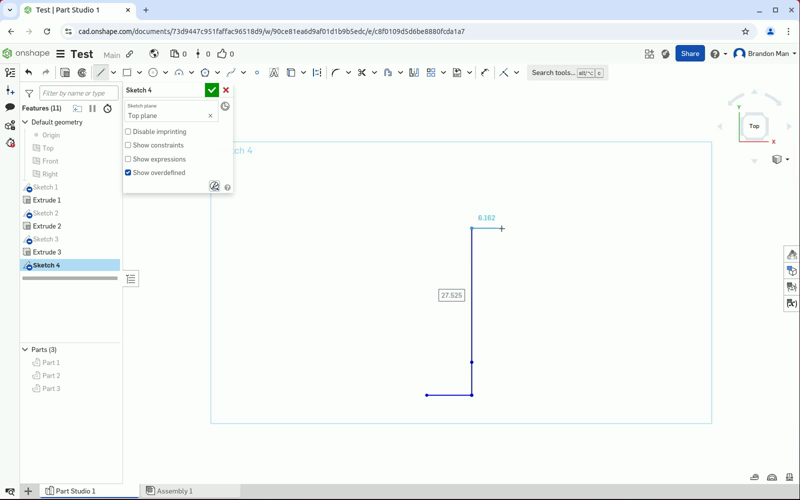
mouse_move(471, 171)
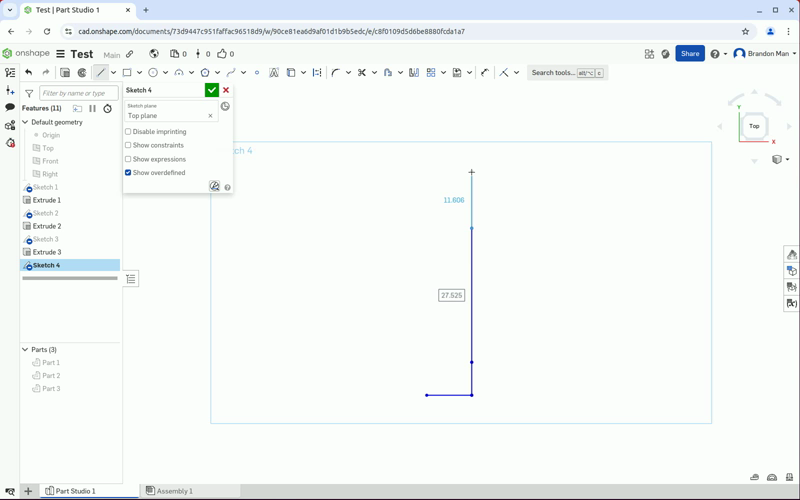
click(471, 171)
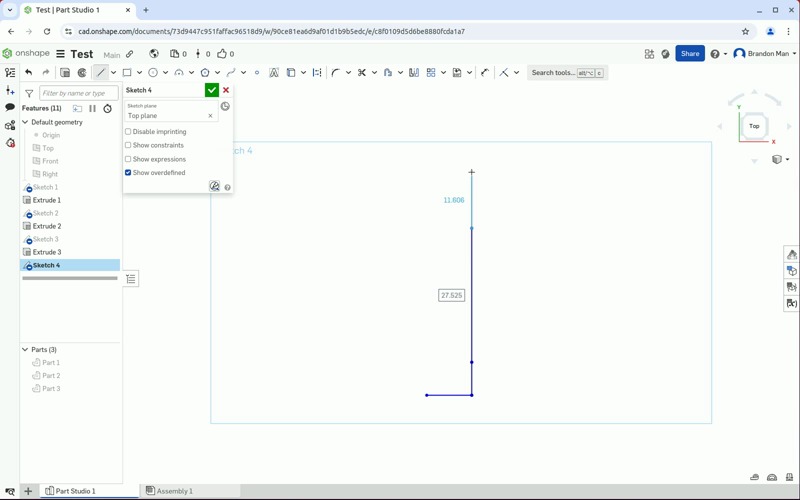
key_up(shift)
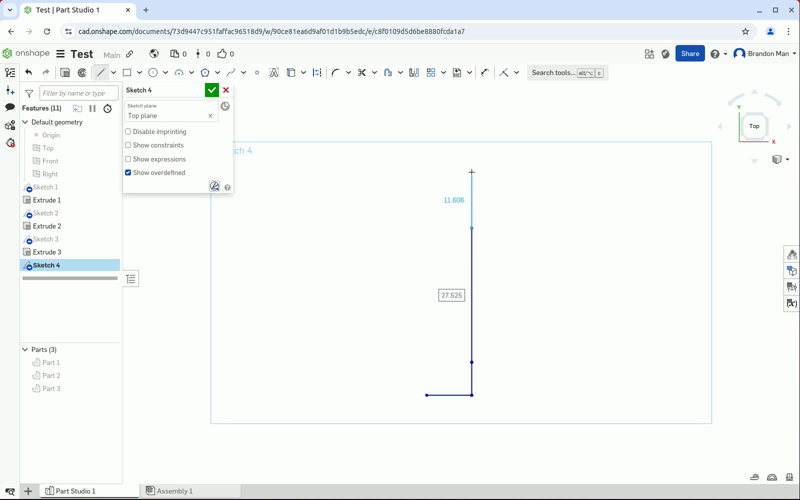
key_down(shift)
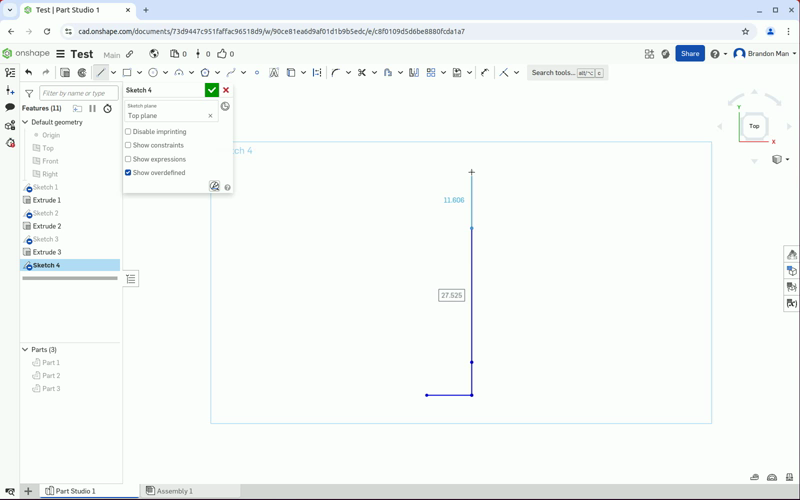
mouse_move(501, 171)
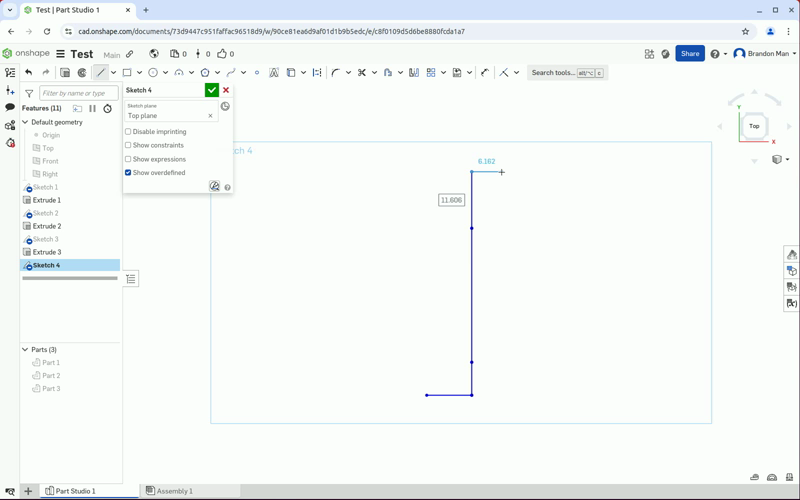
mouse_move(426, 171)
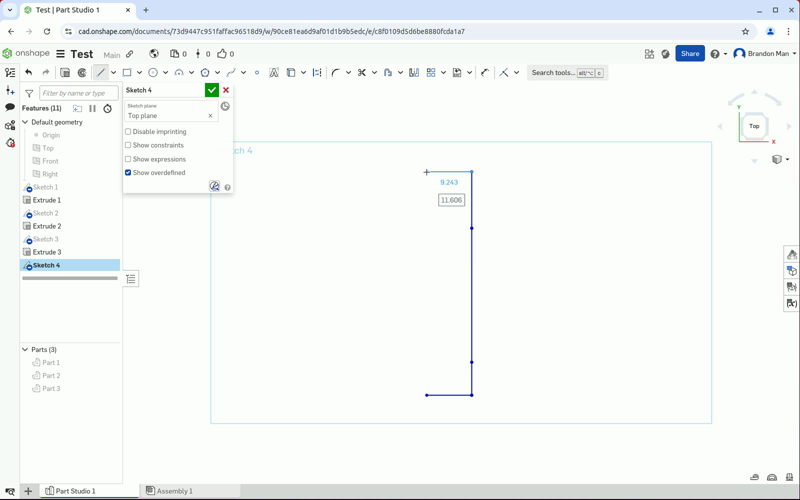
click(426, 171)
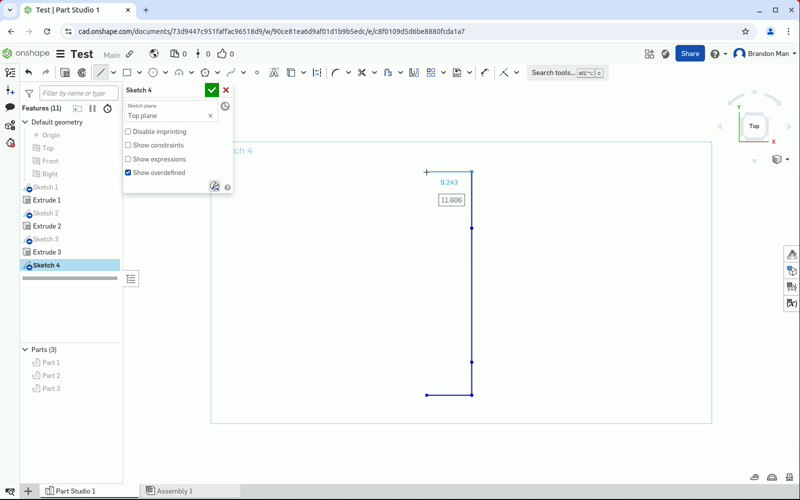
key_up(shift)
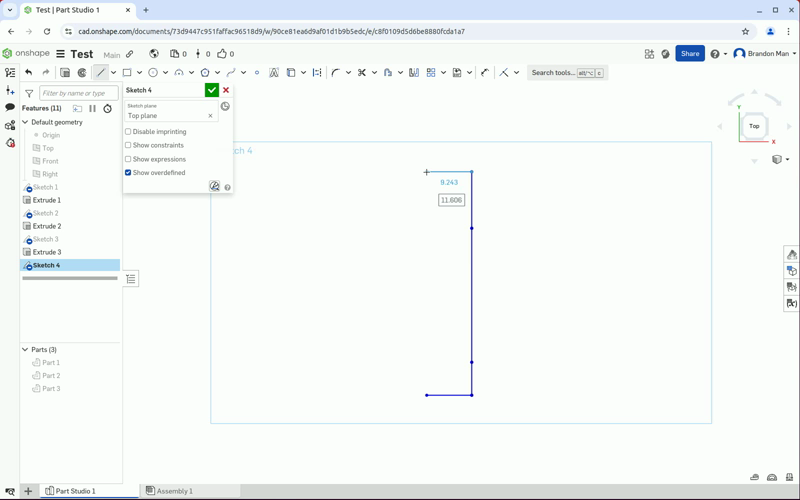
key_down(shift)
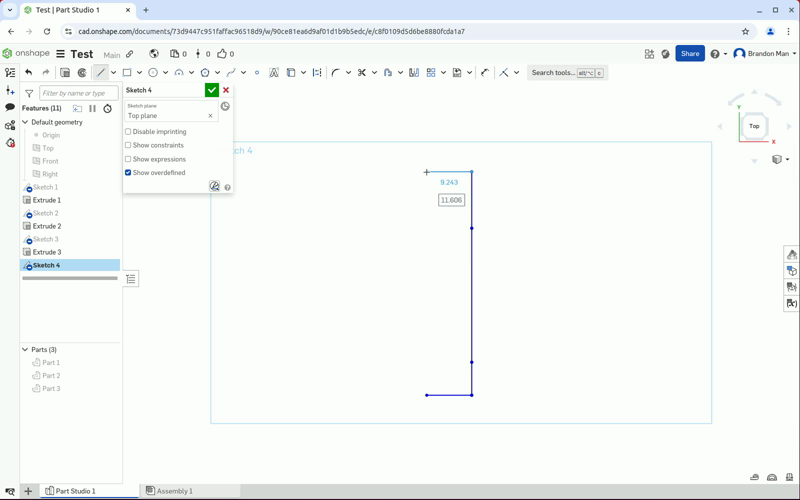
mouse_move(426, 395)
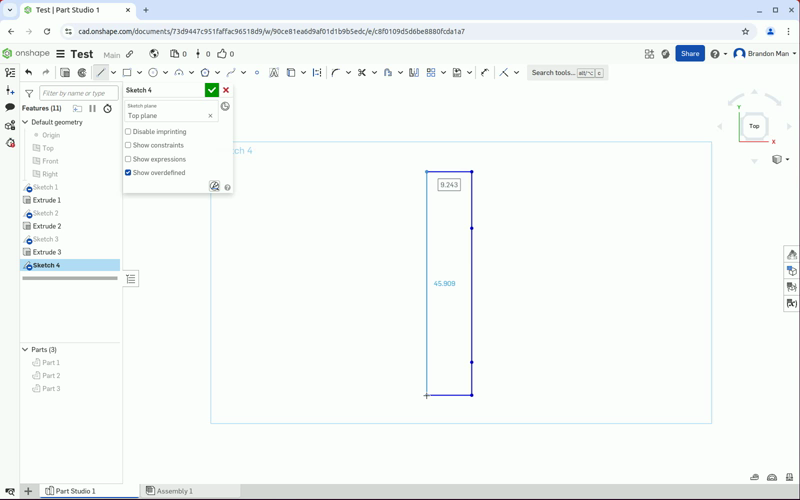
key_up(shift)
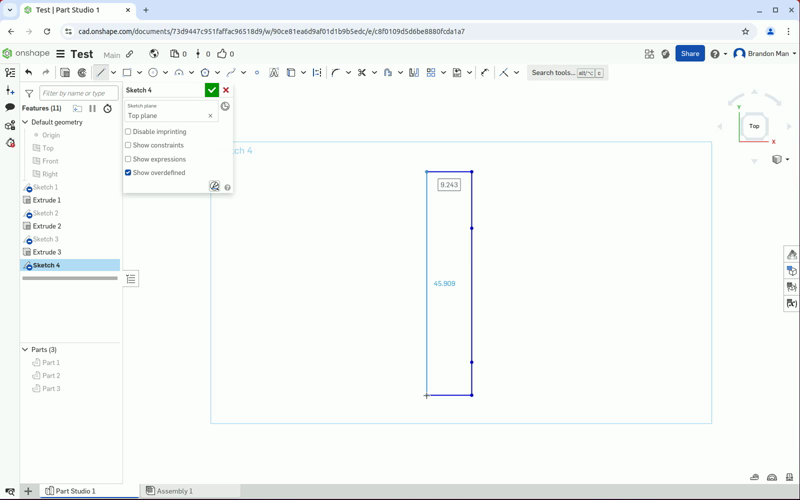
click(426, 395)
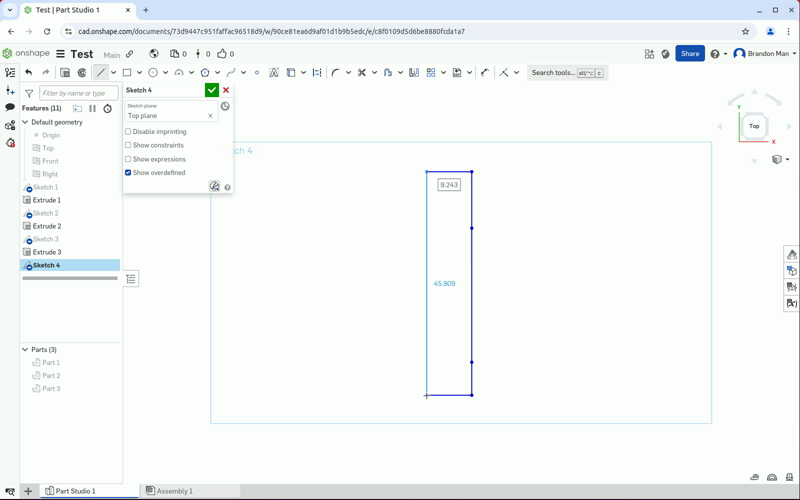
key(esc)
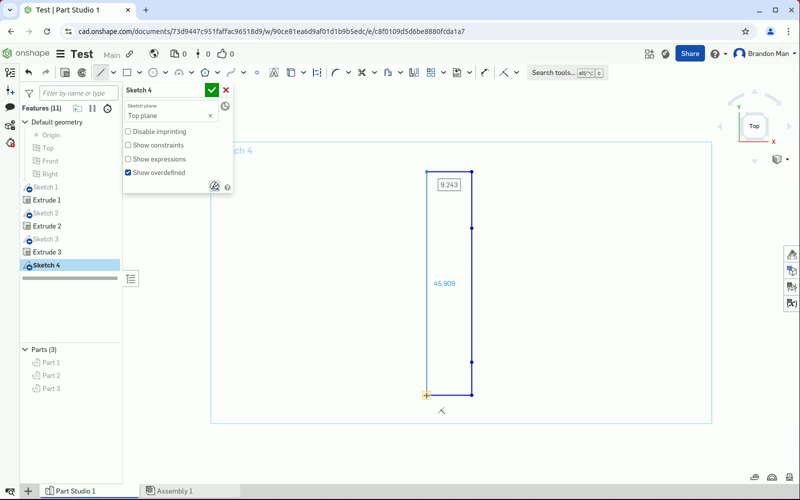
mouse_move(455, 310)
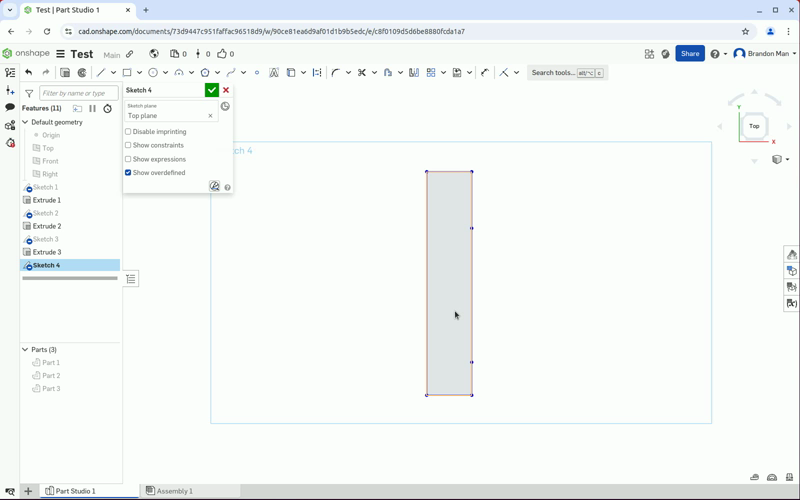
click(455, 310)
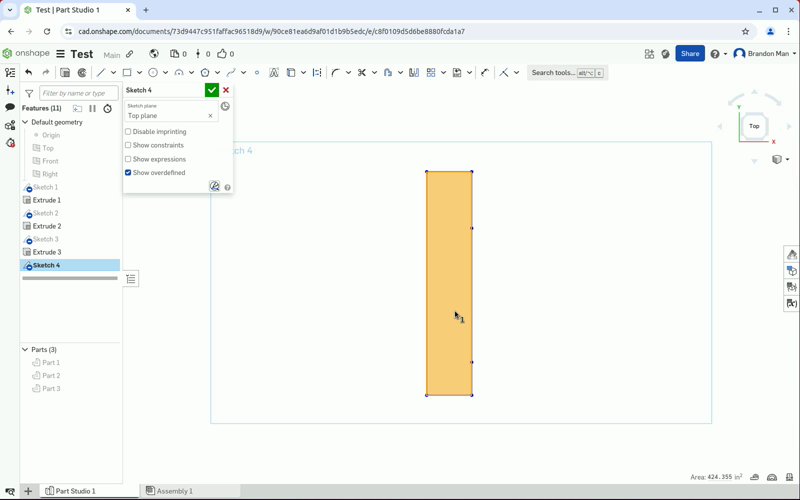
mouse_move(73, 352)
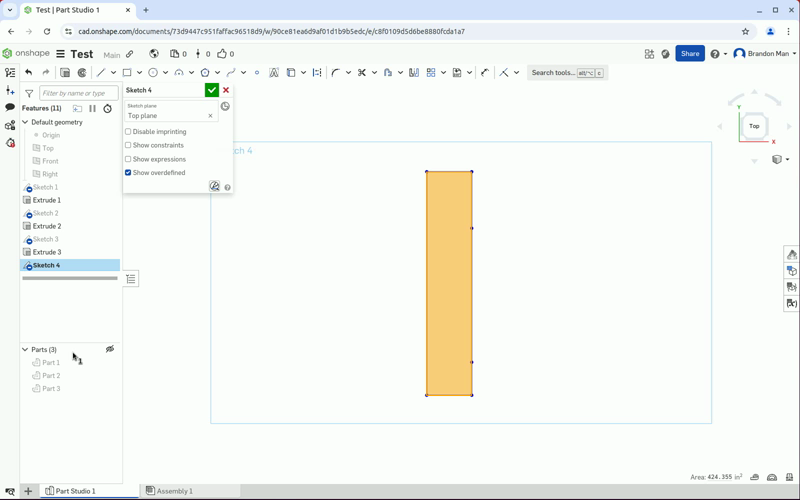
key(shift+y)
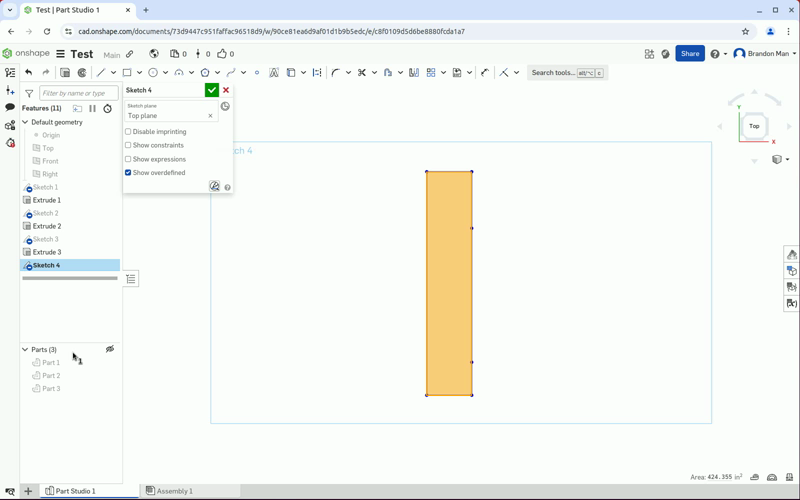
key(shift+e)
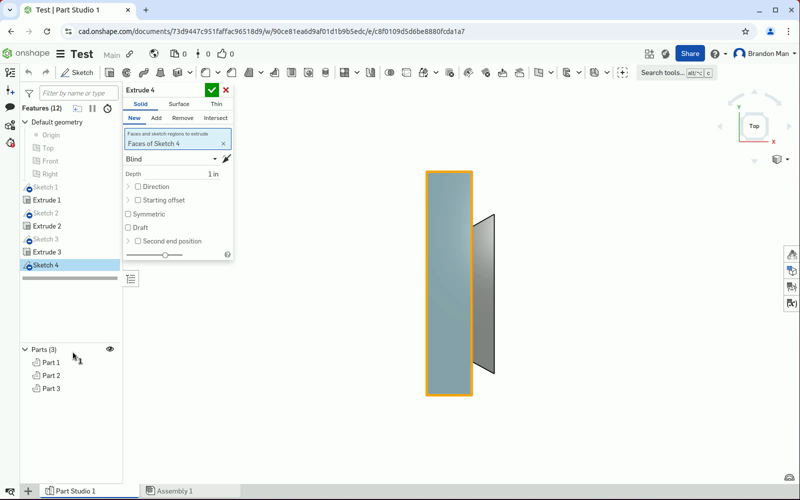
mouse_move(143, 106)
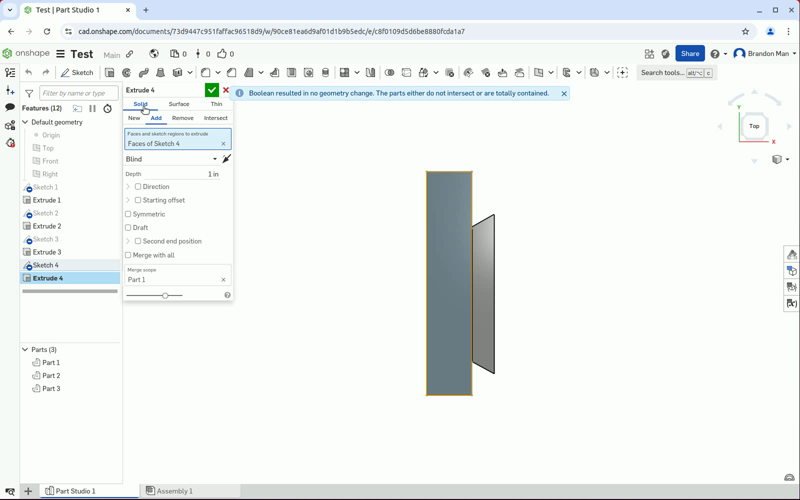
click(143, 106)
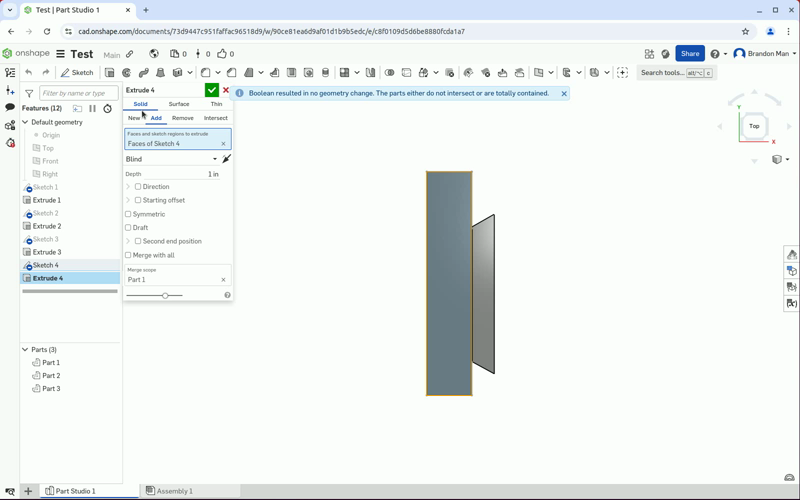
mouse_move(137, 120)
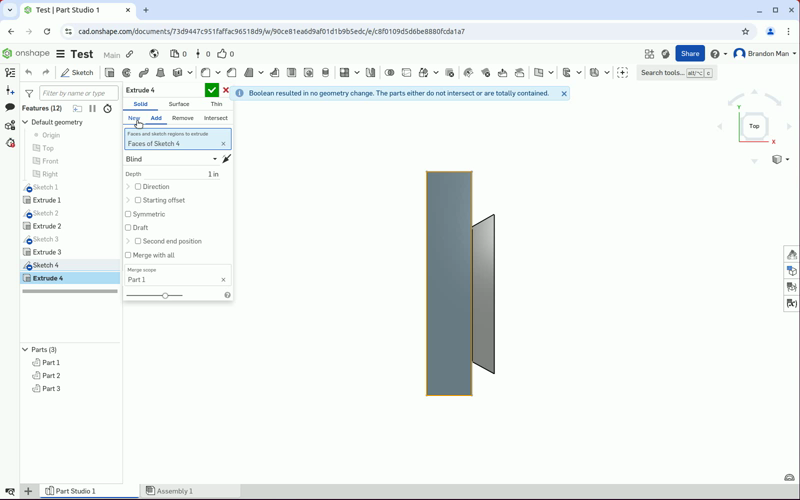
click(137, 120)
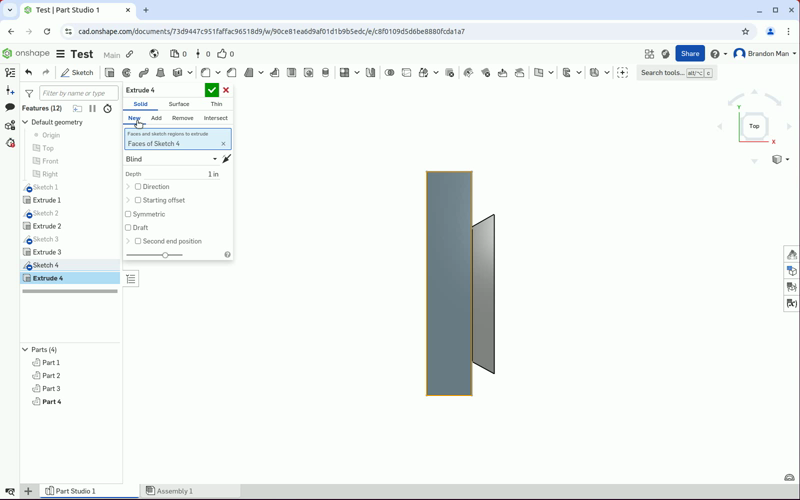
key(tab, 4)
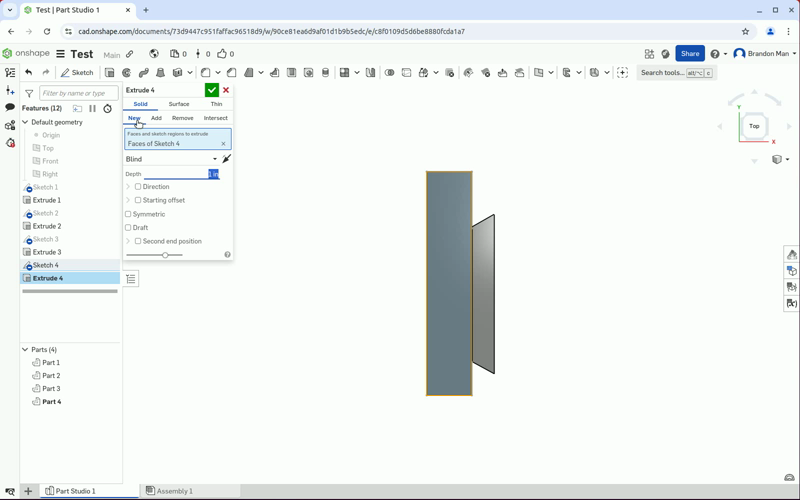
text(23.108)
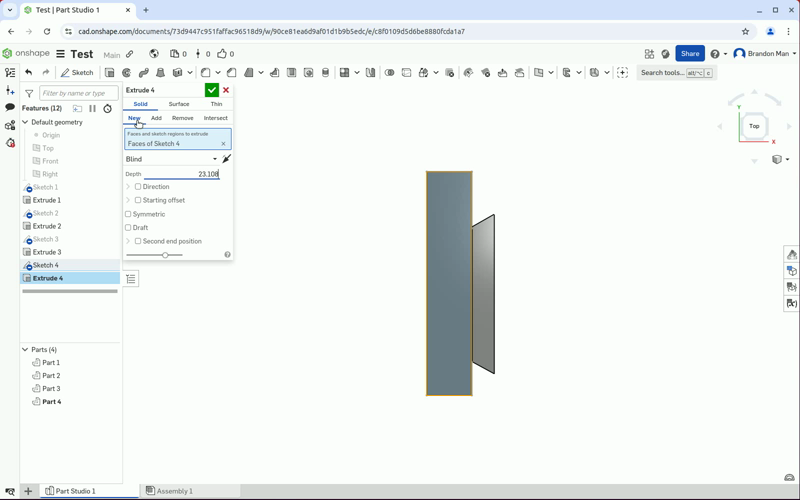
key(enter)
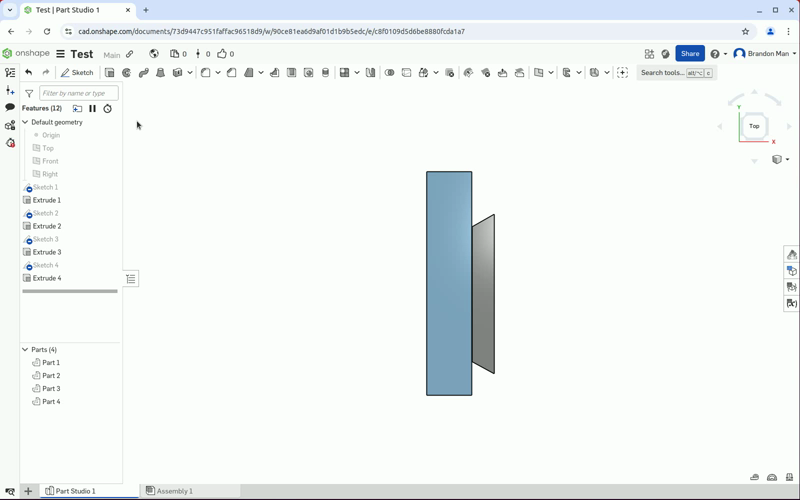
key(shift+h)
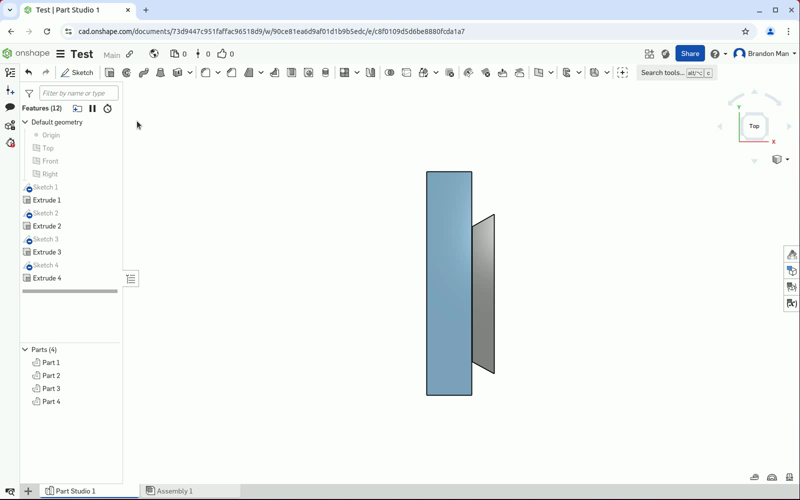
key(shift+h)
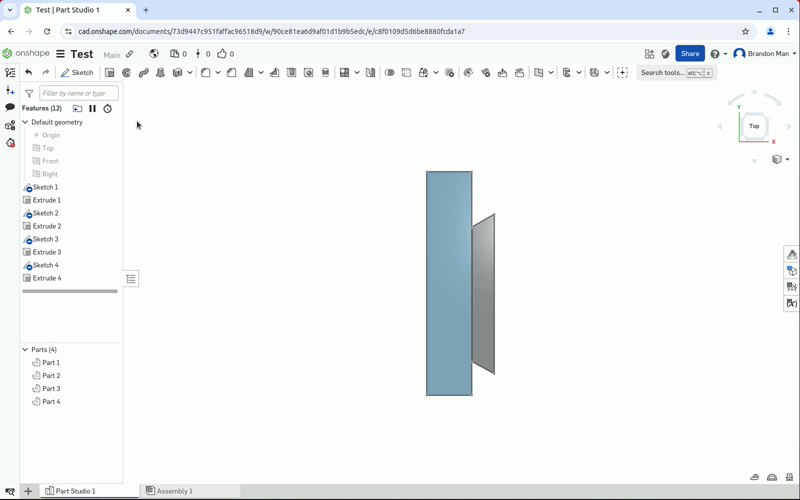
key(shift+7)
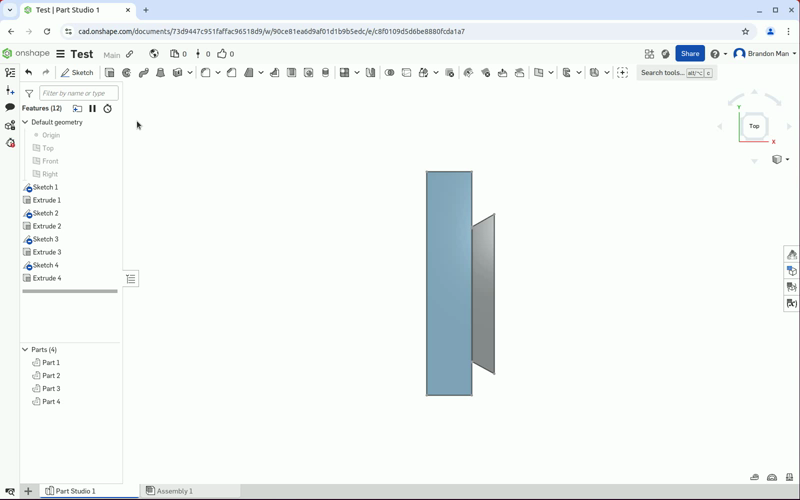
key(up, 3)
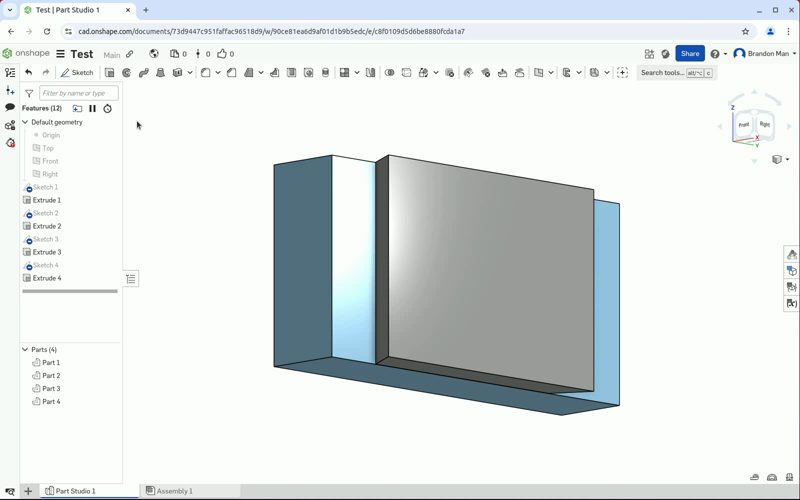
key(left, 3)
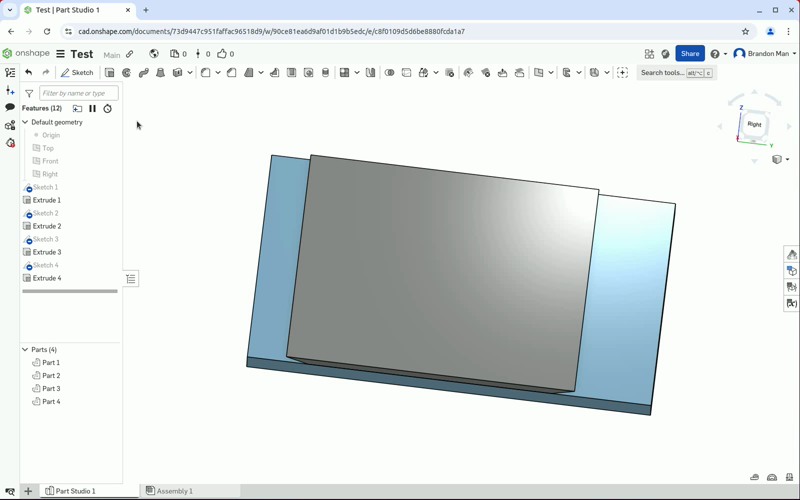
key(right, 3)
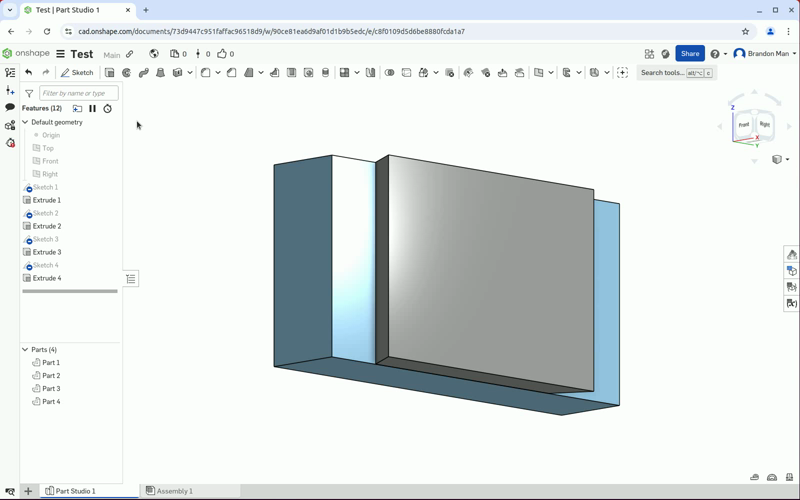
key(down, 3)
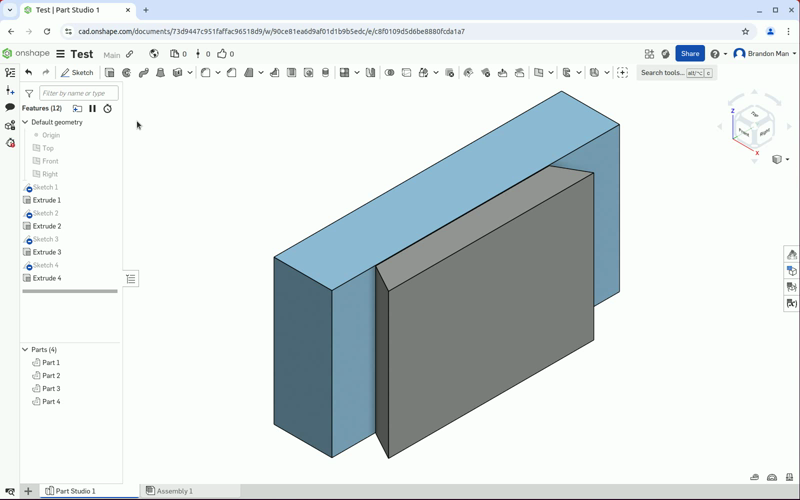
mouse_move(73, 189)
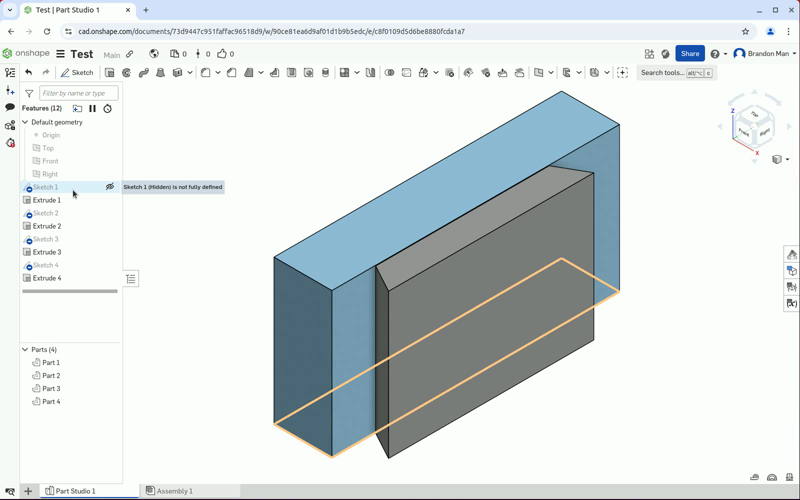
click(73, 189)